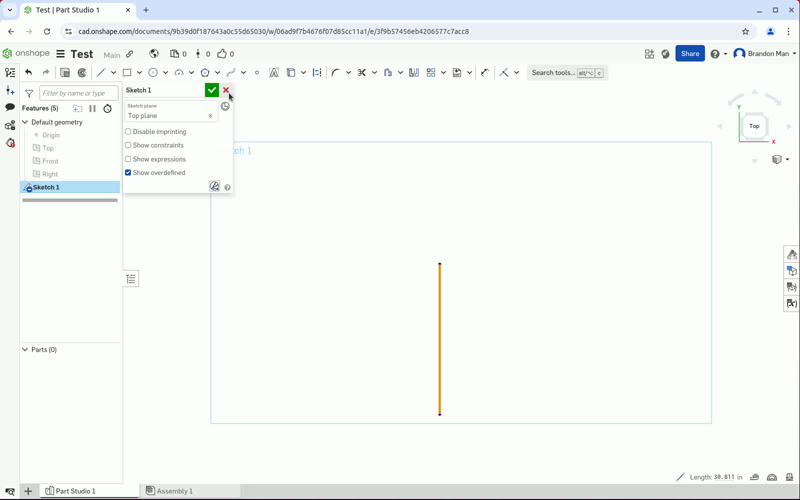
key(shift+h)
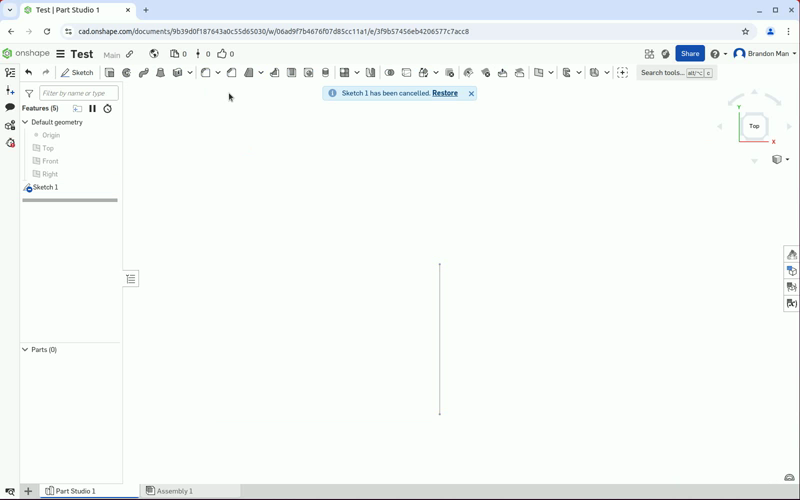
key(shift+s)
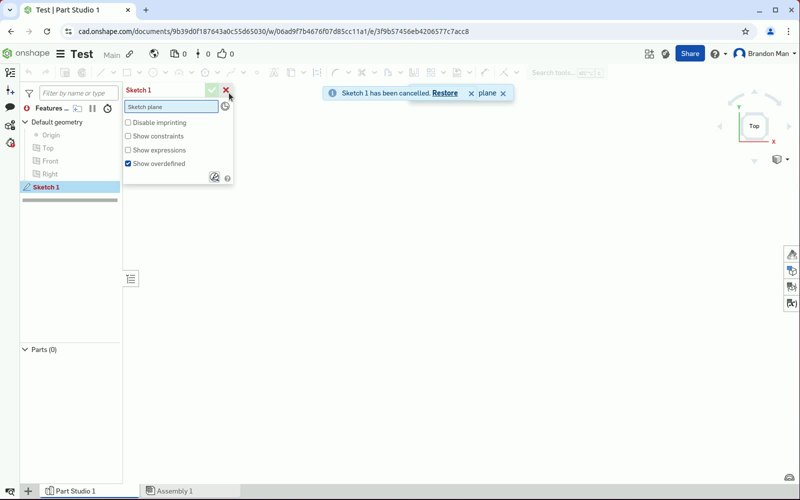
mouse_move(73, 150)
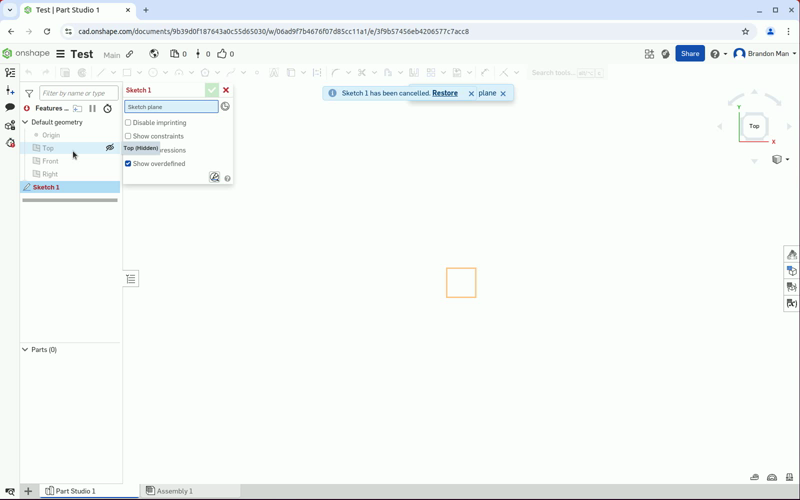
click(73, 150)
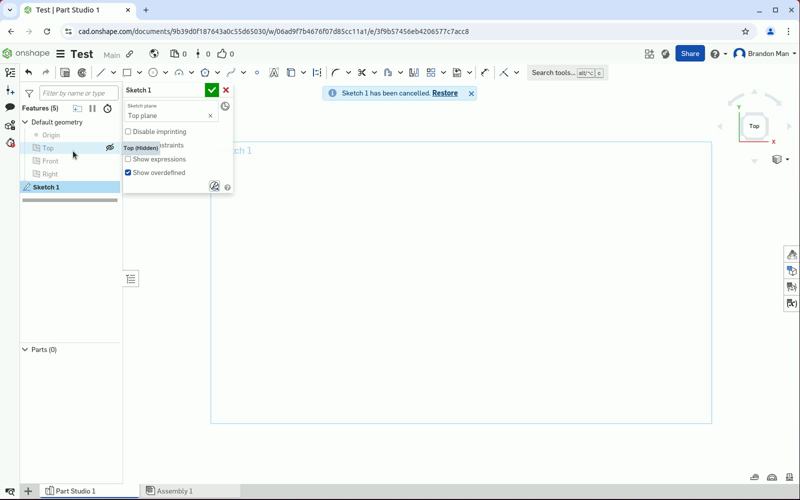
mouse_move(73, 352)
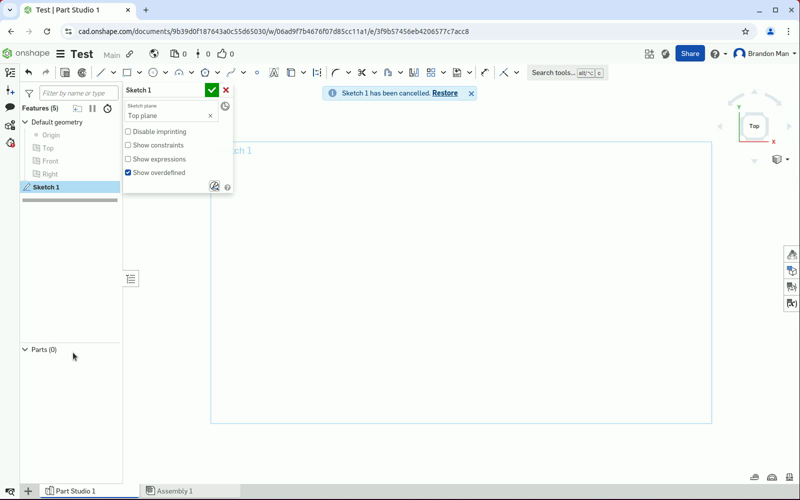
key(y)
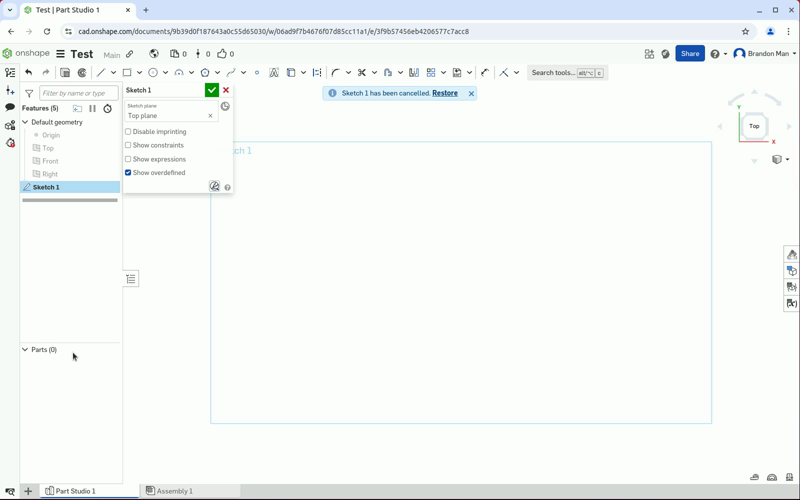
key(l)
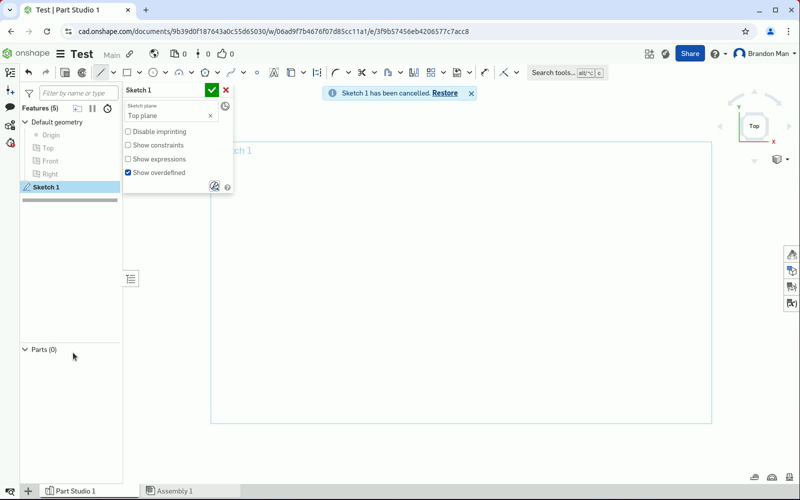
key_down(shift)
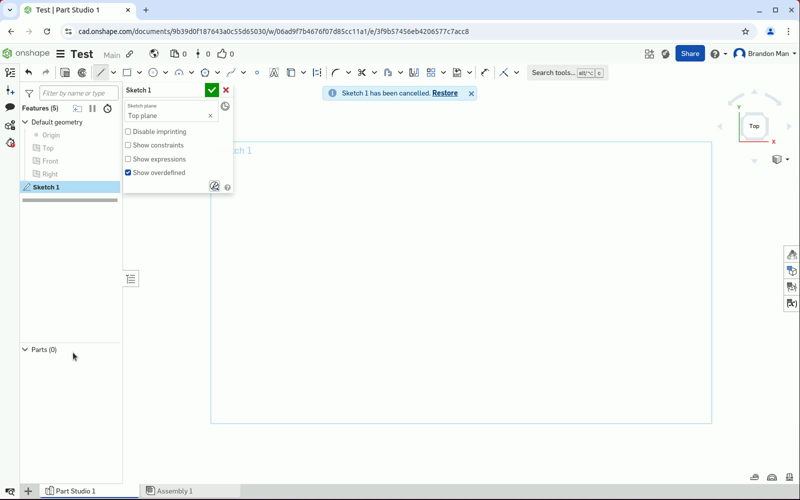
mouse_move(390, 245)
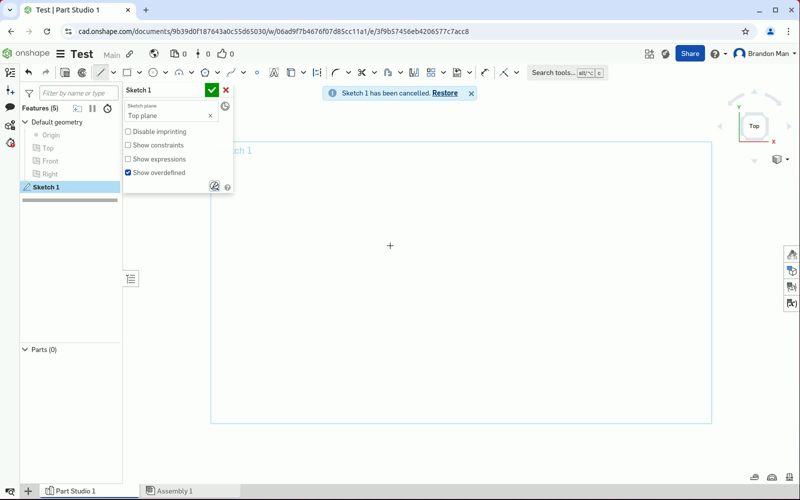
click(390, 245)
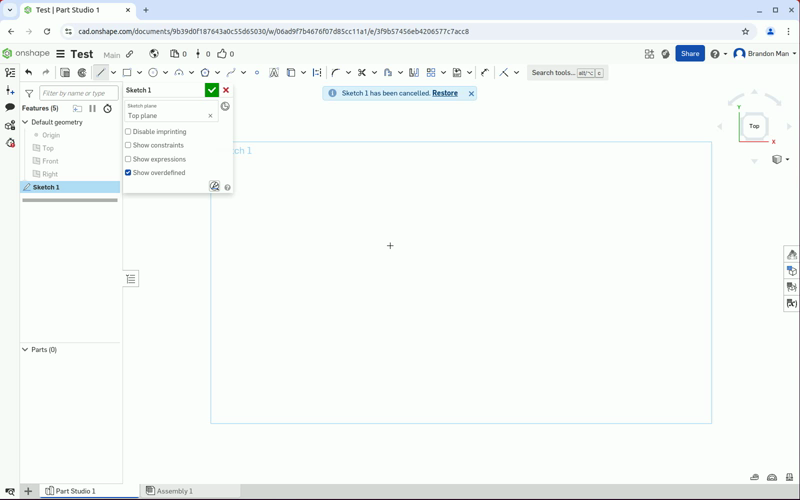
key_up(shift)
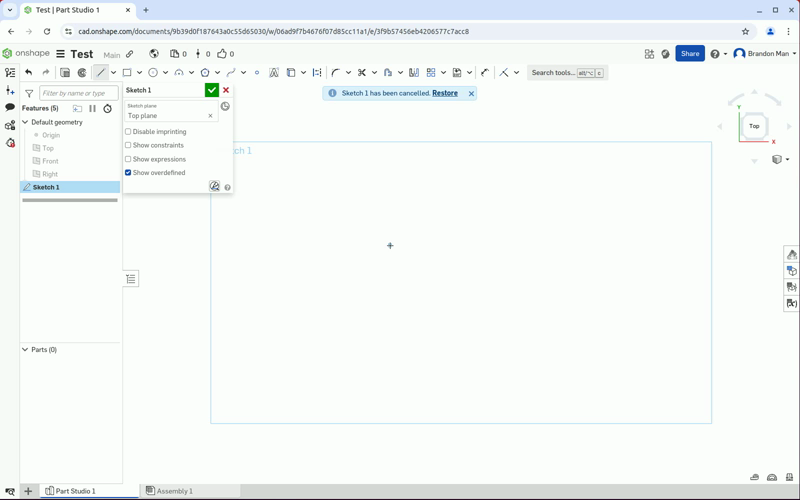
key_down(shift)
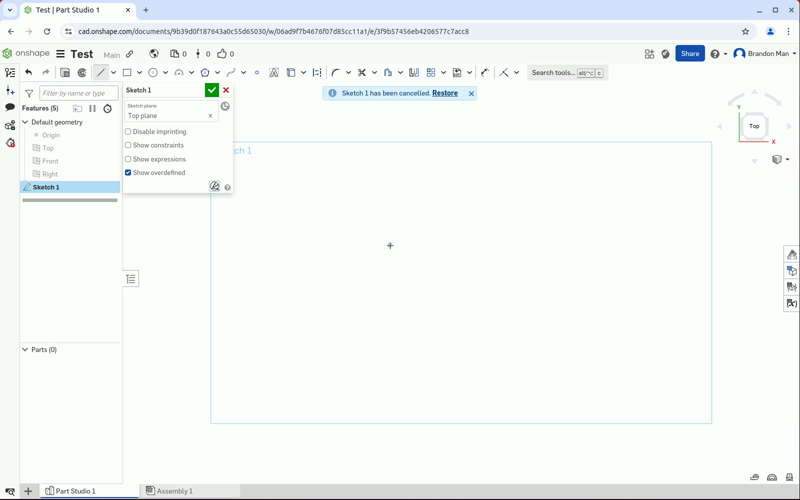
mouse_move(465, 245)
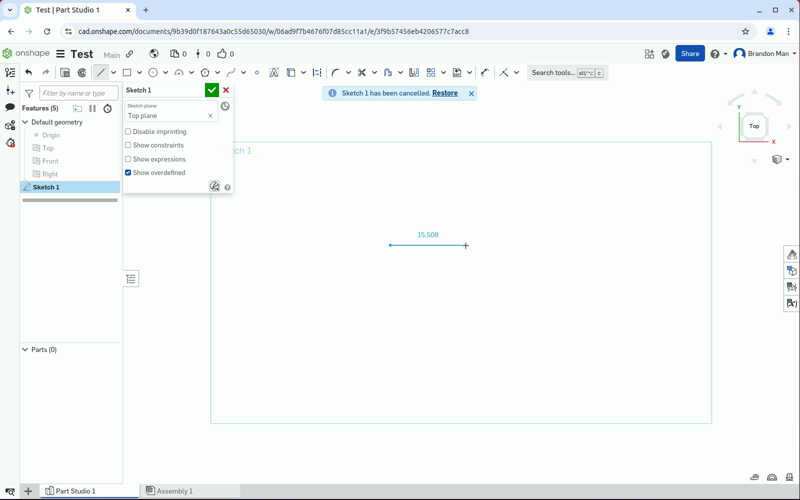
click(465, 245)
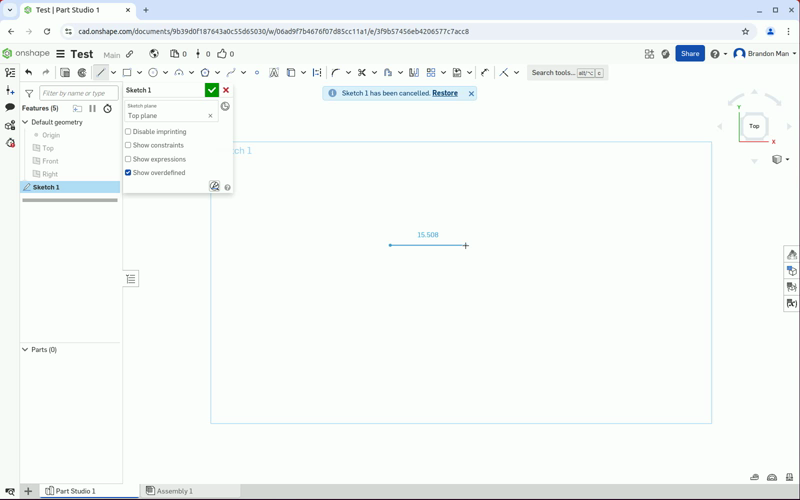
key_up(shift)
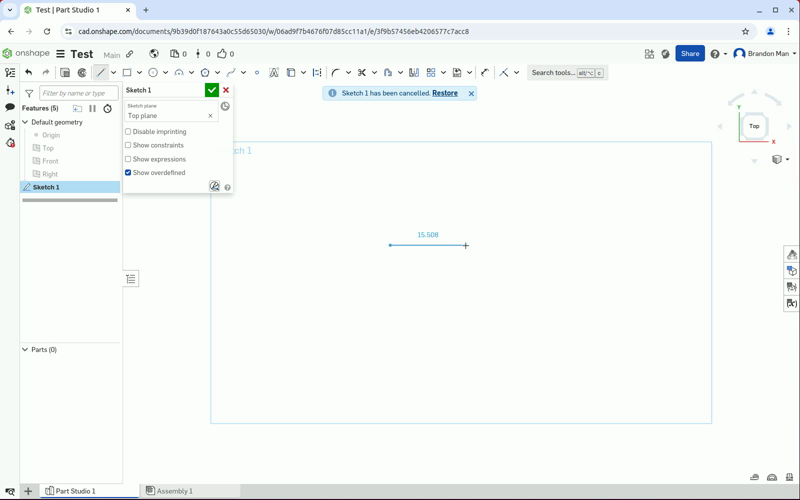
key_down(shift)
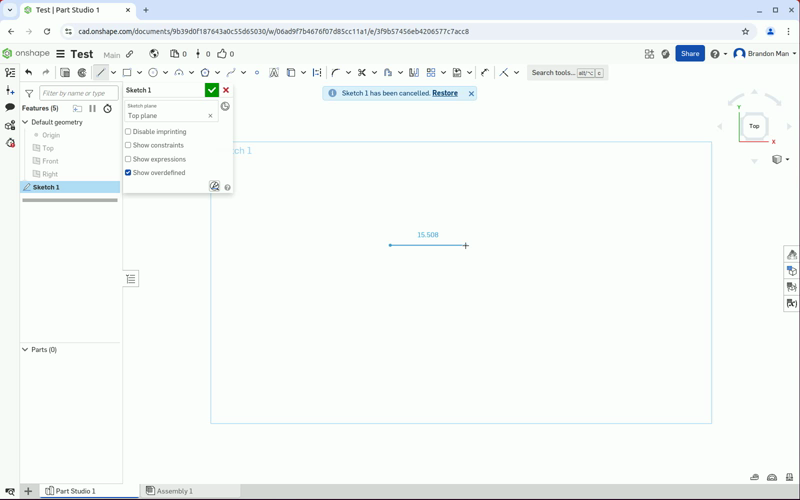
mouse_move(495, 245)
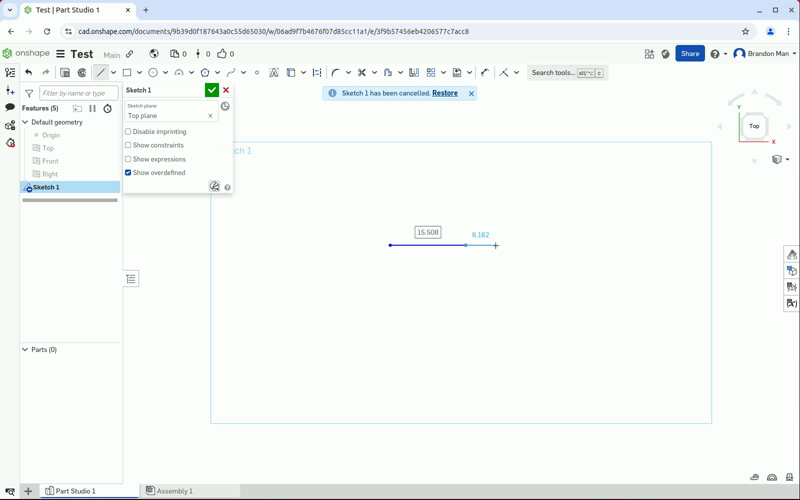
mouse_move(465, 219)
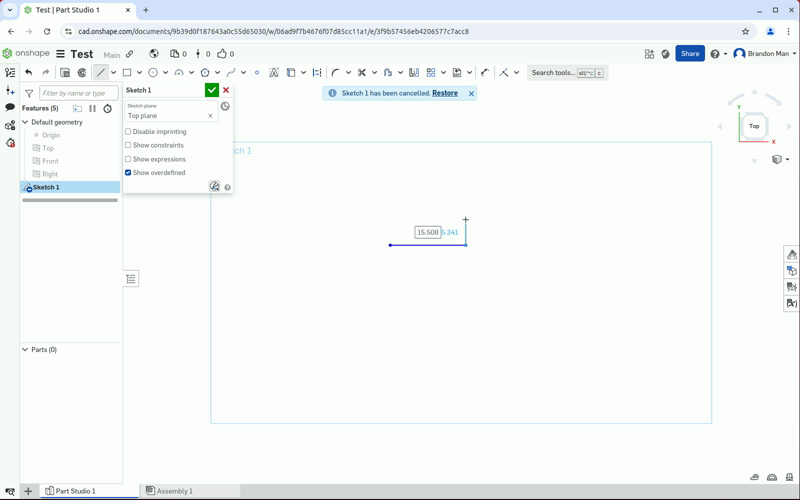
click(465, 219)
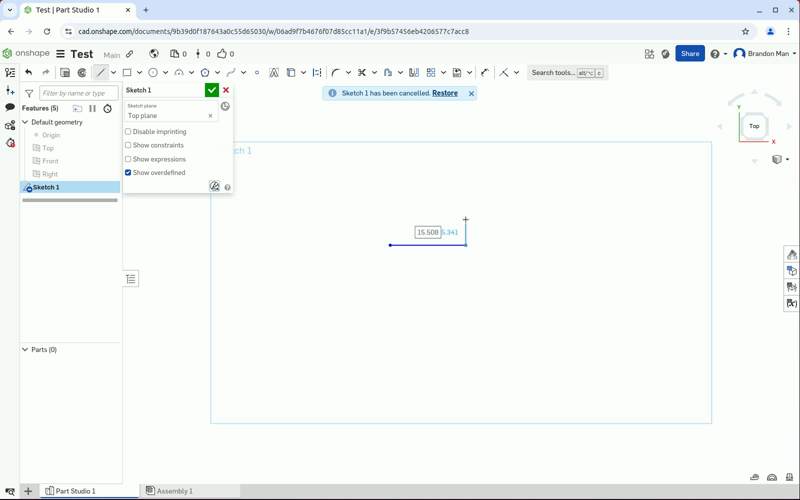
key_up(shift)
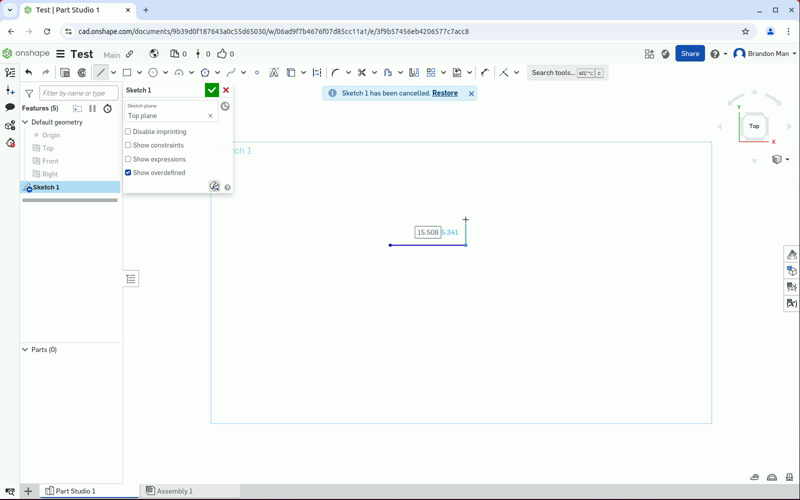
key_down(shift)
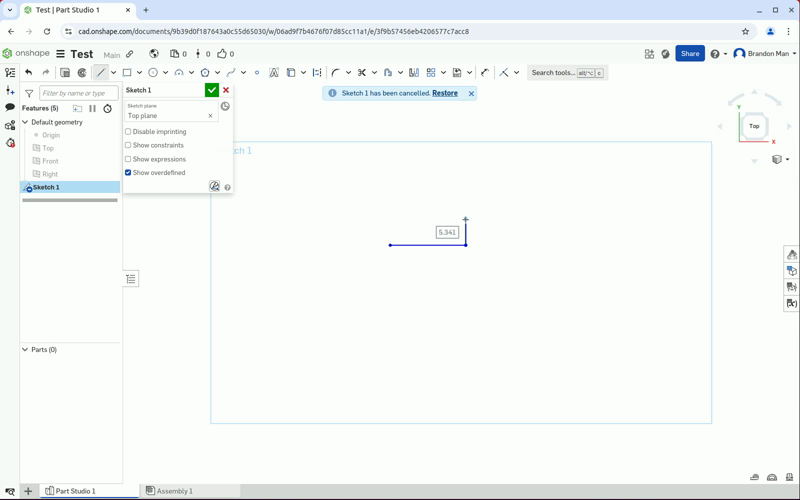
mouse_move(495, 219)
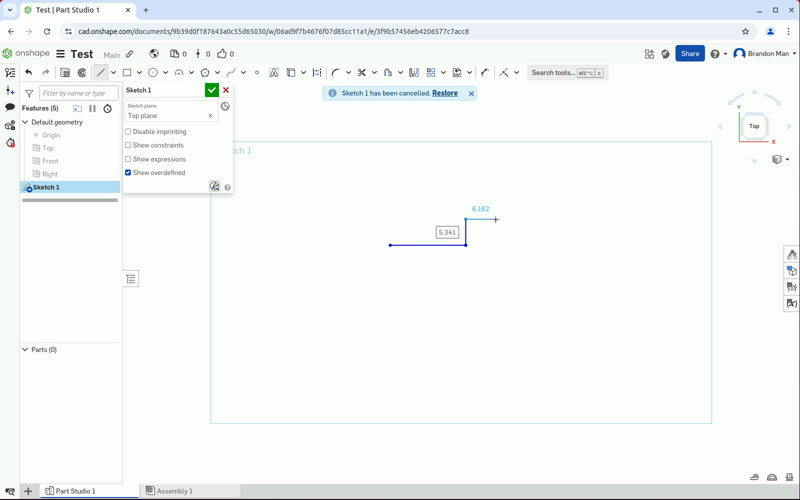
mouse_move(451, 219)
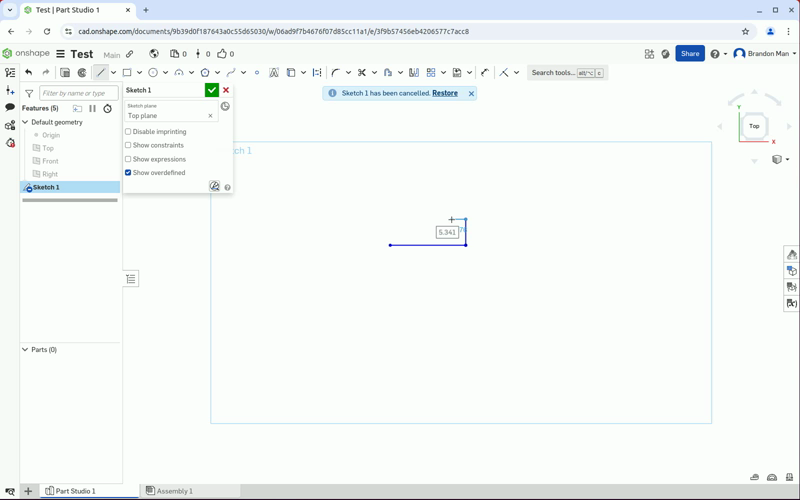
click(451, 219)
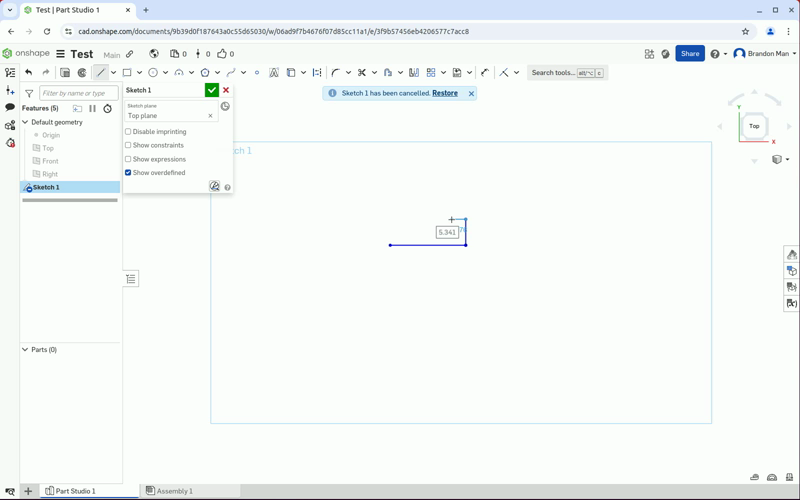
key_up(shift)
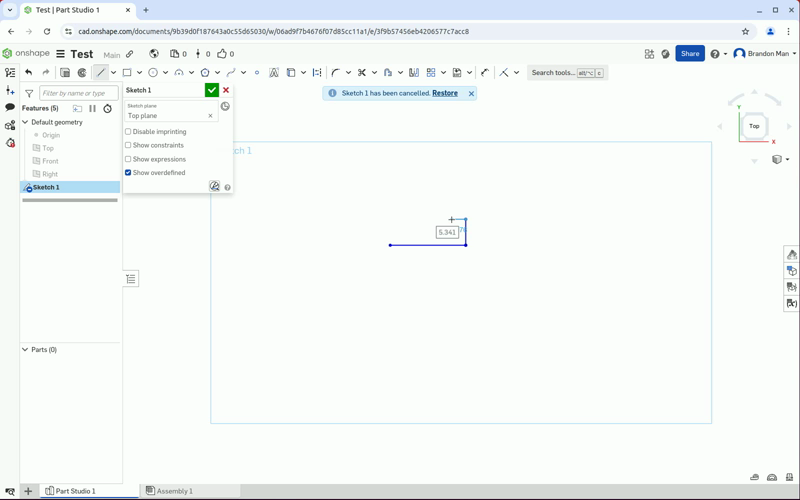
key_down(shift)
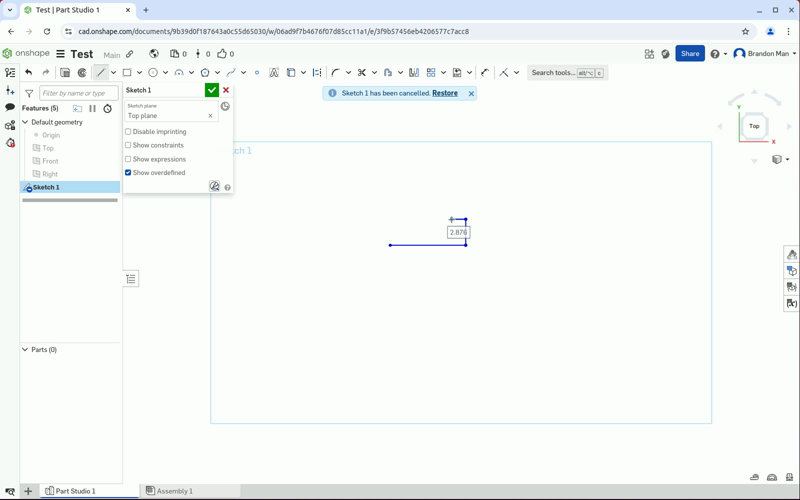
mouse_move(481, 219)
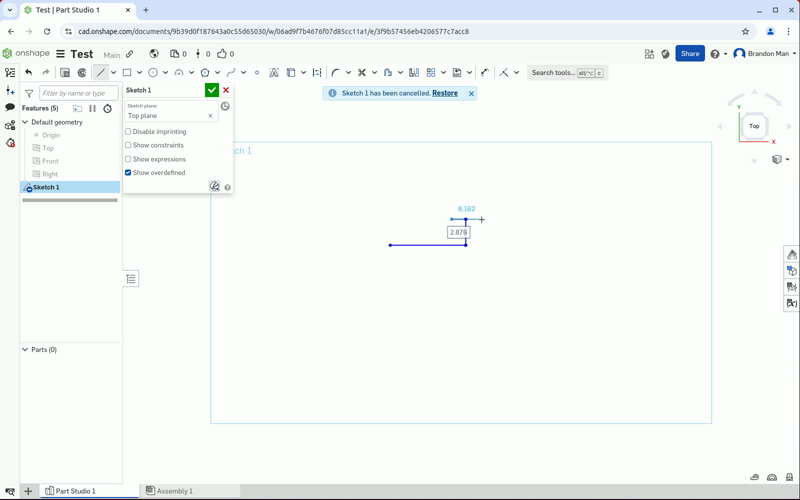
mouse_move(451, 196)
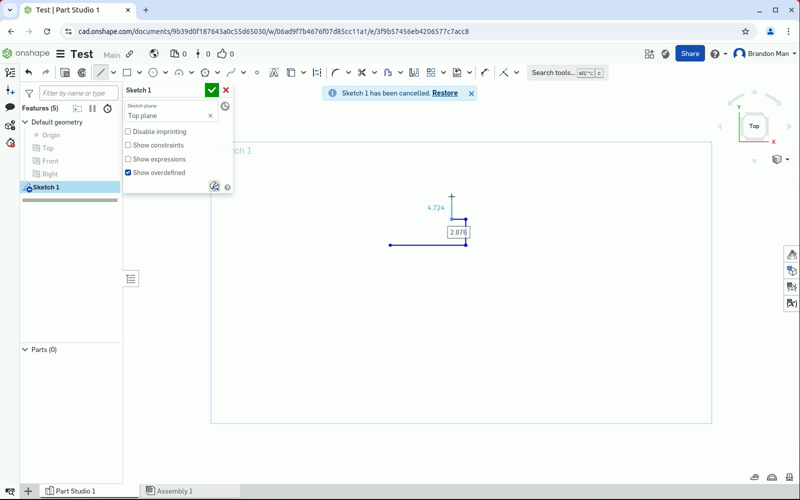
click(451, 196)
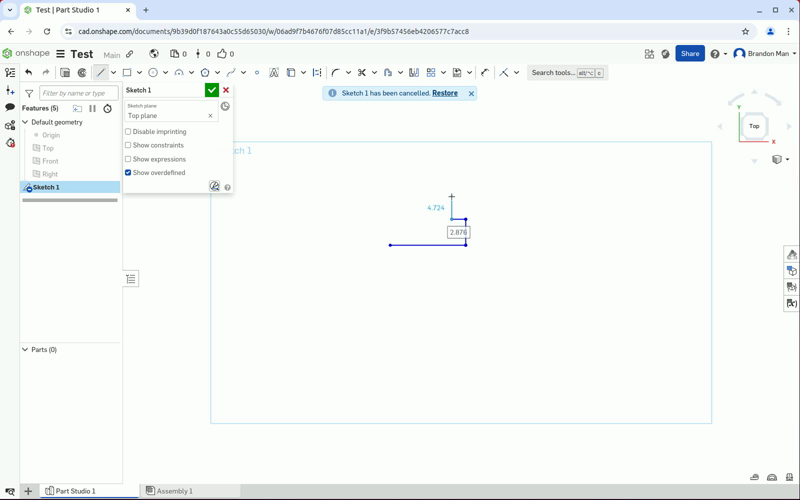
key_up(shift)
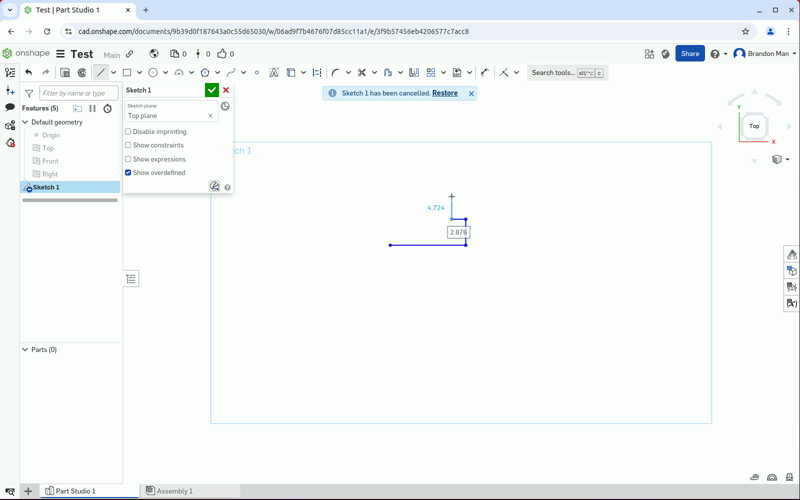
key_down(shift)
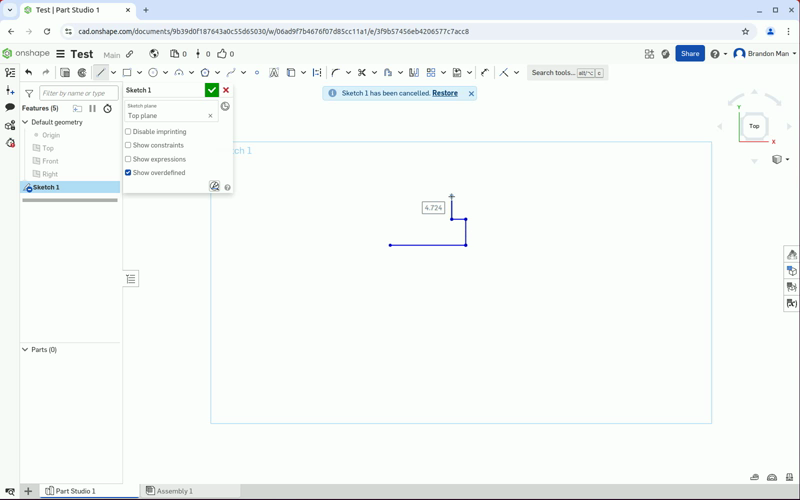
mouse_move(481, 196)
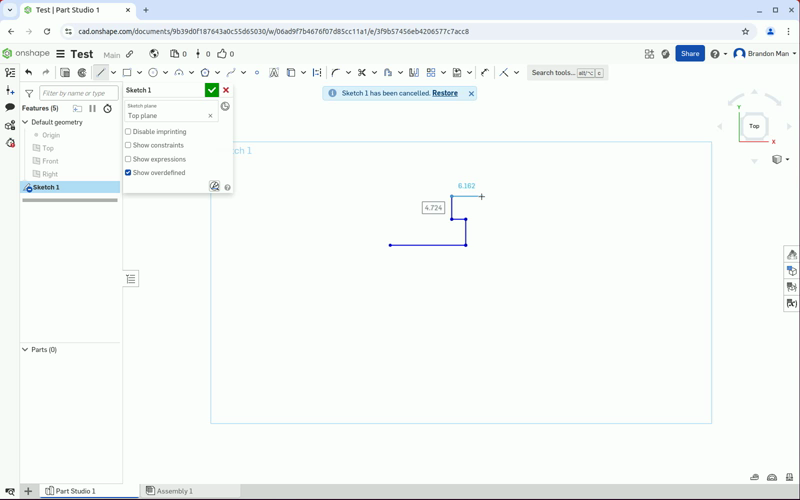
mouse_move(465, 196)
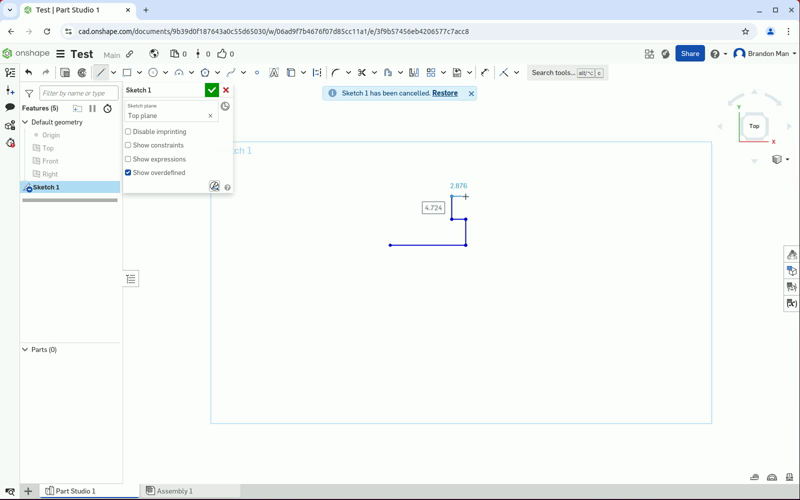
click(465, 196)
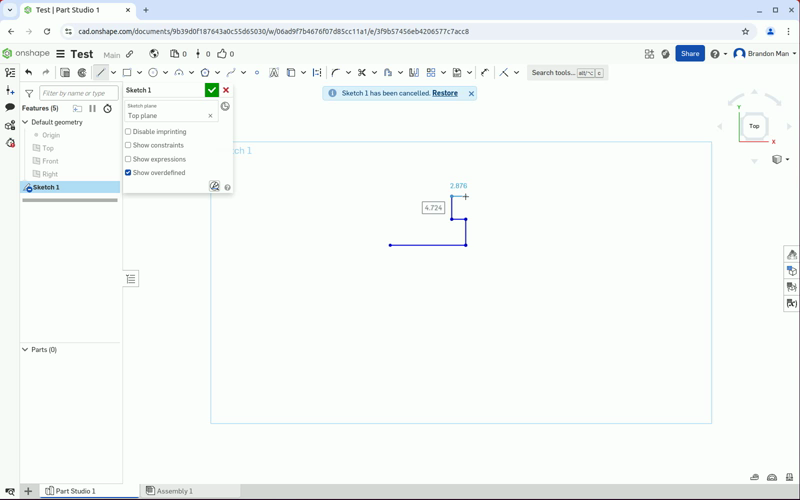
key_up(shift)
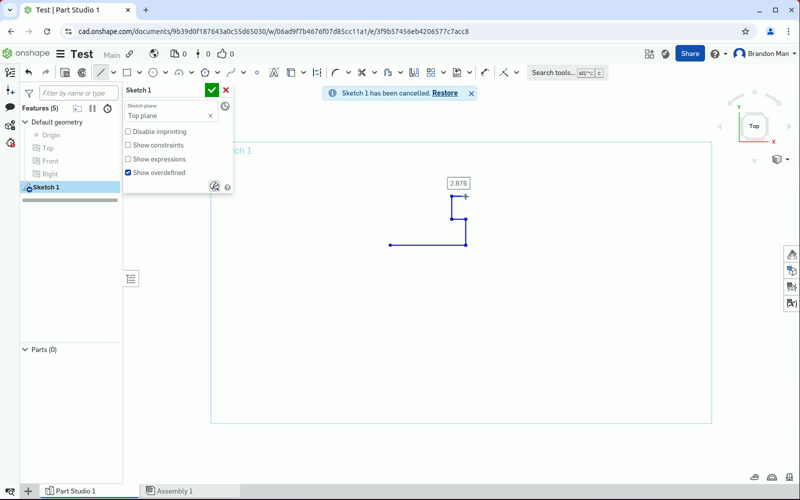
key_down(shift)
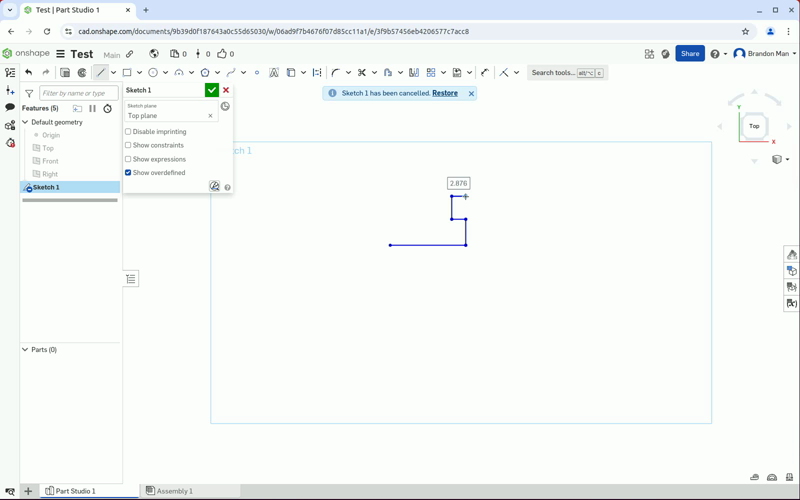
mouse_move(495, 196)
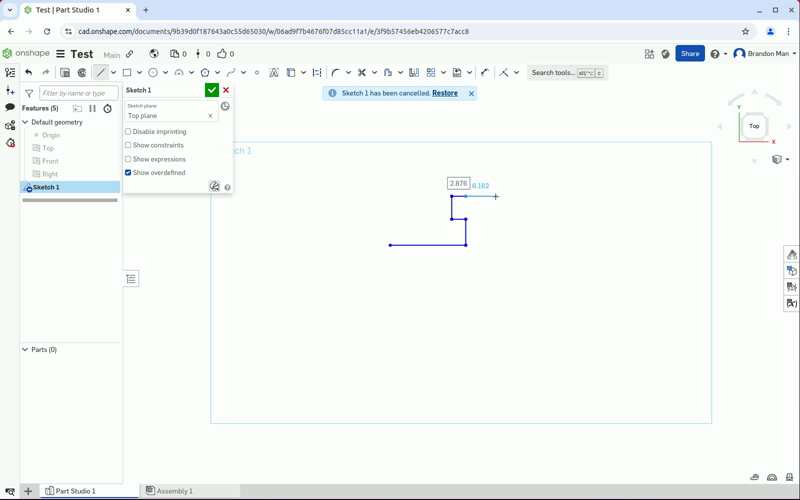
mouse_move(465, 170)
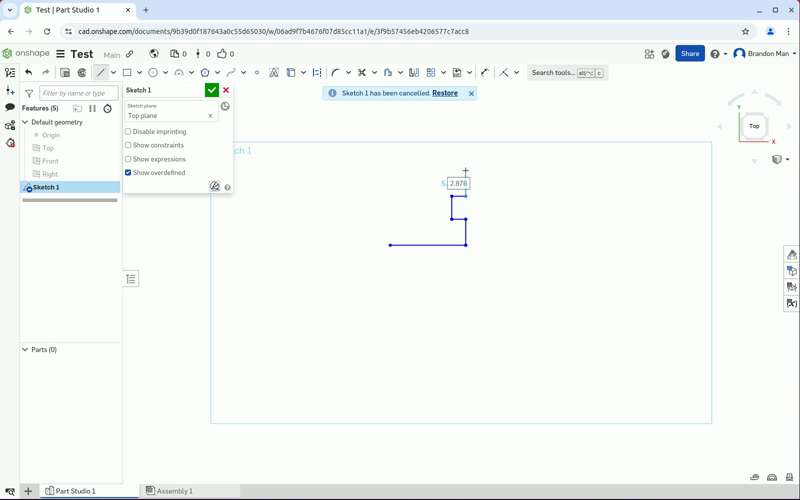
click(465, 170)
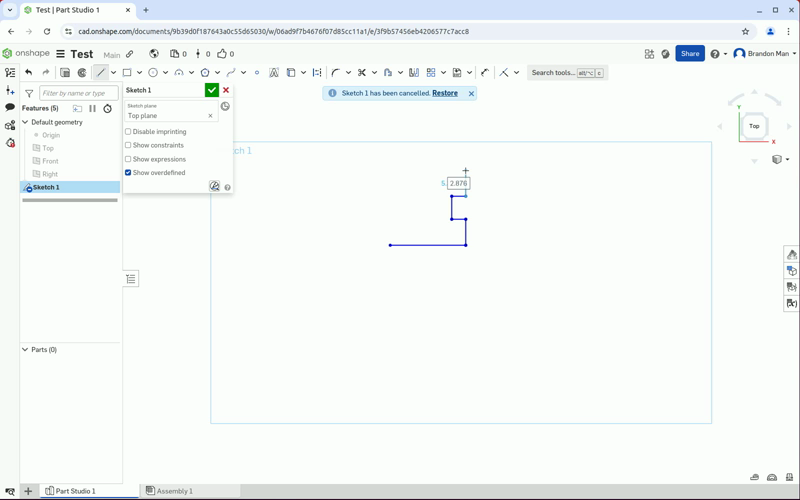
key_up(shift)
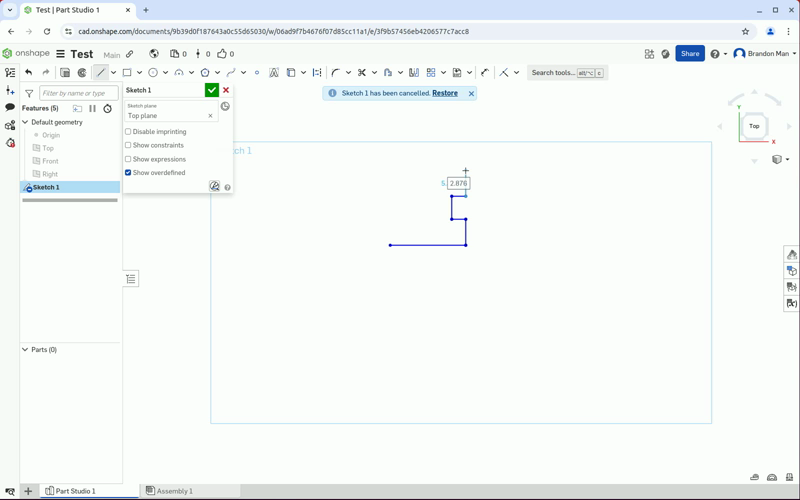
key_down(shift)
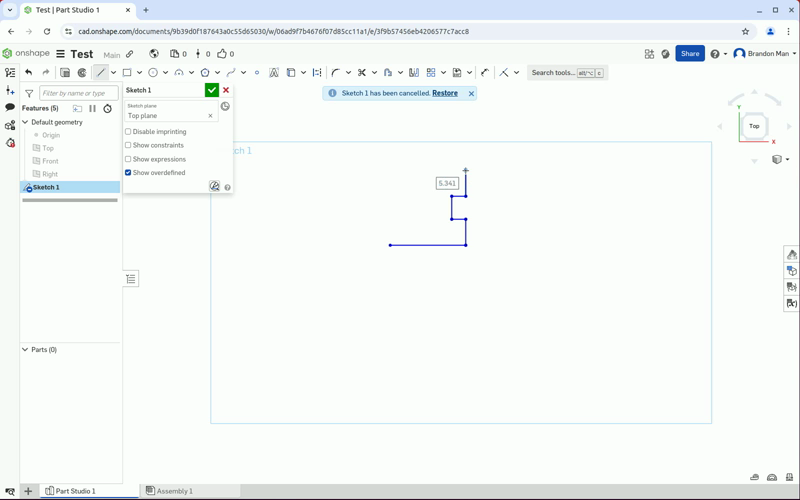
mouse_move(390, 170)
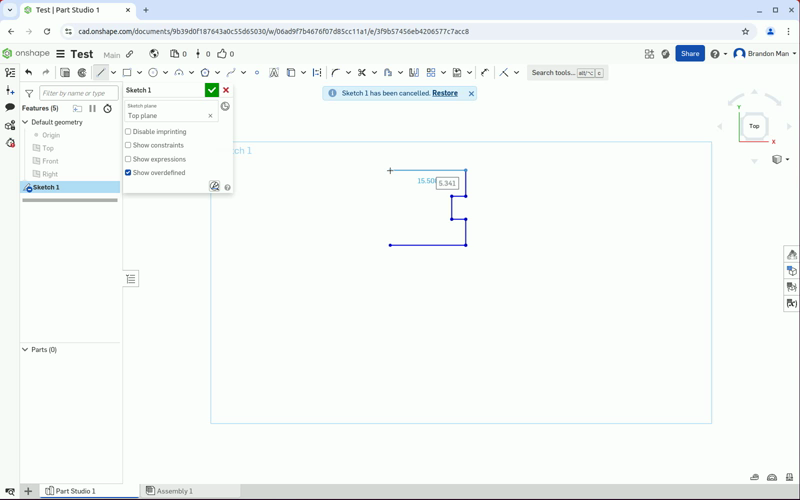
click(390, 170)
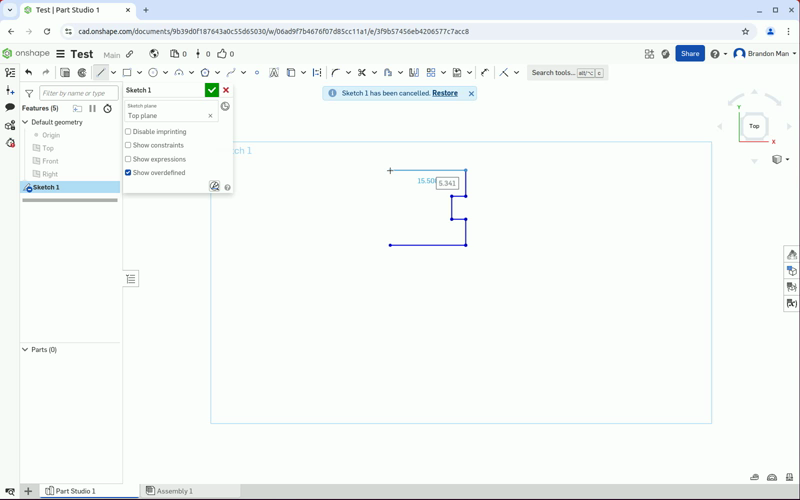
key_up(shift)
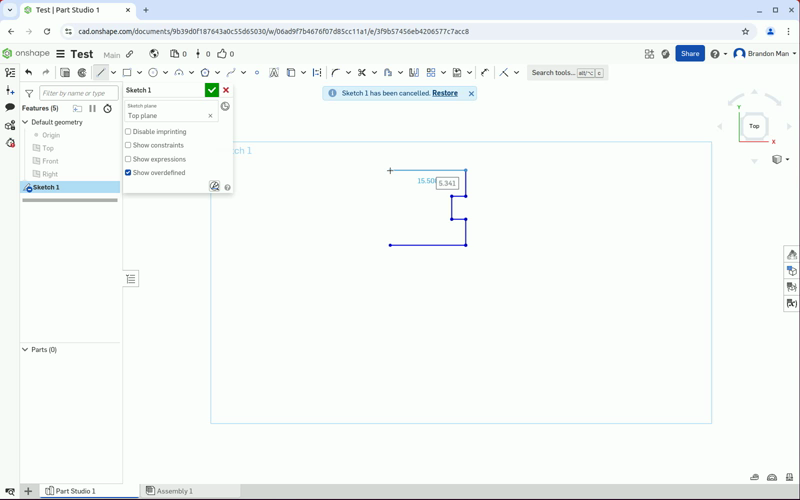
key_down(shift)
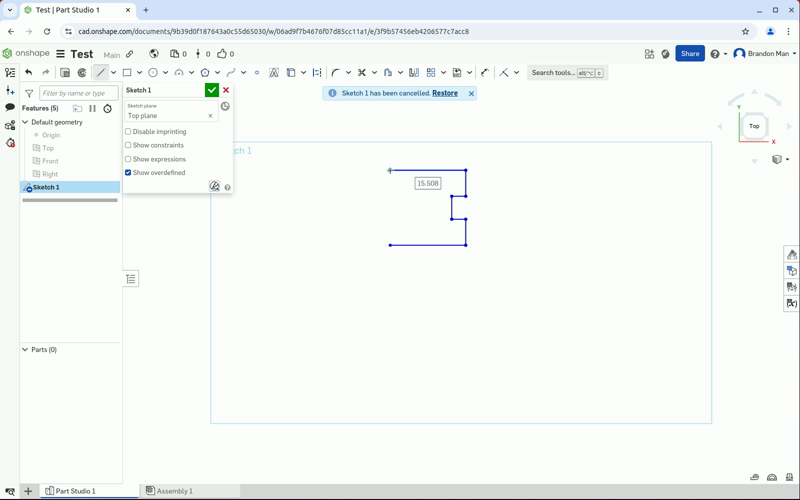
mouse_move(420, 170)
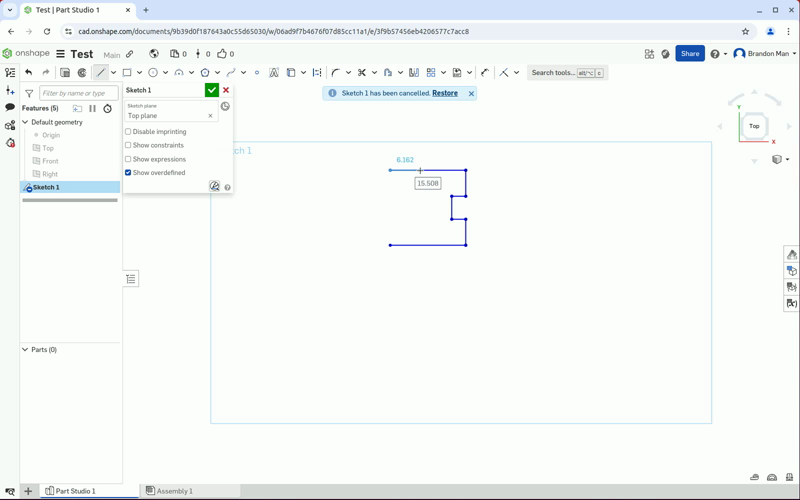
mouse_move(390, 196)
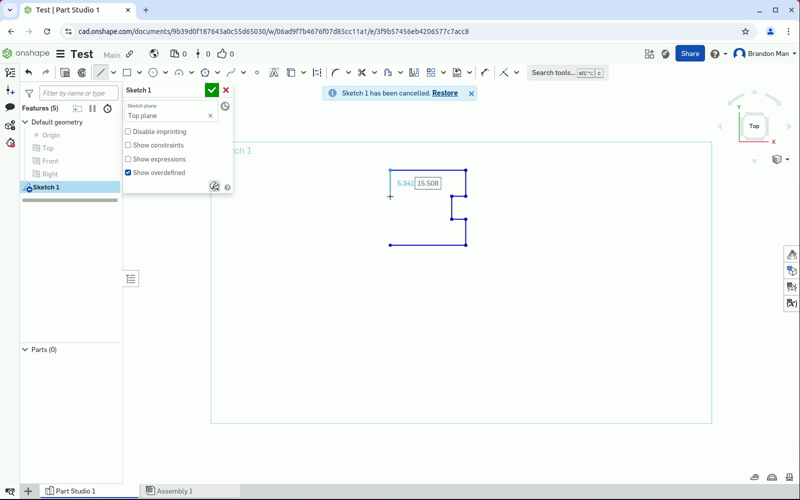
click(390, 196)
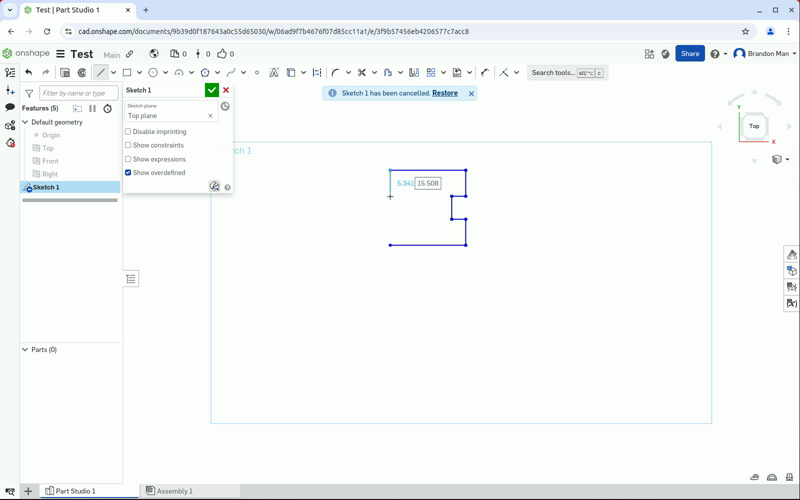
key_up(shift)
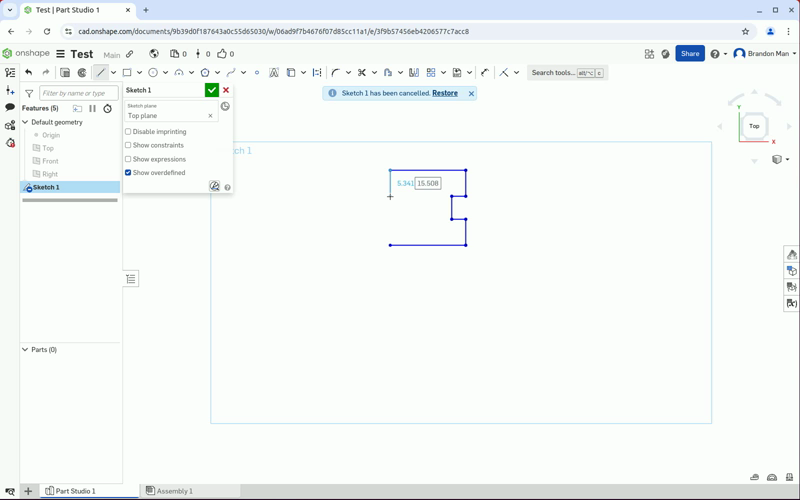
key_down(shift)
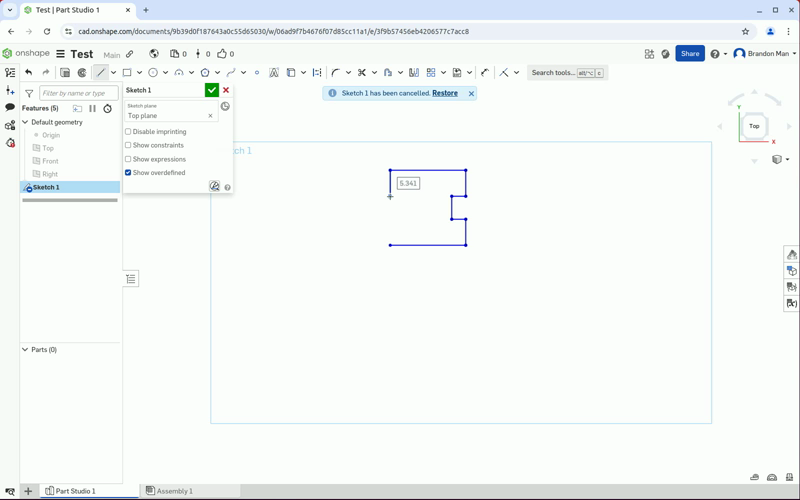
mouse_move(420, 196)
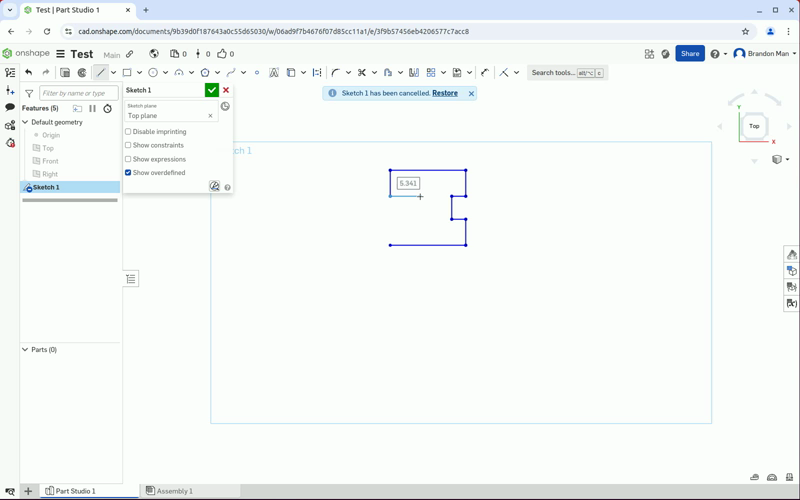
mouse_move(404, 196)
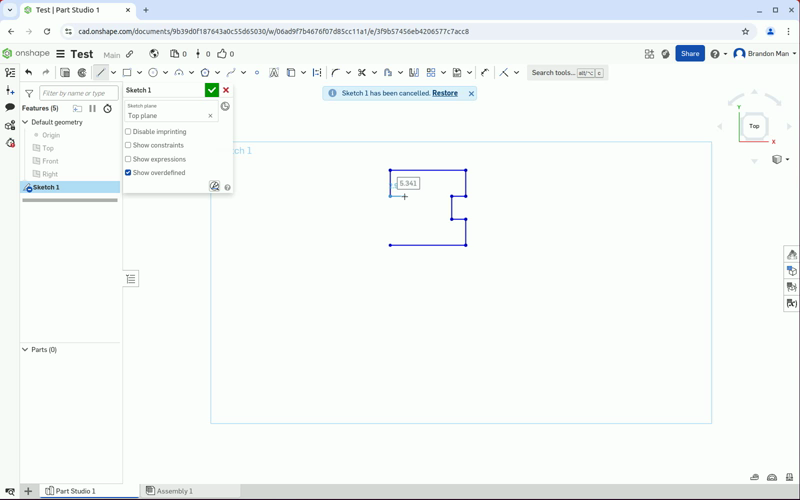
click(404, 196)
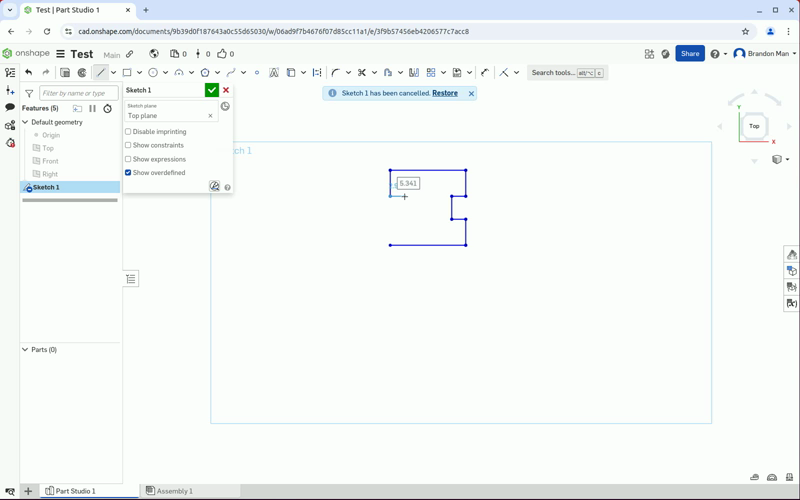
key_up(shift)
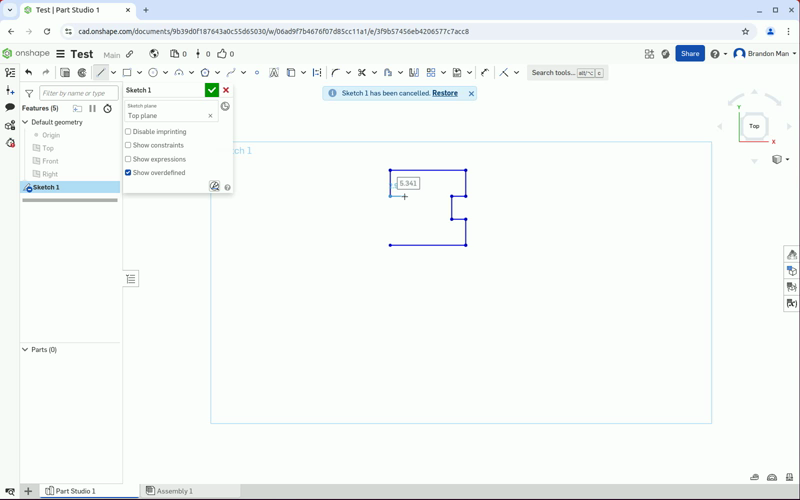
key_down(shift)
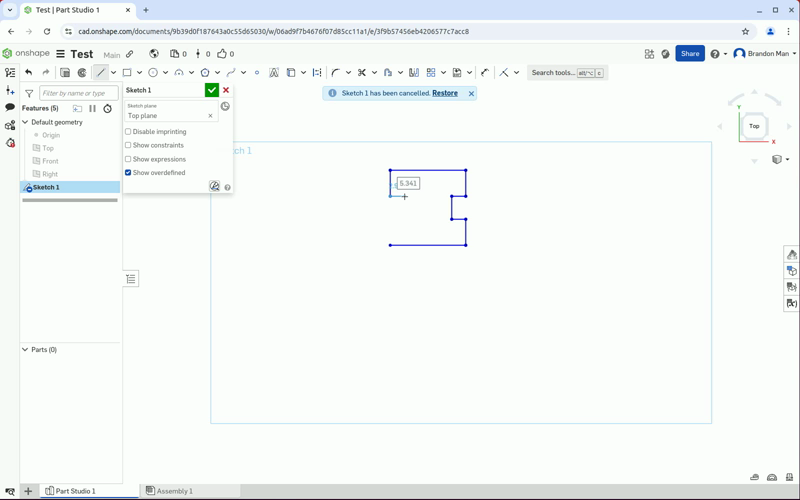
mouse_move(434, 196)
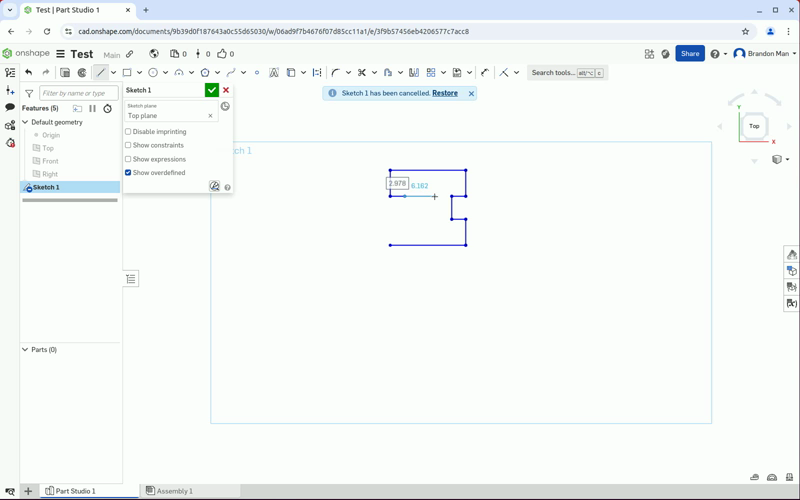
mouse_move(404, 219)
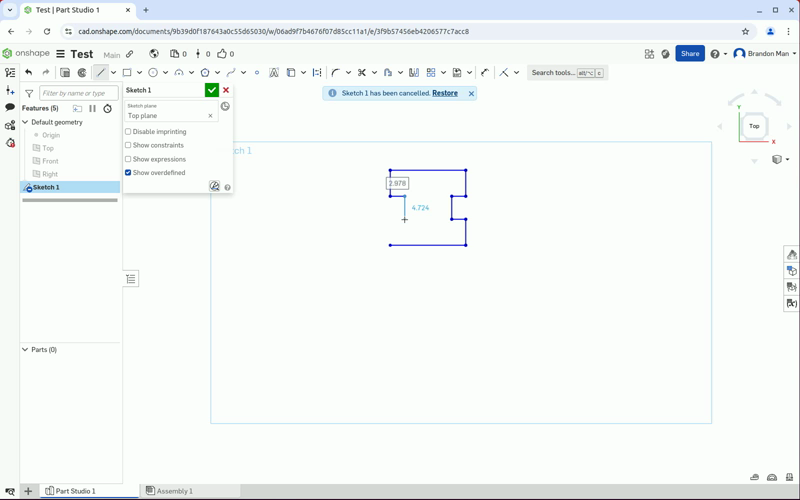
click(404, 219)
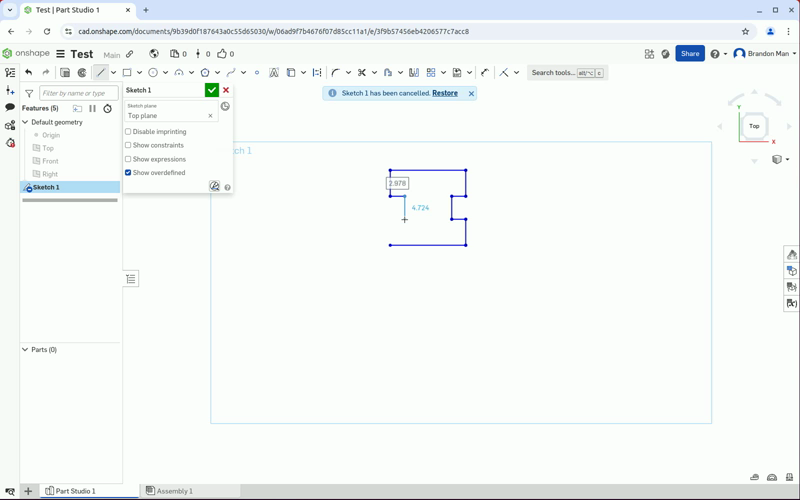
key_up(shift)
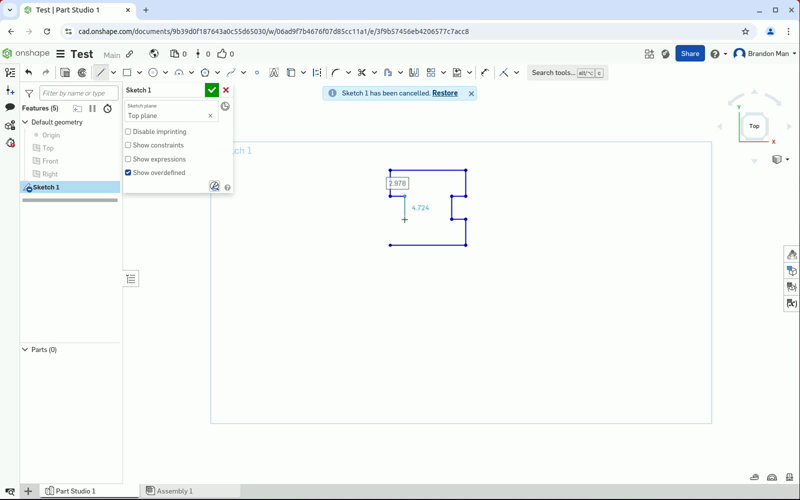
key_down(shift)
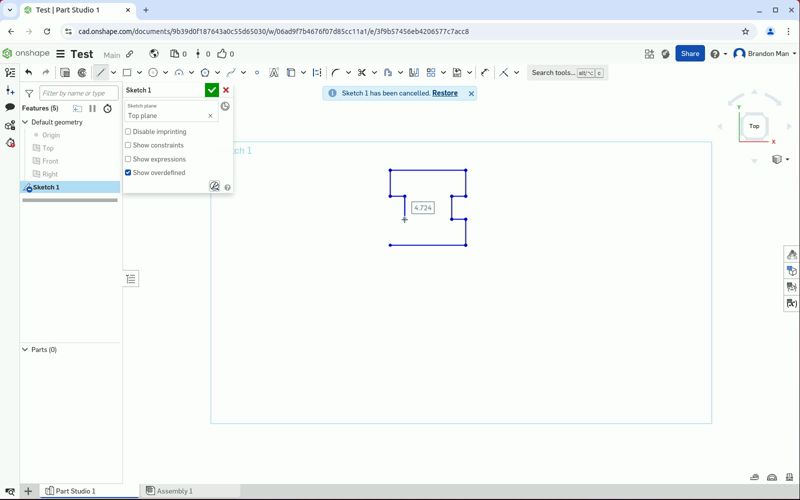
mouse_move(434, 219)
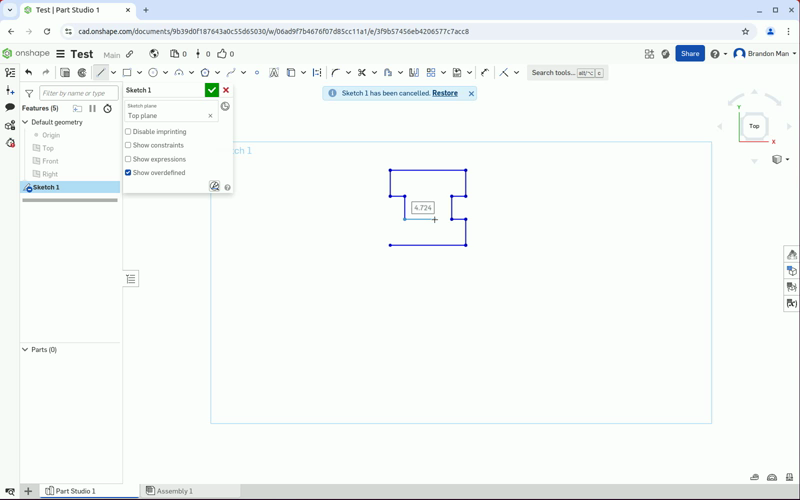
mouse_move(390, 219)
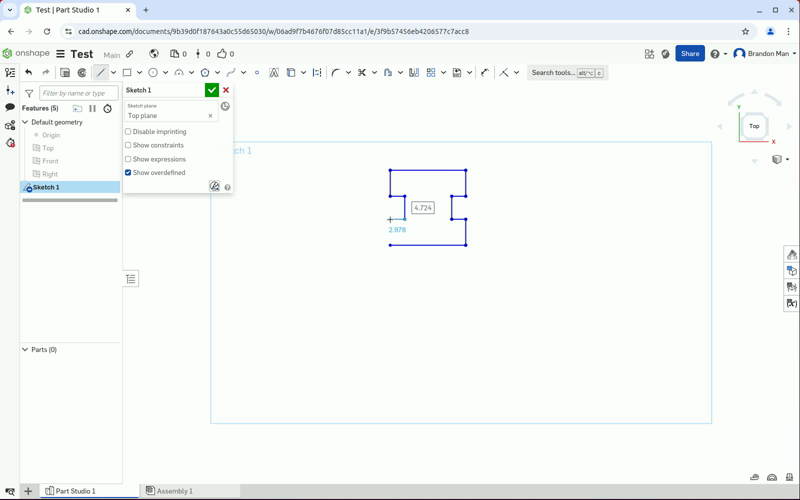
click(390, 219)
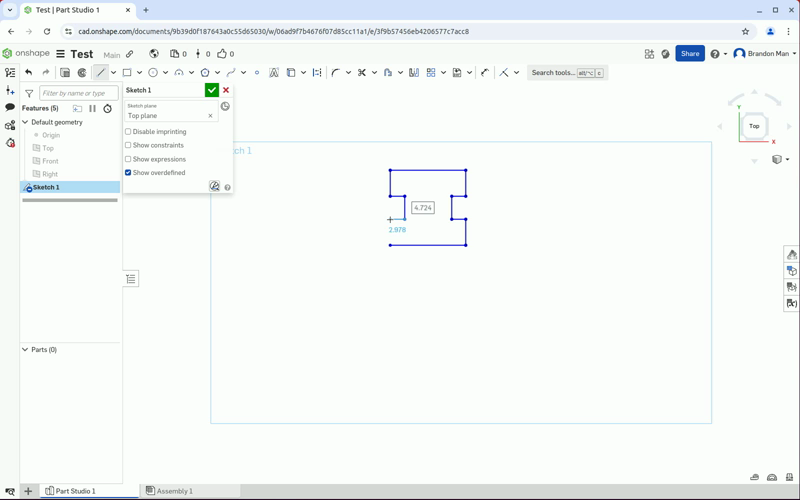
key_up(shift)
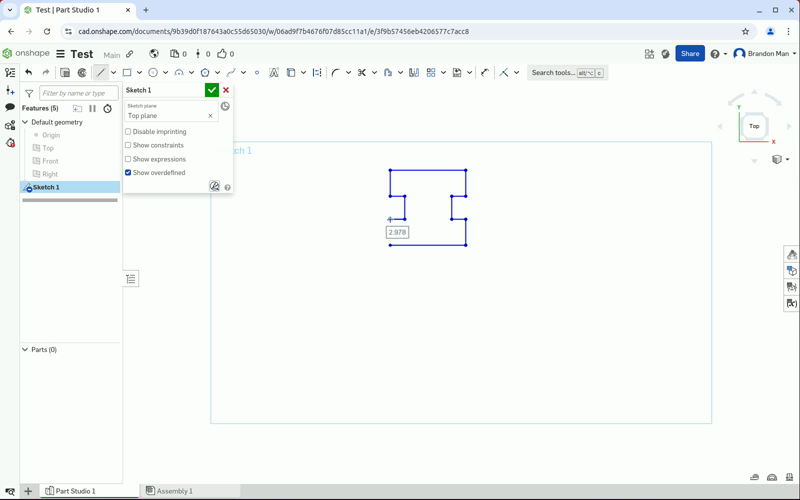
mouse_move(420, 219)
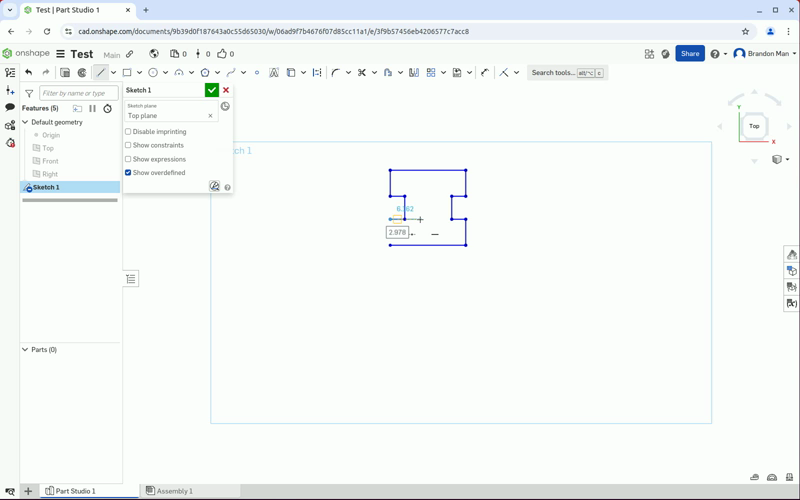
key_down(shift)
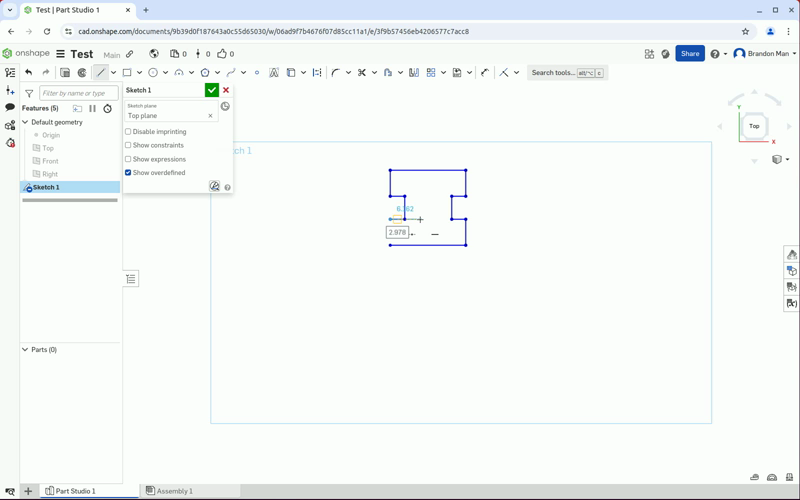
mouse_move(390, 245)
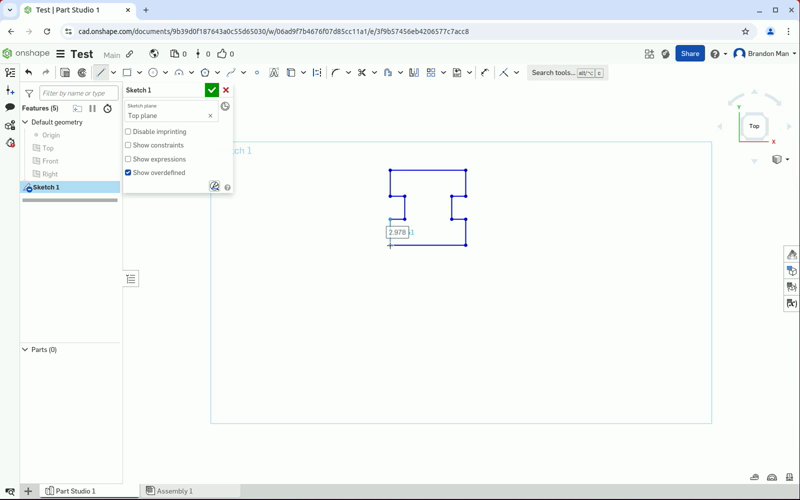
key_up(shift)
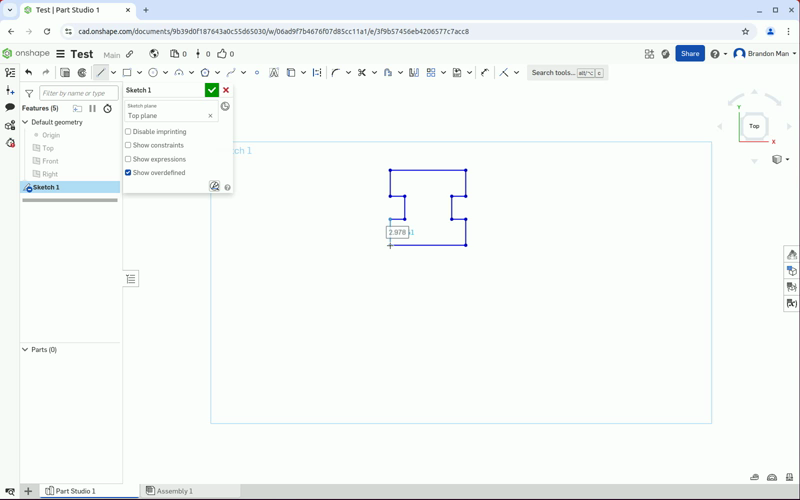
click(390, 245)
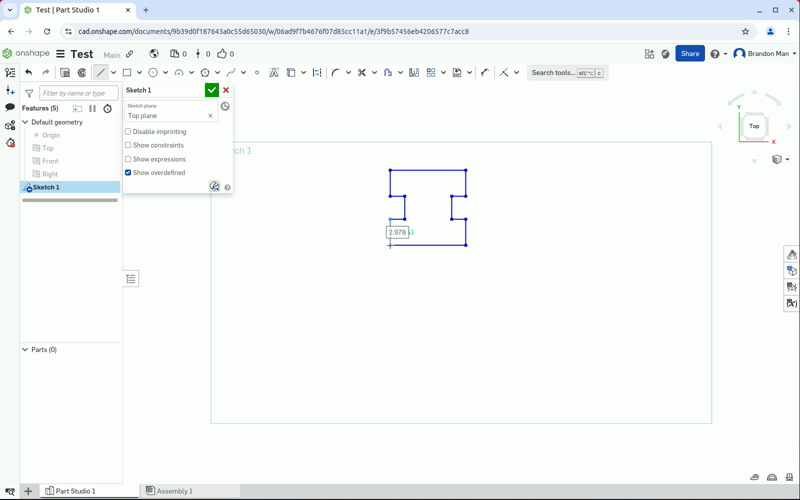
key(esc)
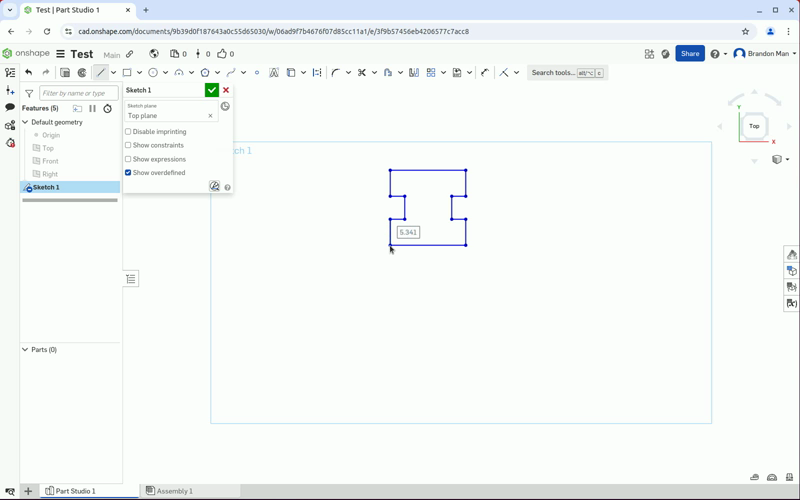
key(c)
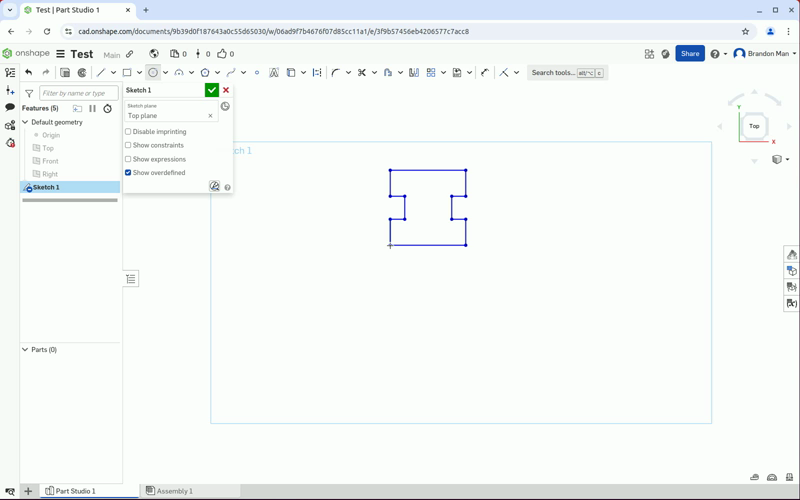
key_down(shift)
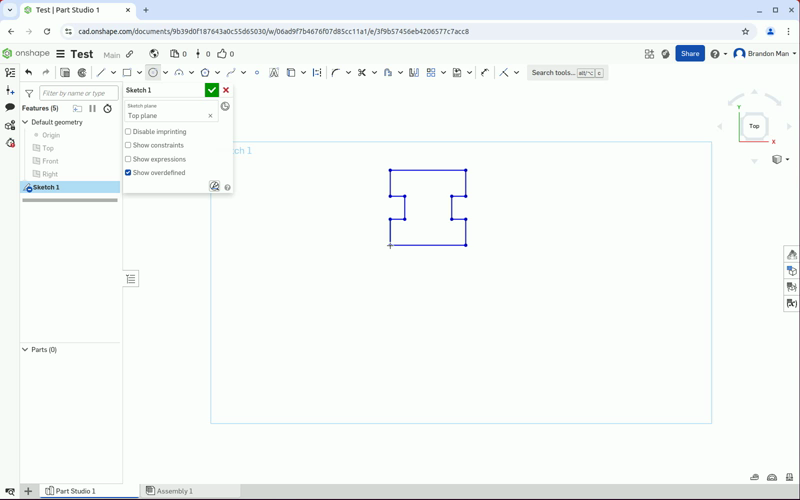
mouse_move(428, 207)
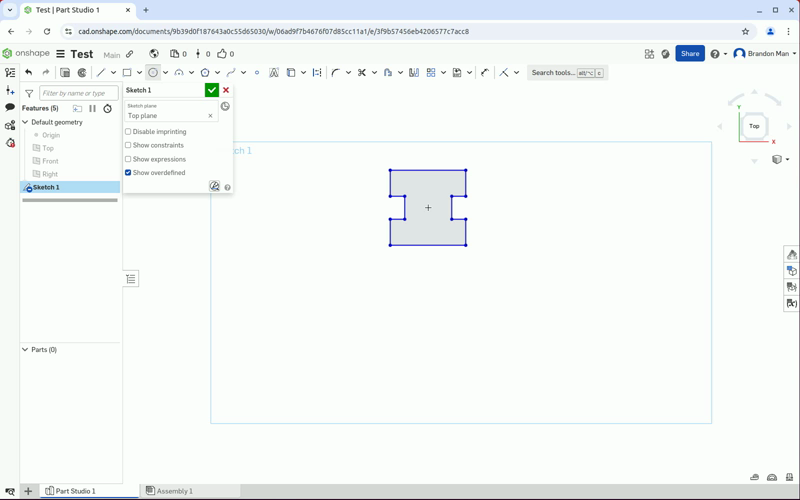
click(428, 207)
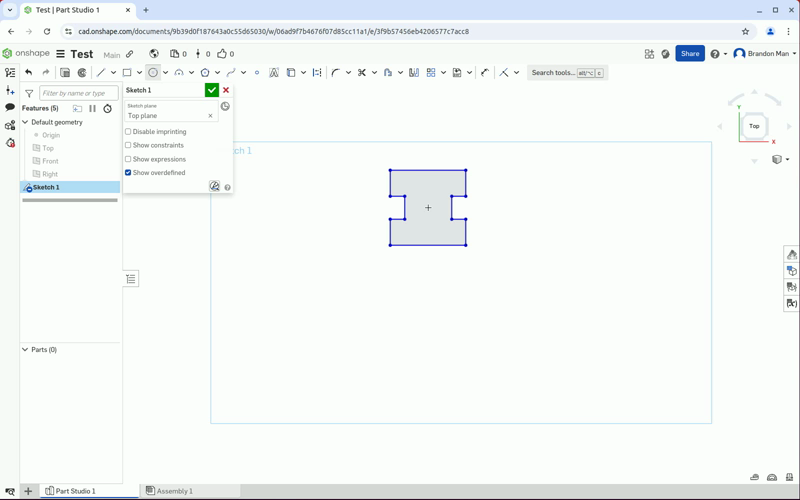
key_up(shift)
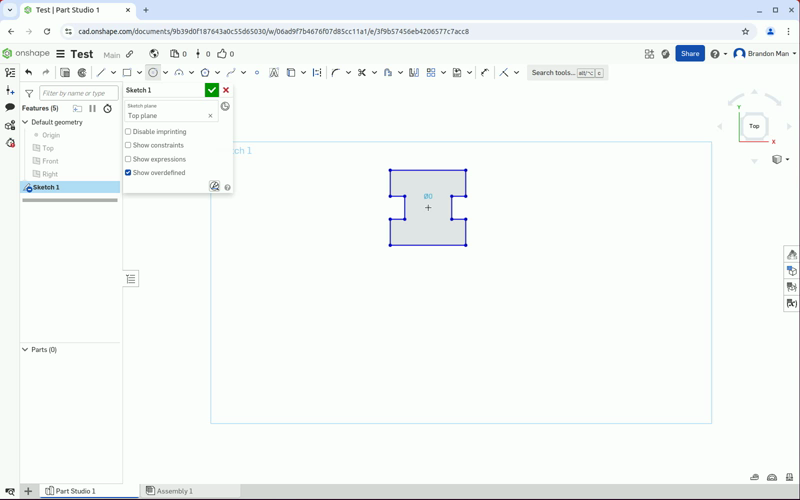
mouse_move(437, 207)
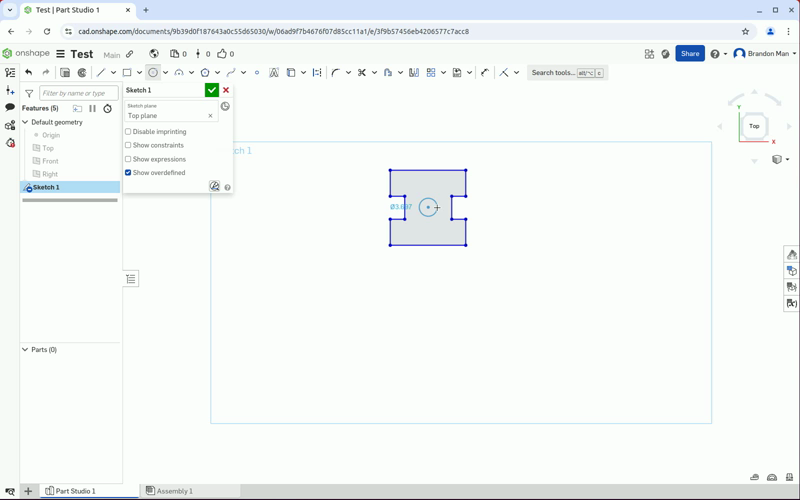
click(437, 207)
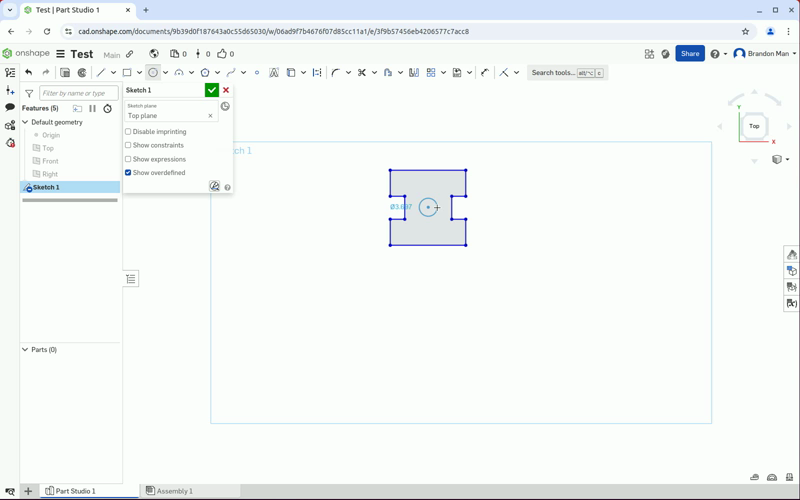
key(esc)
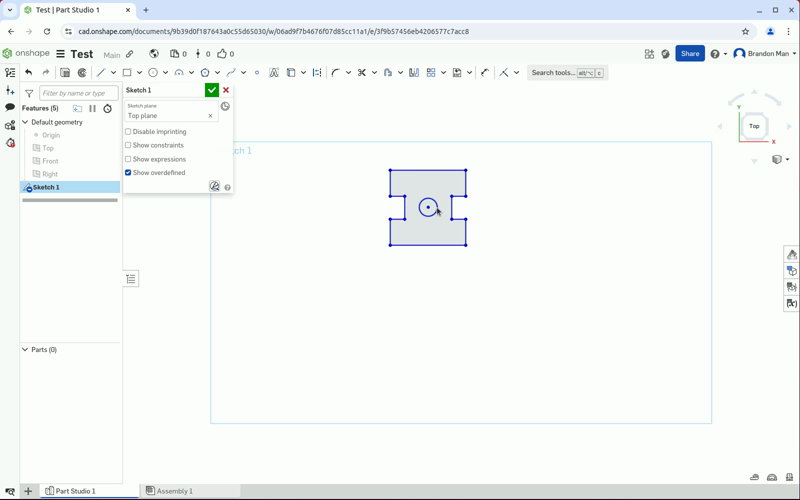
mouse_move(451, 232)
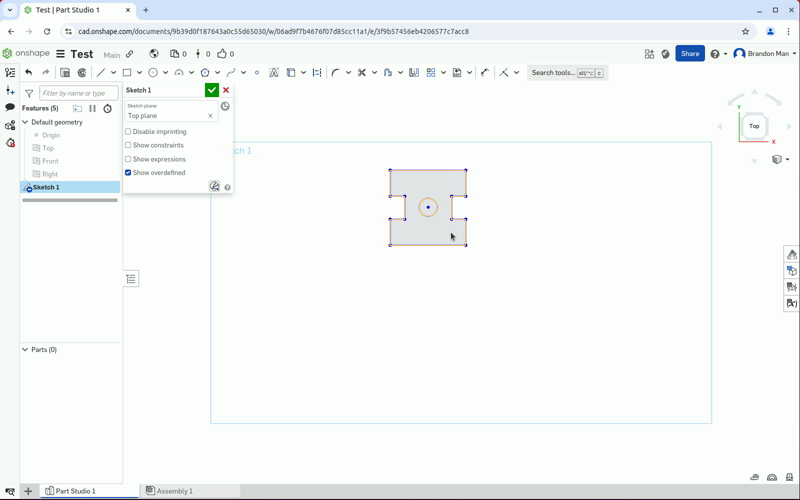
click(451, 232)
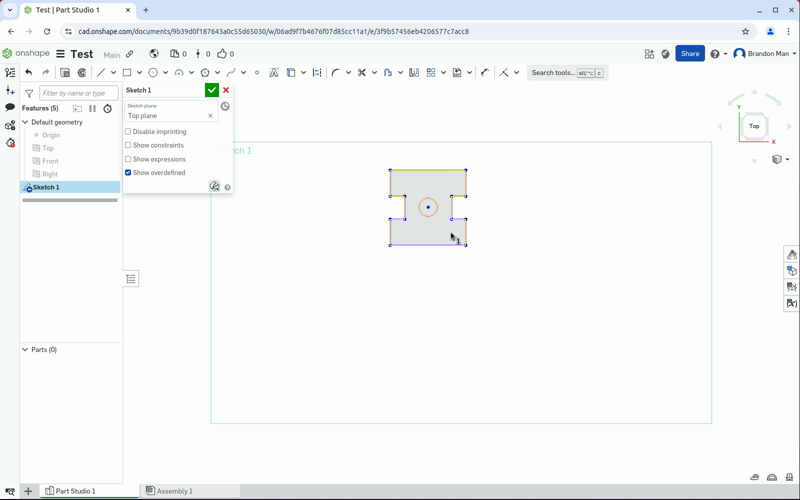
mouse_move(73, 352)
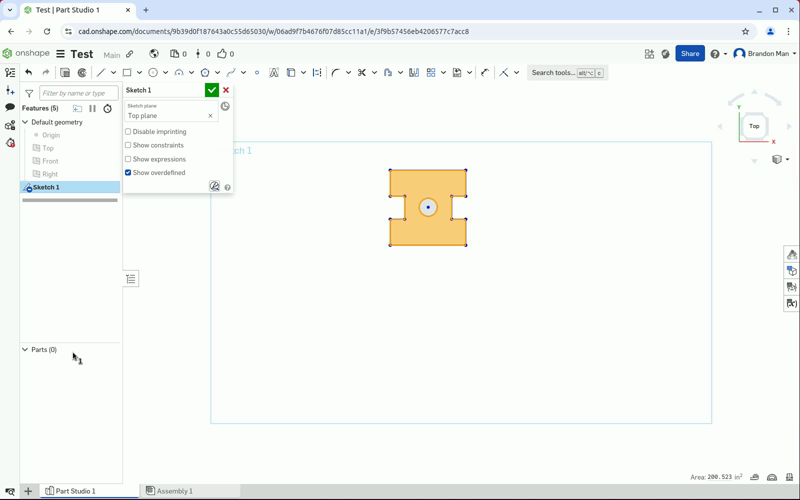
key(shift+y)
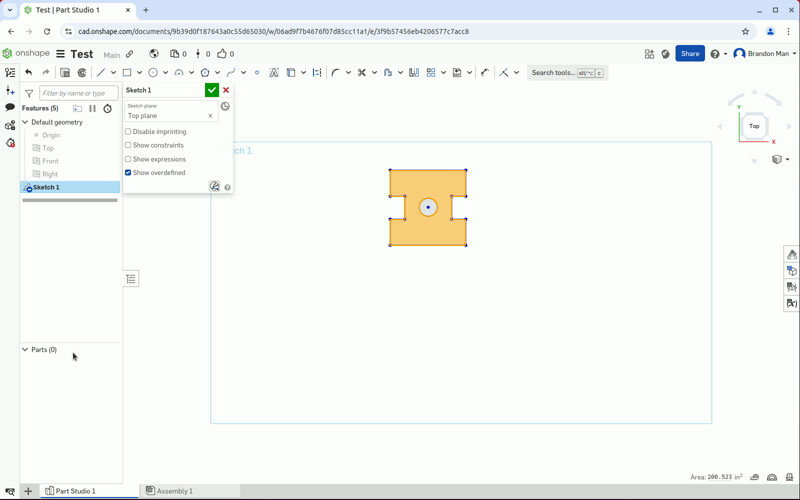
key(shift+e)
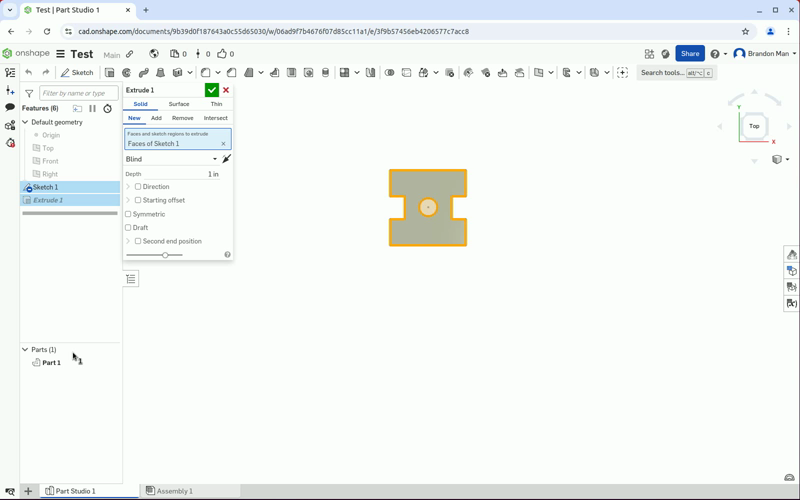
mouse_move(143, 106)
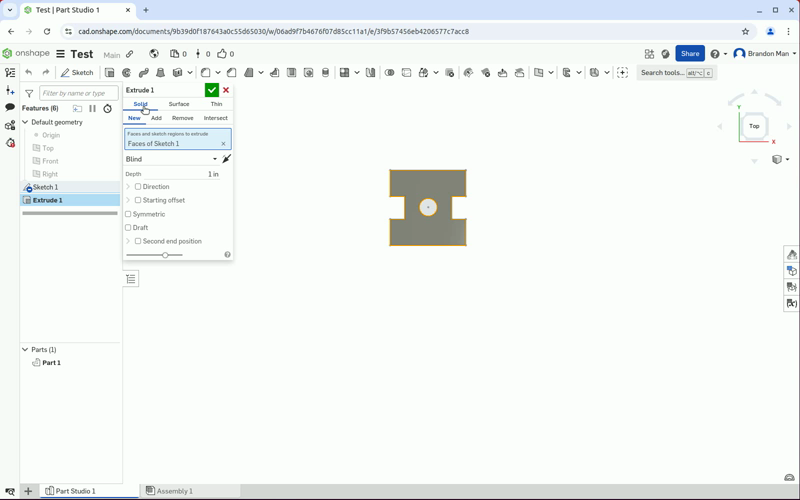
click(143, 106)
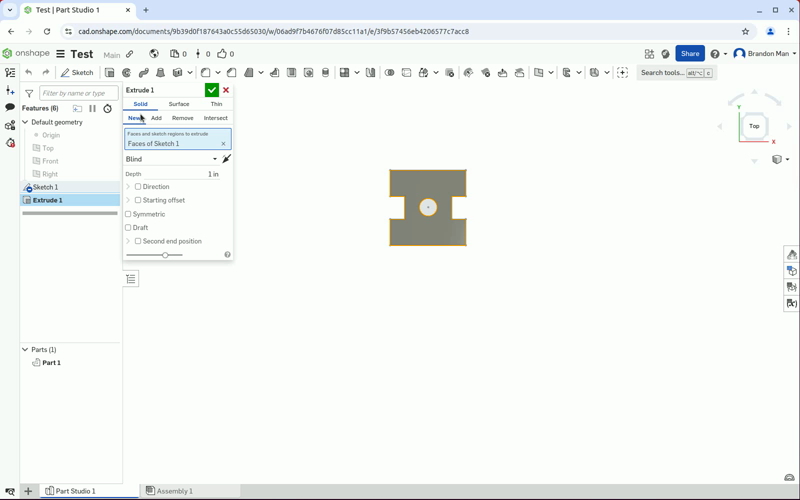
mouse_move(137, 120)
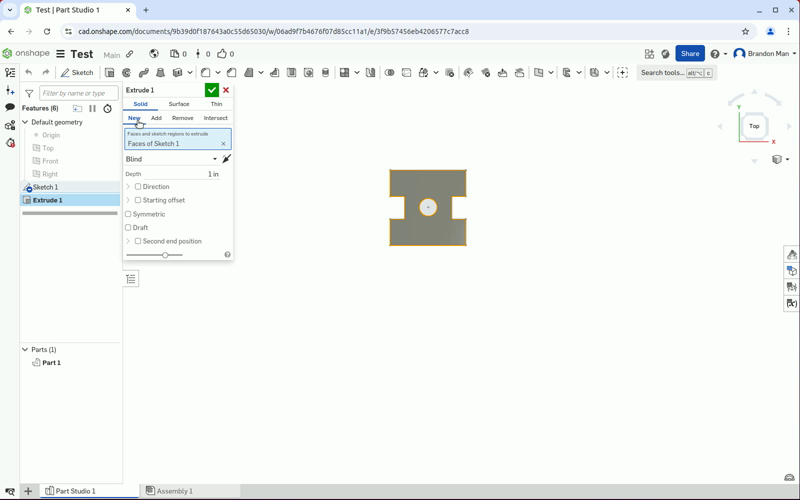
click(137, 120)
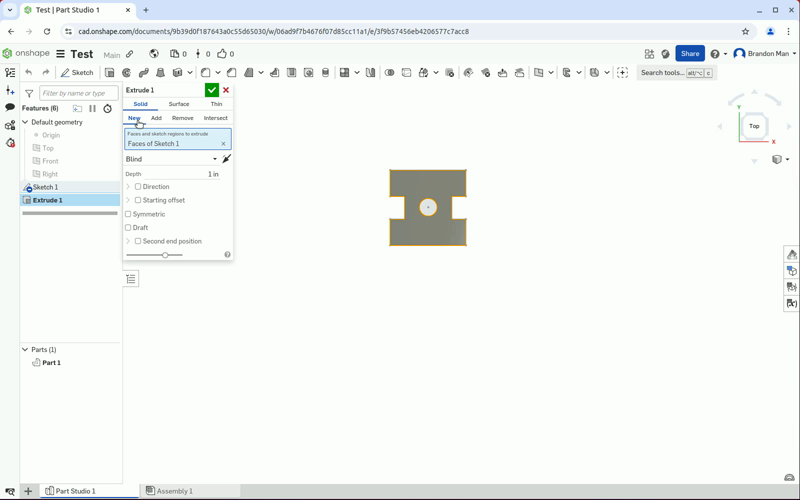
key(tab, 4)
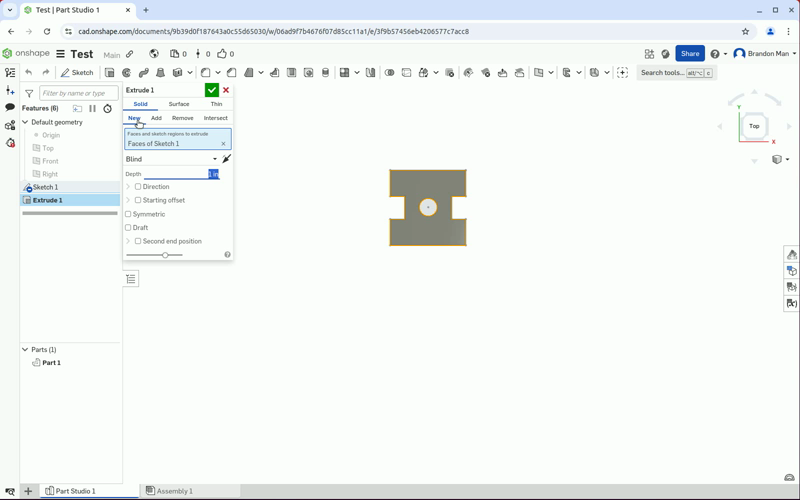
text(3.851)
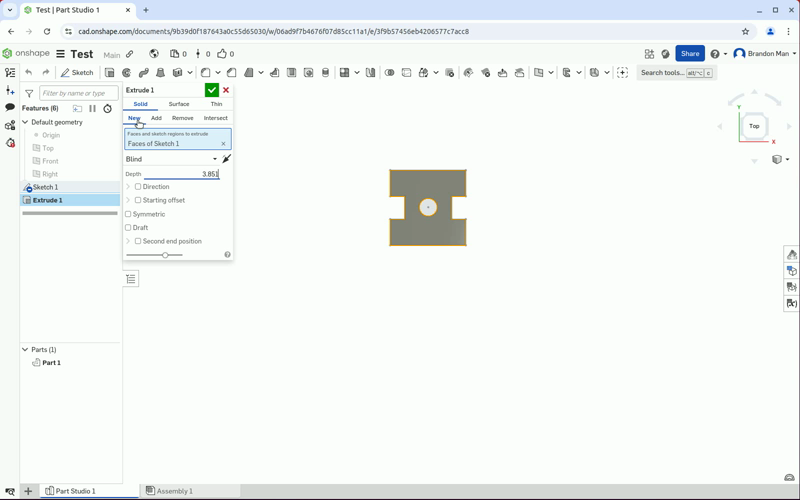
key(enter)
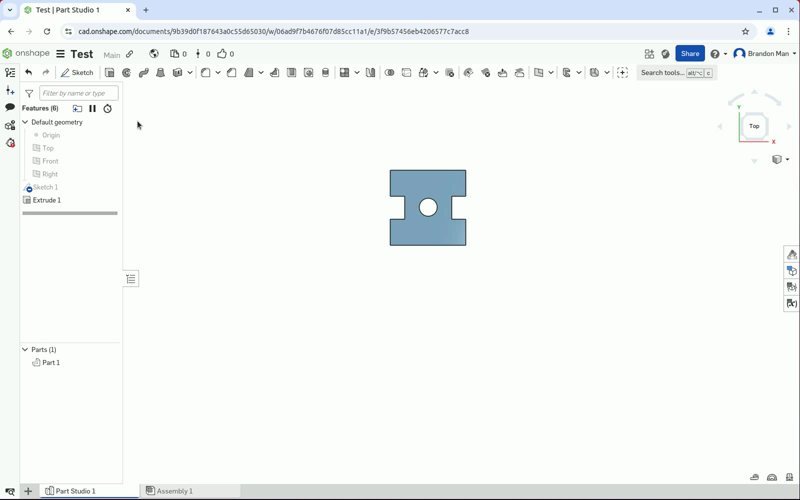
key(shift+h)
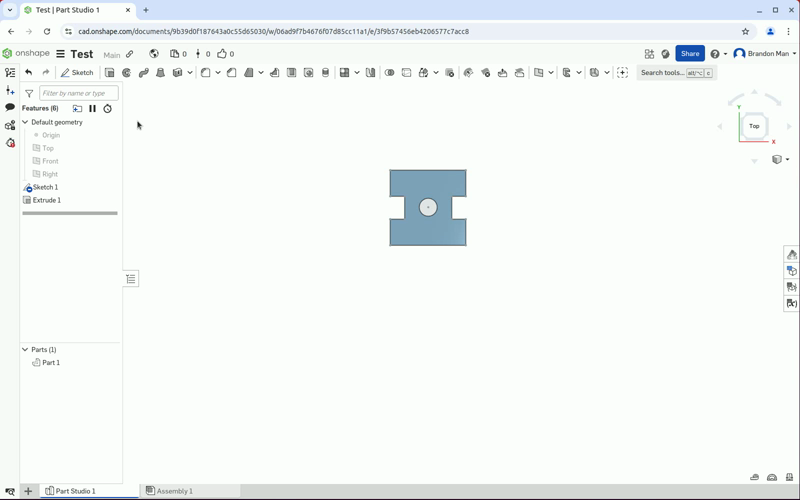
key(shift+h)
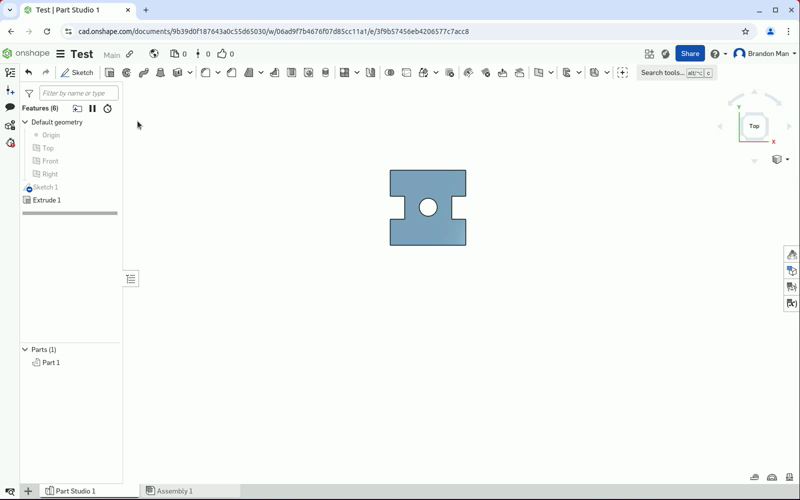
mouse_move(73, 189)
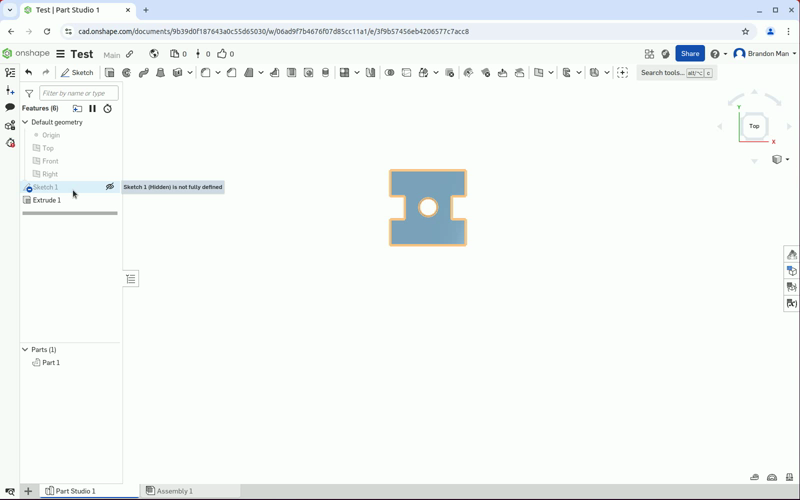
click(73, 189)
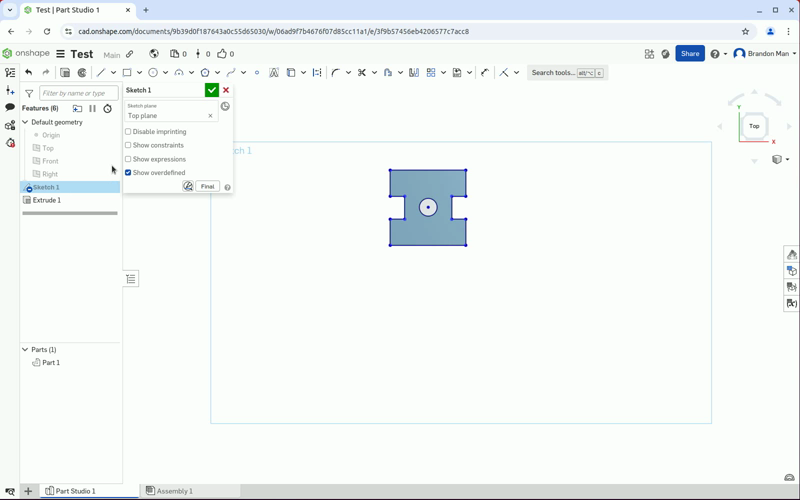
mouse_move(229, 92)
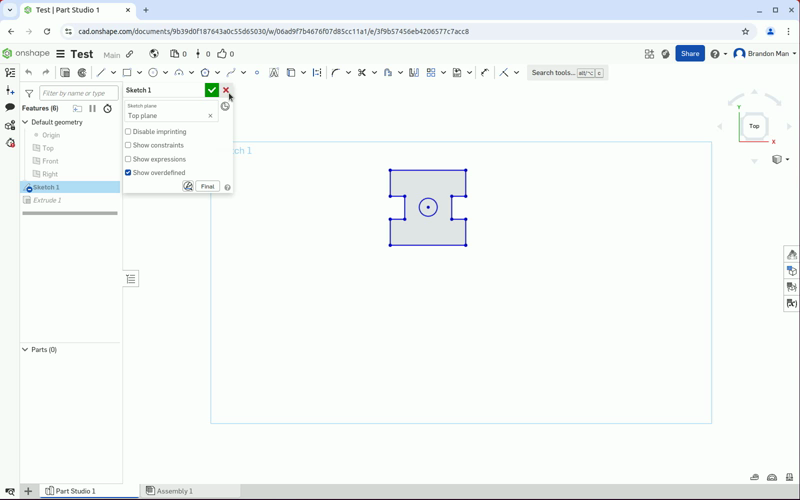
click(229, 92)
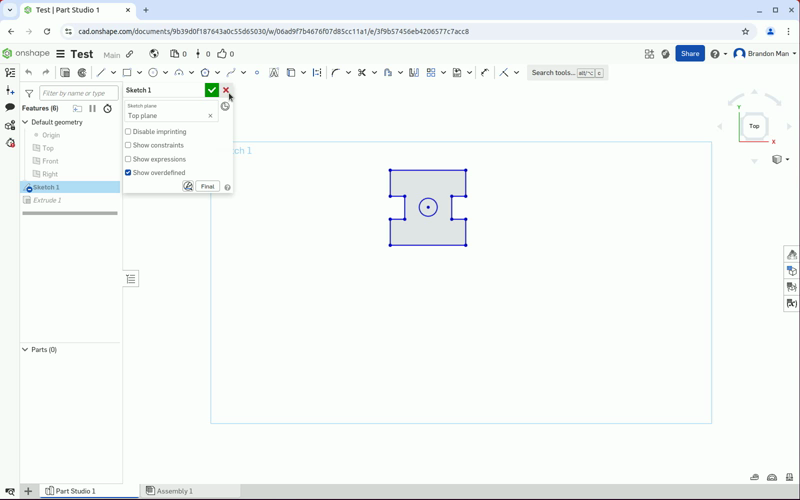
key(shift+s)
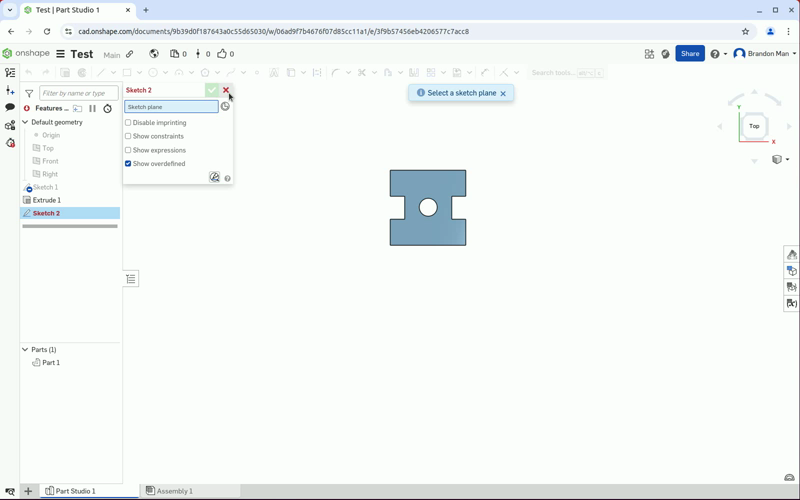
mouse_move(73, 150)
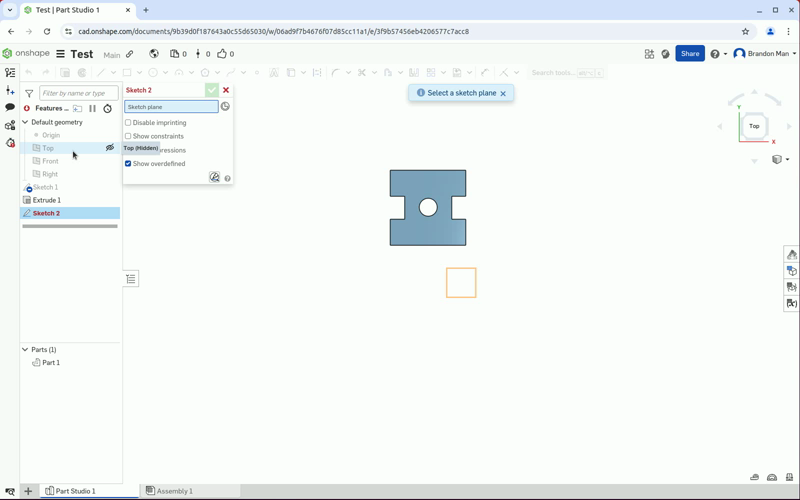
click(73, 150)
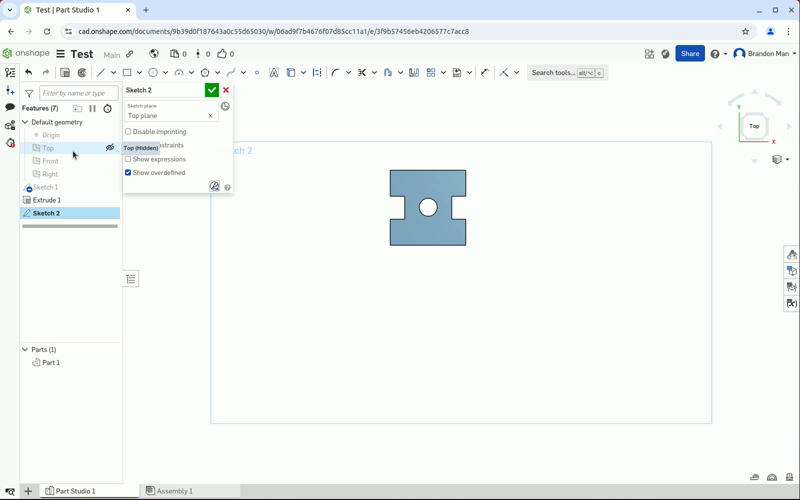
mouse_move(73, 352)
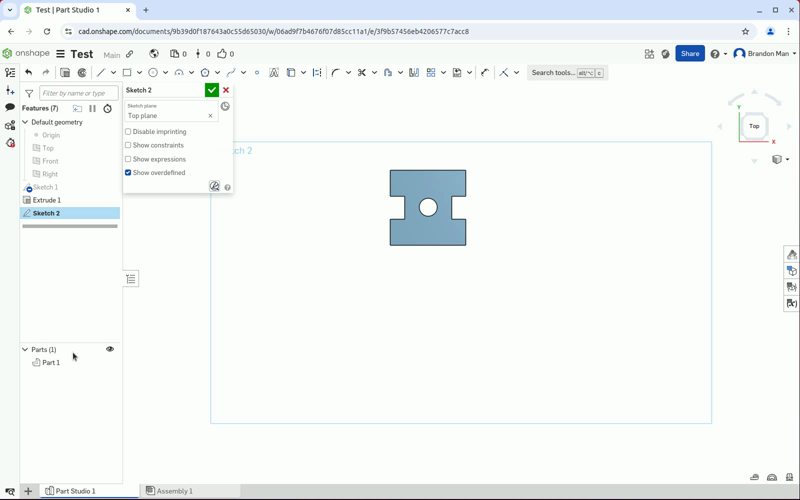
key(y)
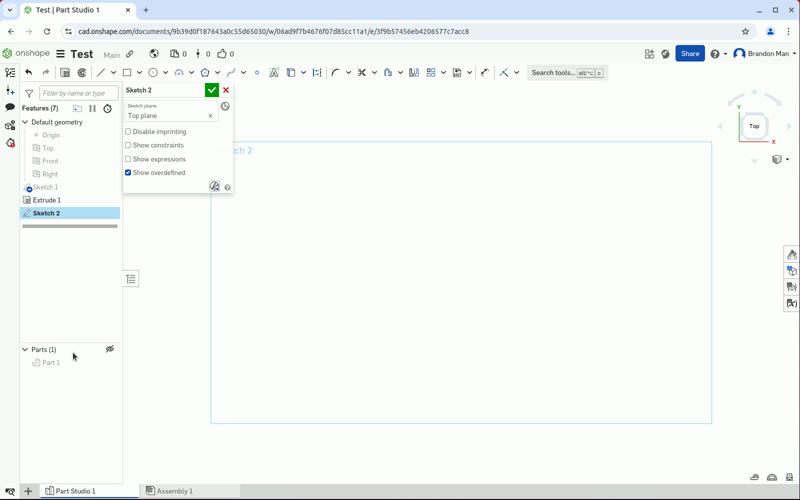
key(l)
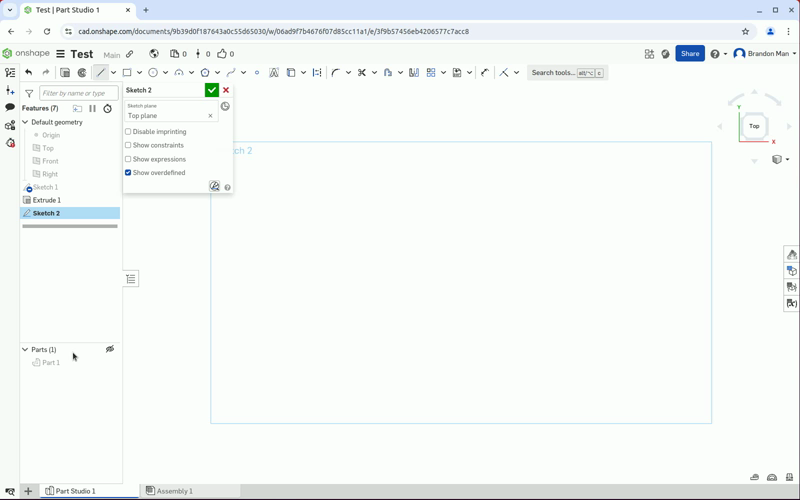
key_down(shift)
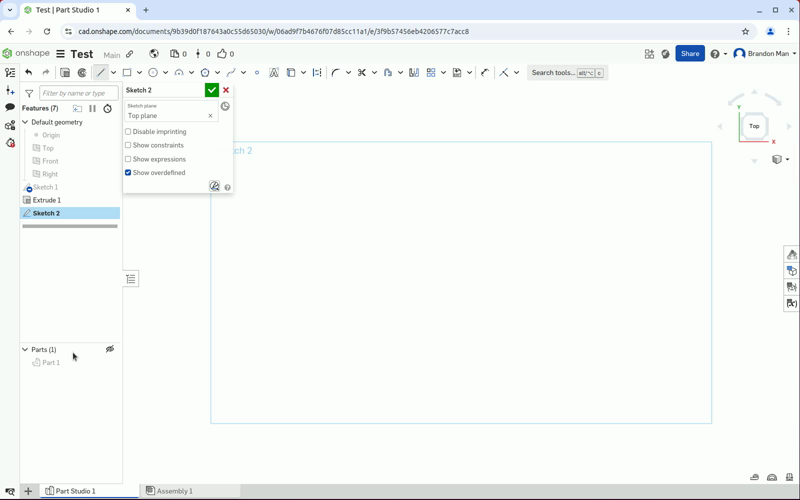
mouse_move(390, 282)
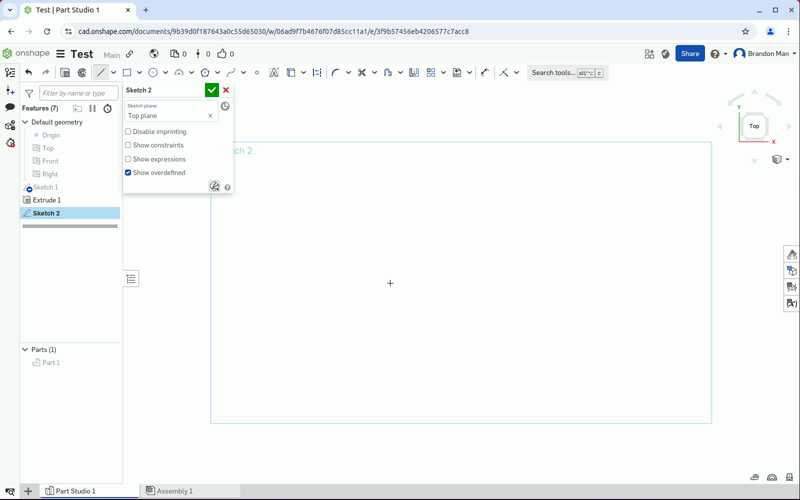
click(390, 282)
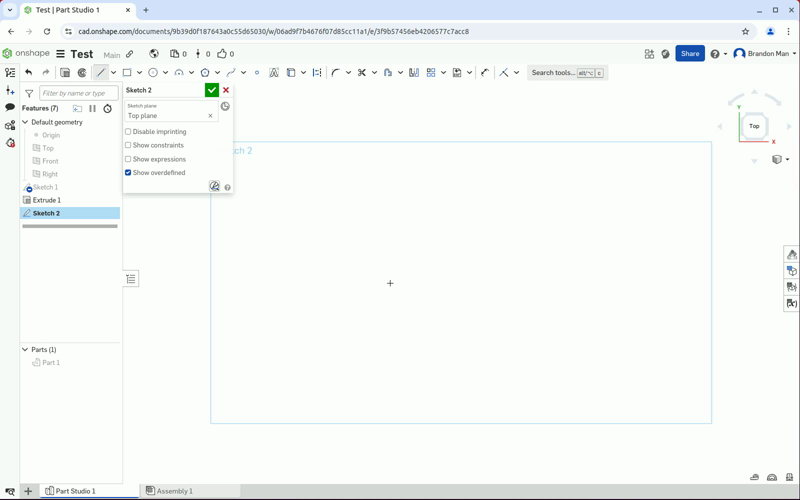
key_up(shift)
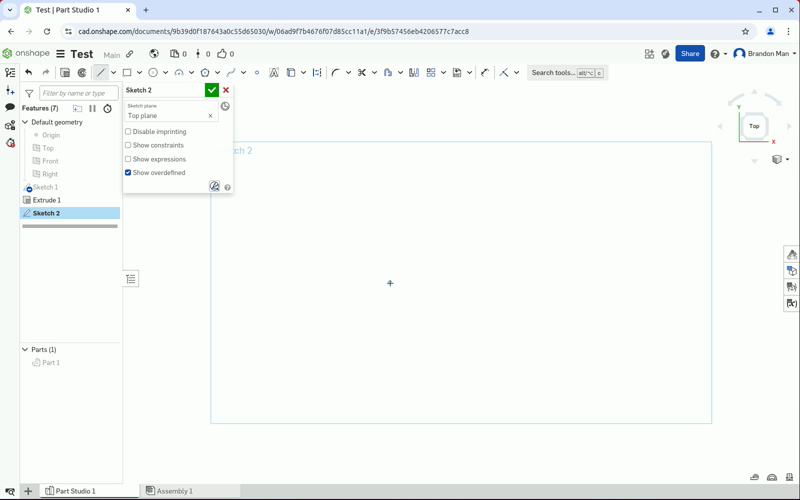
key_down(shift)
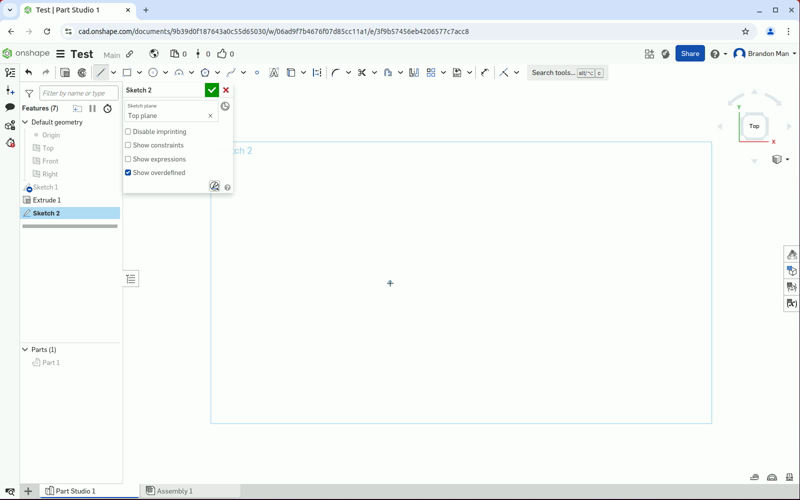
mouse_move(465, 282)
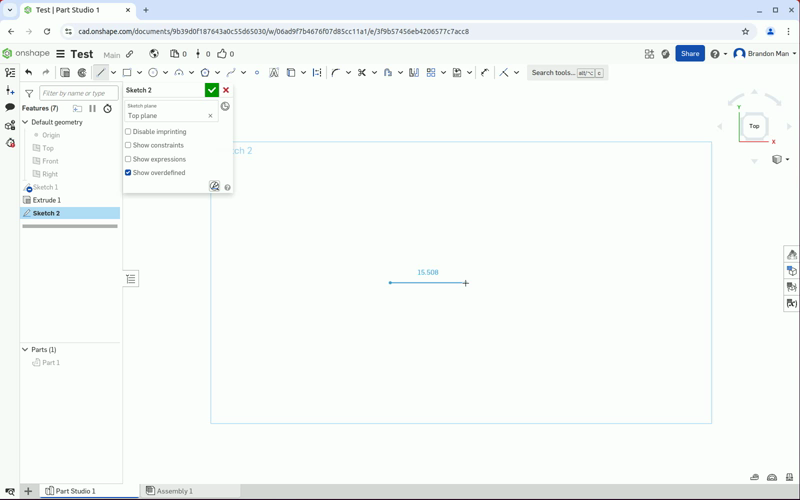
click(465, 282)
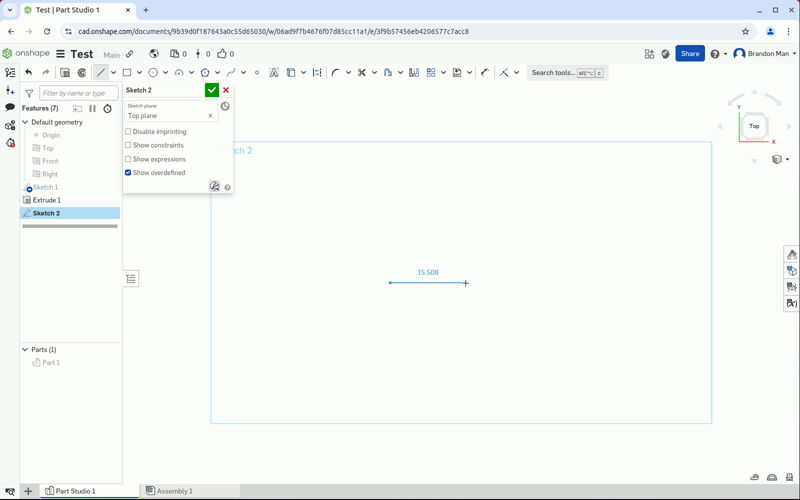
key_up(shift)
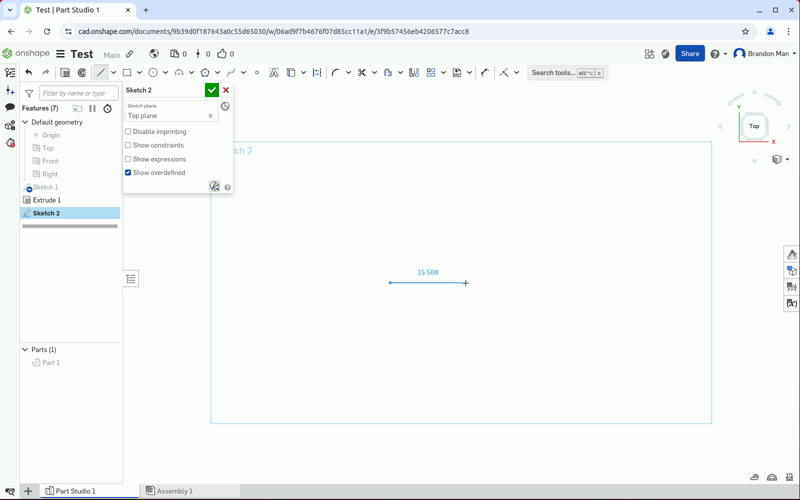
key_down(shift)
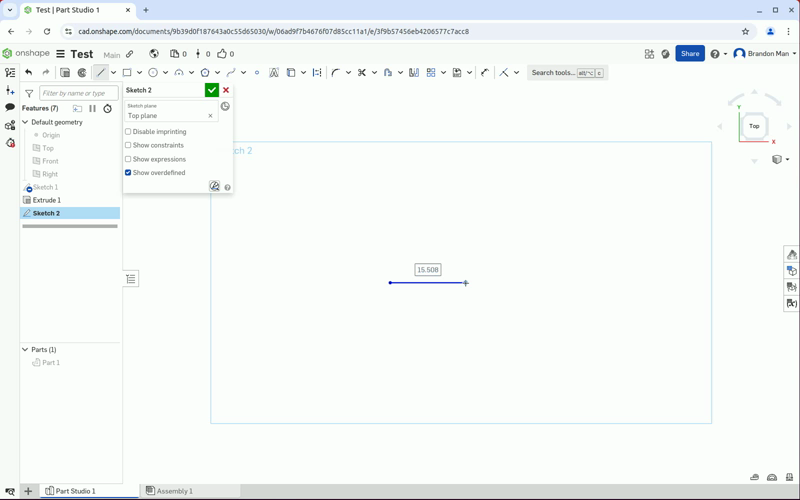
mouse_move(495, 282)
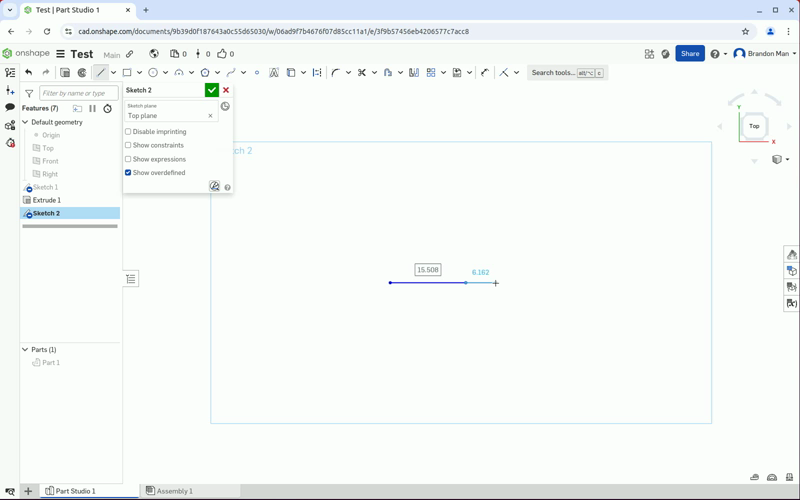
mouse_move(465, 244)
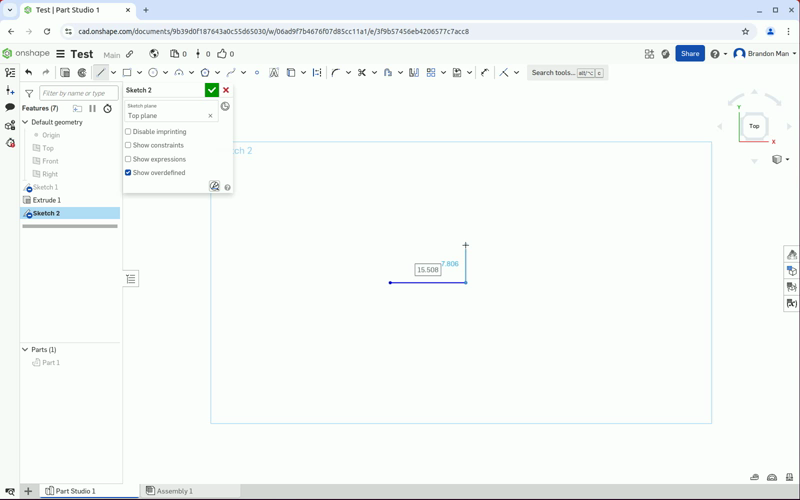
click(465, 244)
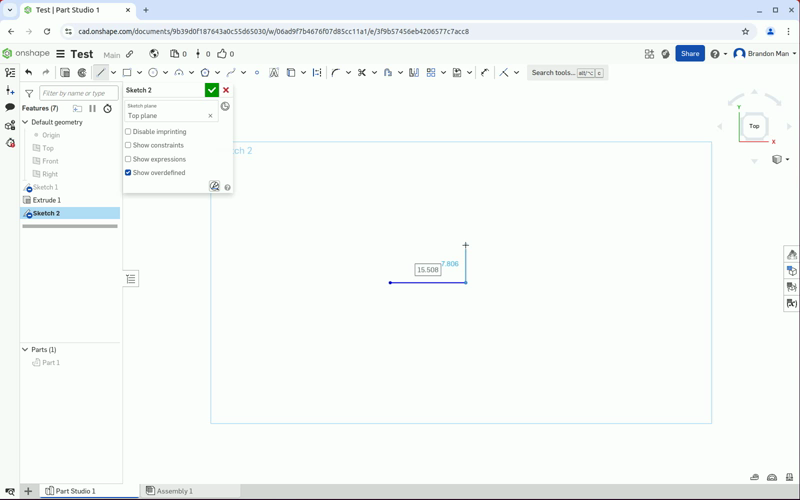
key_up(shift)
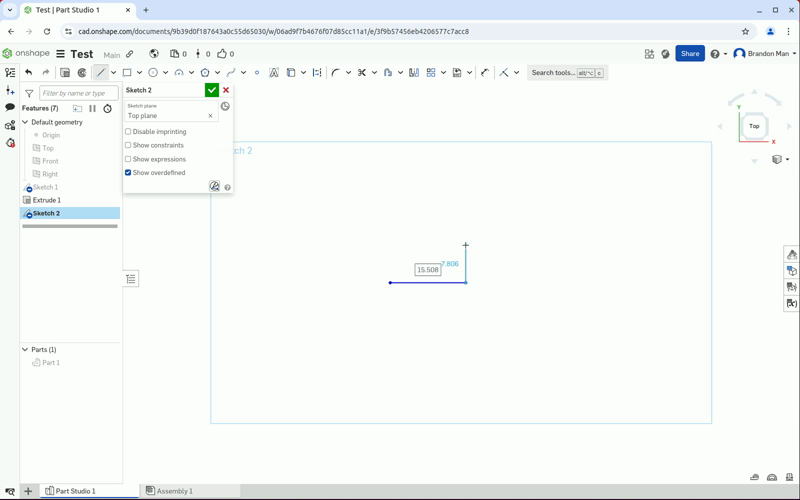
key_down(shift)
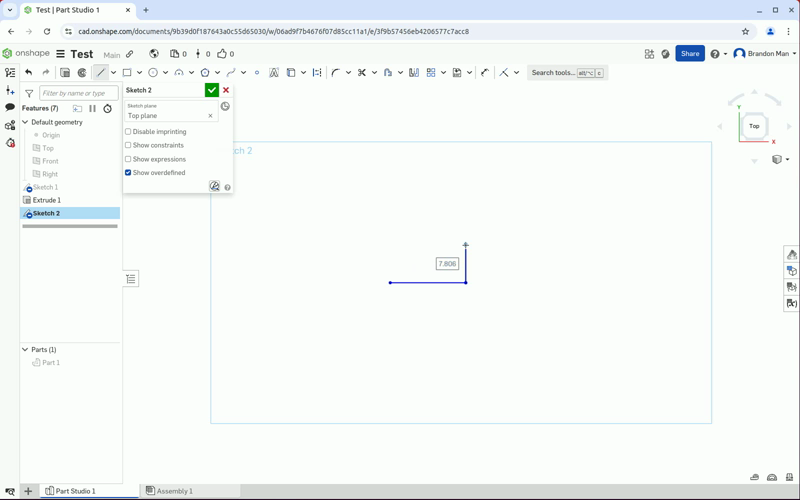
mouse_move(390, 244)
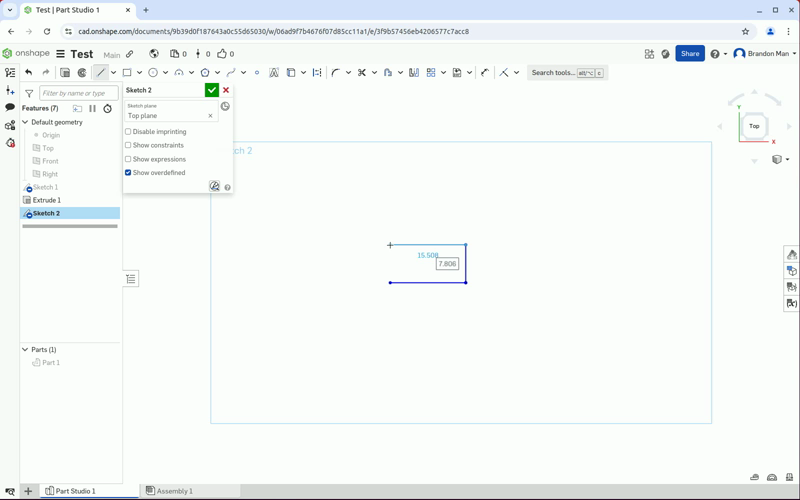
click(390, 244)
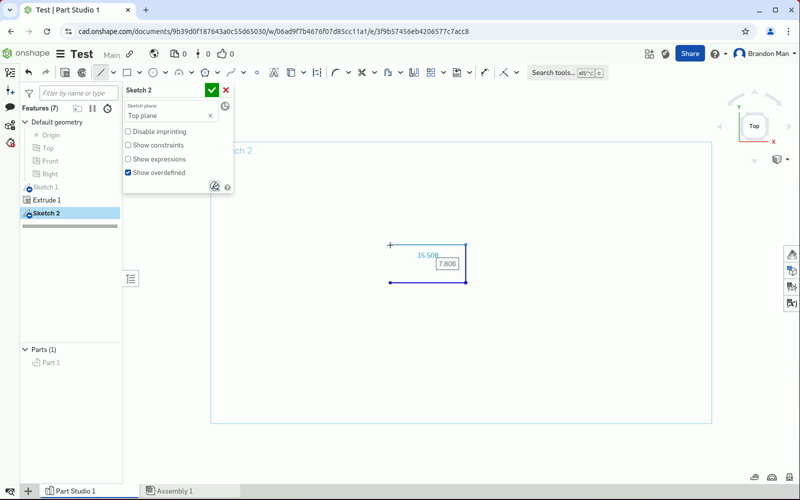
key_up(shift)
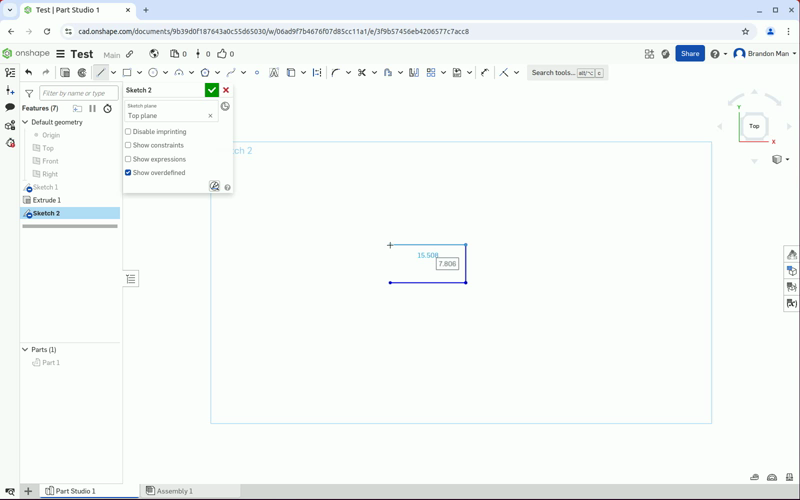
mouse_move(420, 244)
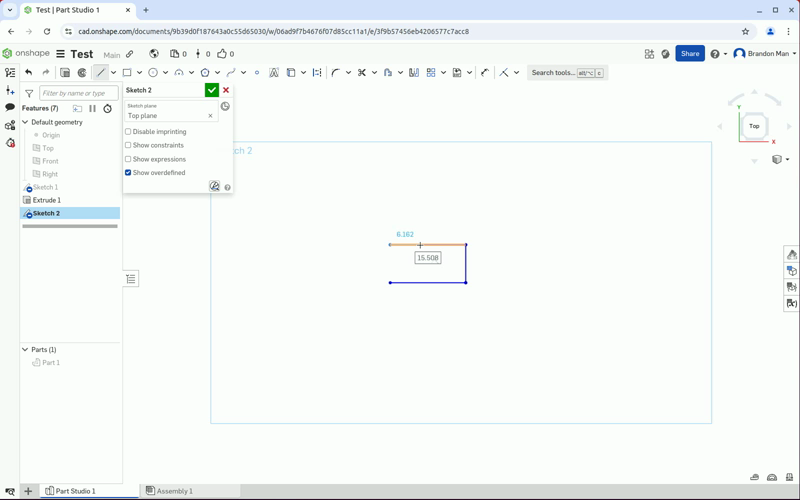
key_down(shift)
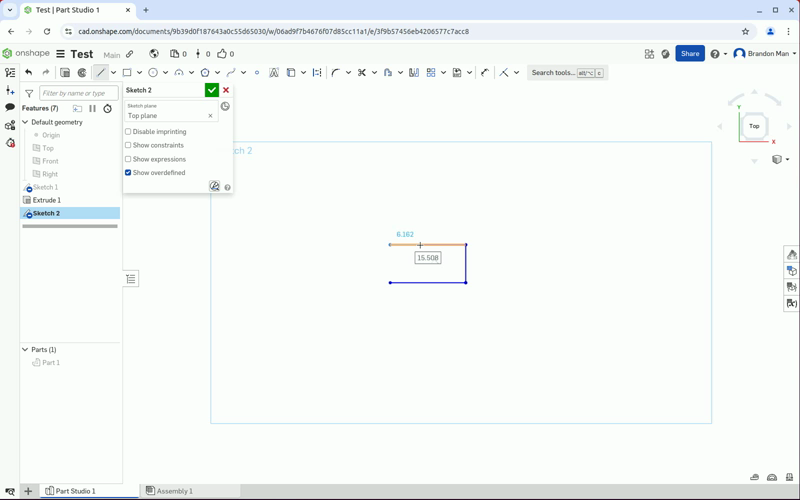
mouse_move(390, 282)
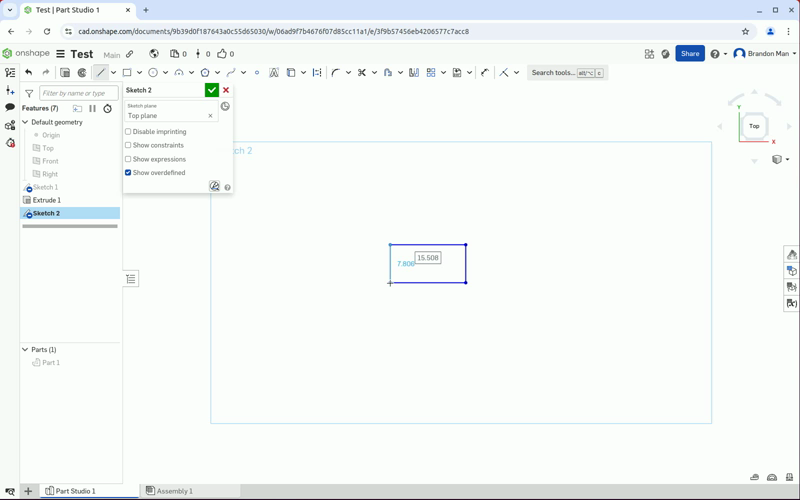
key_up(shift)
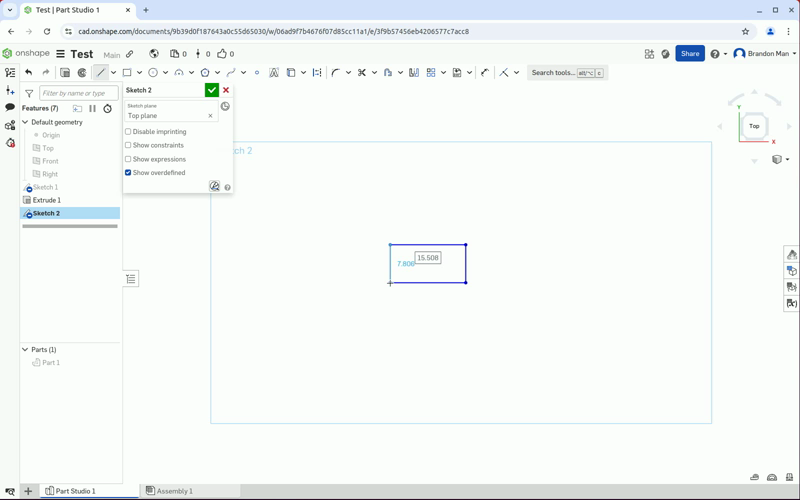
click(390, 282)
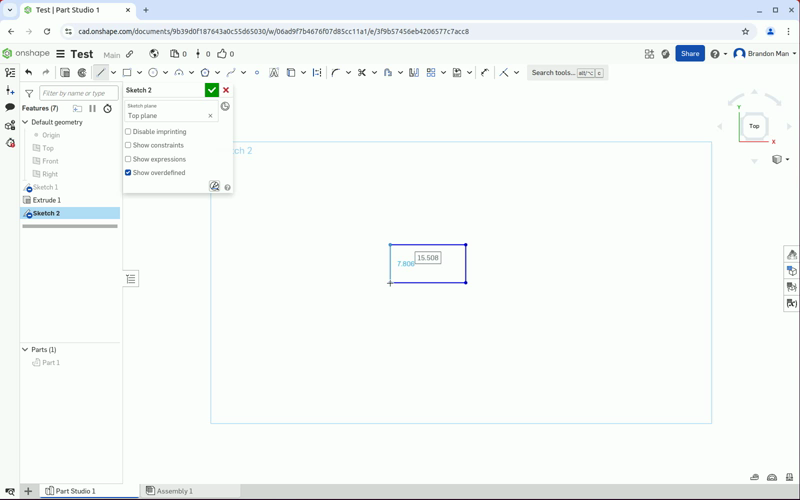
key(esc)
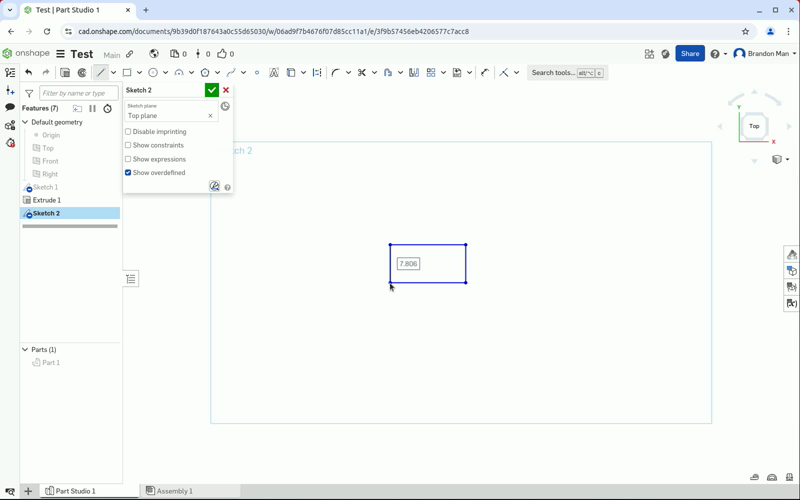
key(c)
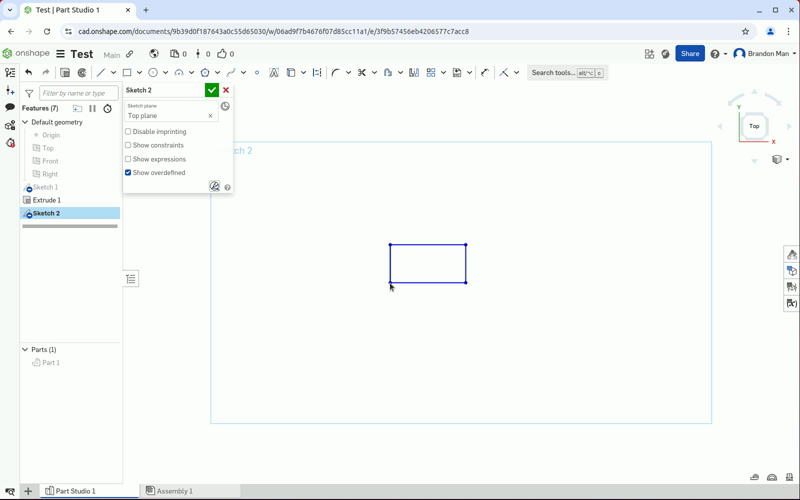
key_down(shift)
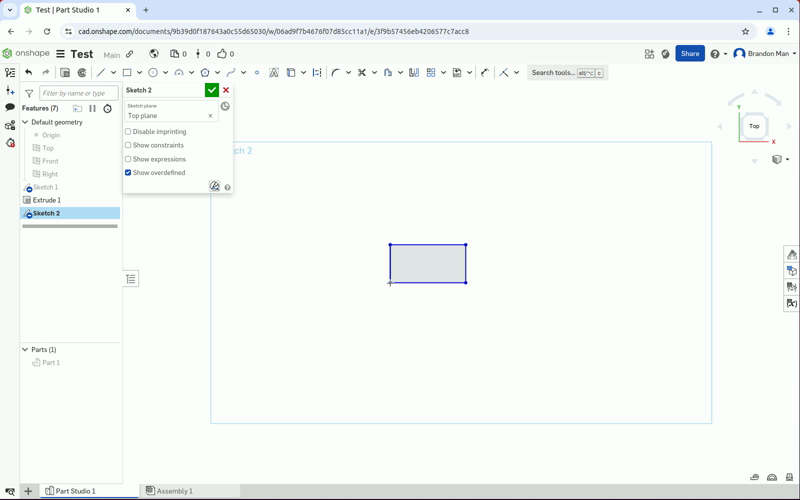
mouse_move(428, 264)
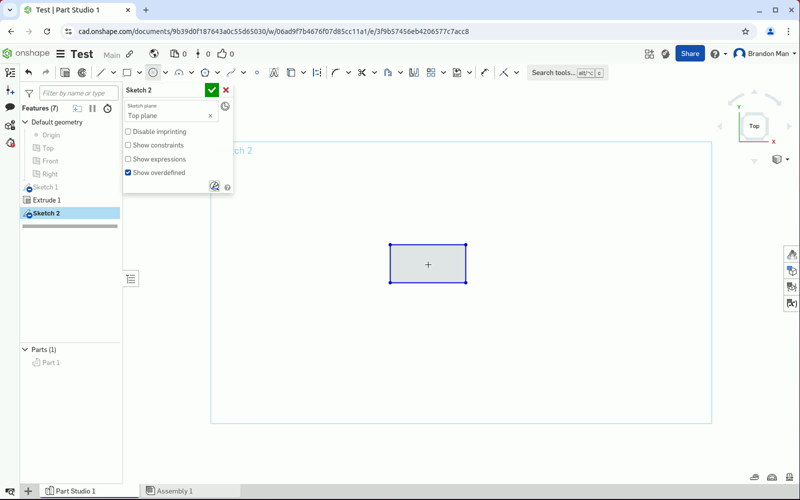
click(428, 264)
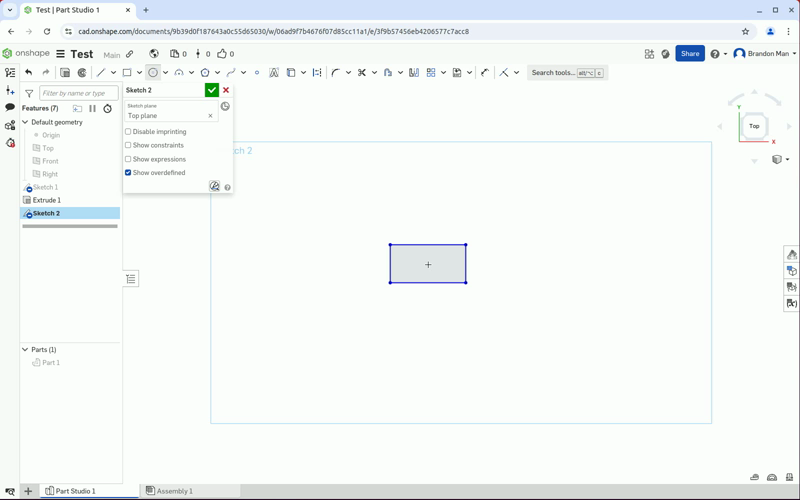
key_up(shift)
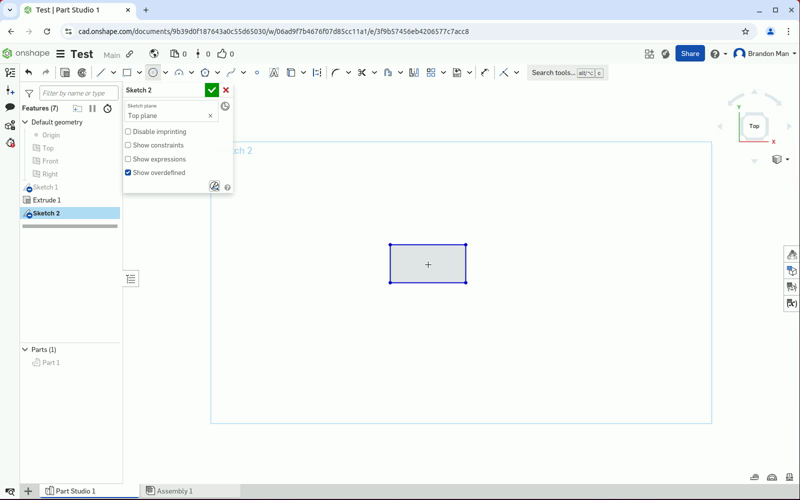
mouse_move(437, 264)
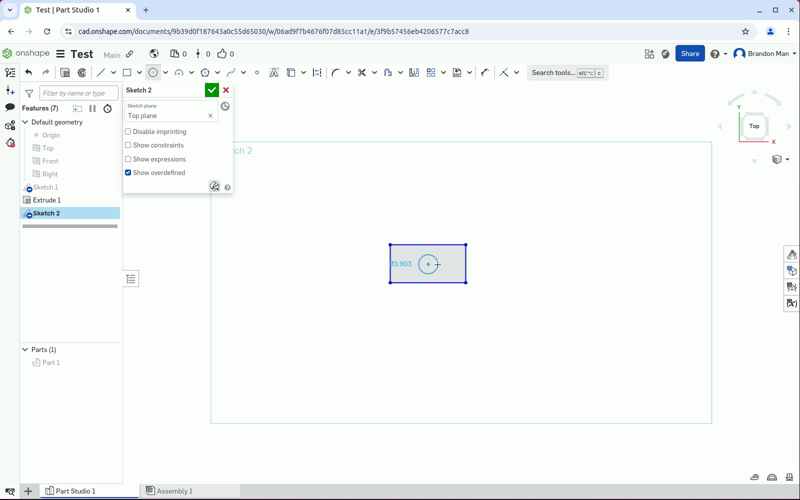
click(437, 264)
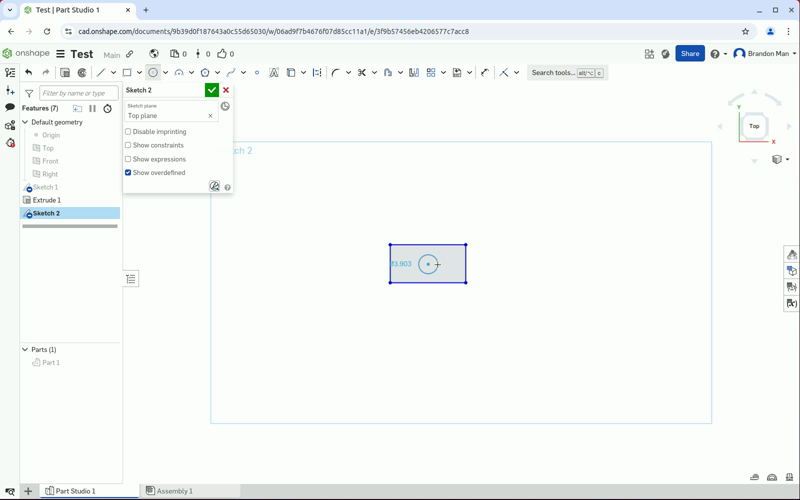
key(esc)
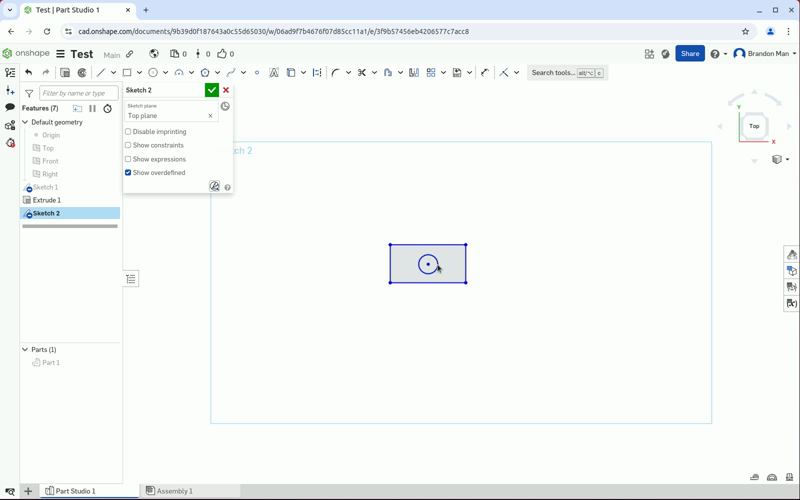
mouse_move(402, 259)
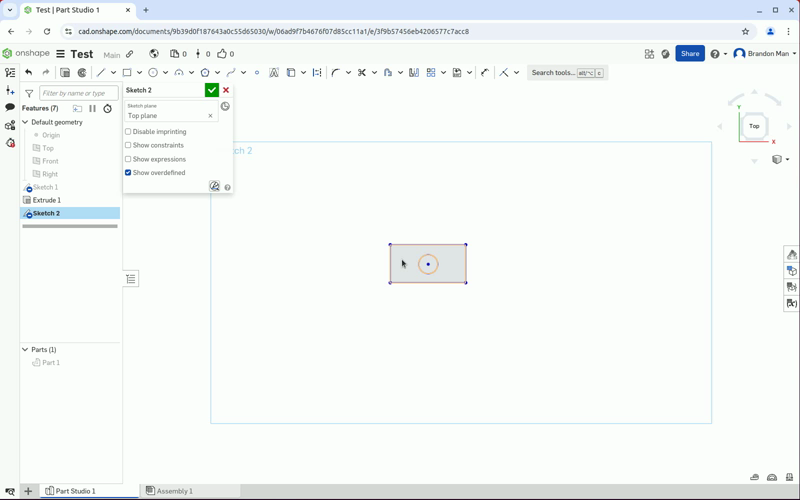
click(402, 259)
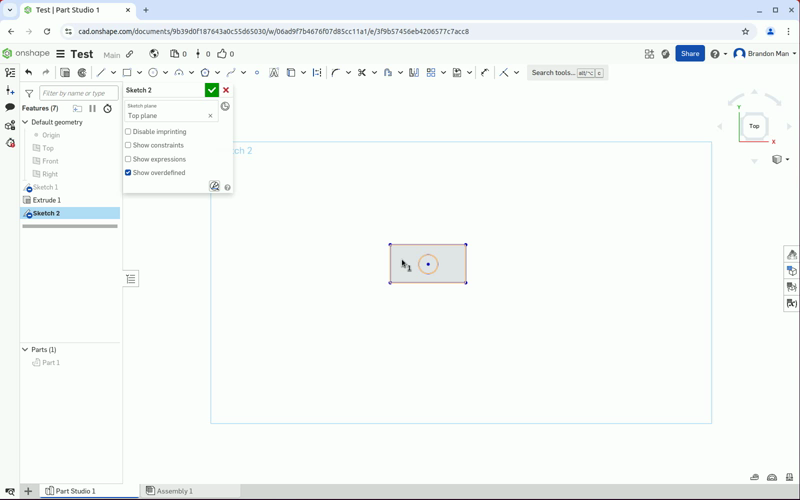
mouse_move(73, 352)
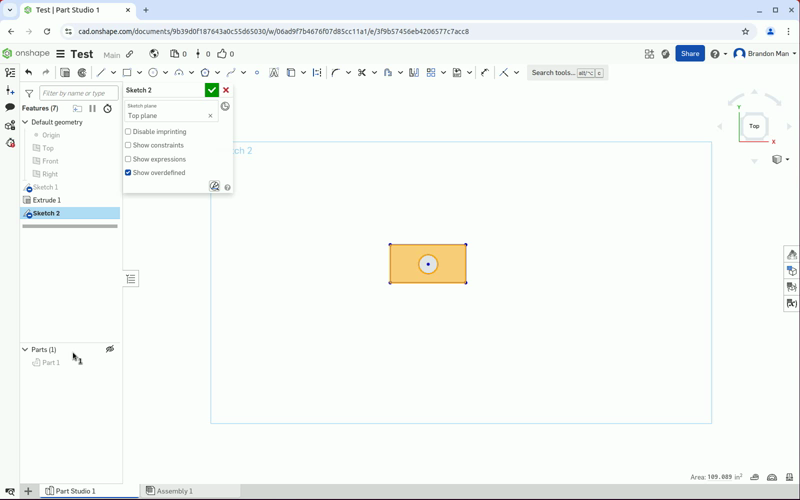
key(shift+y)
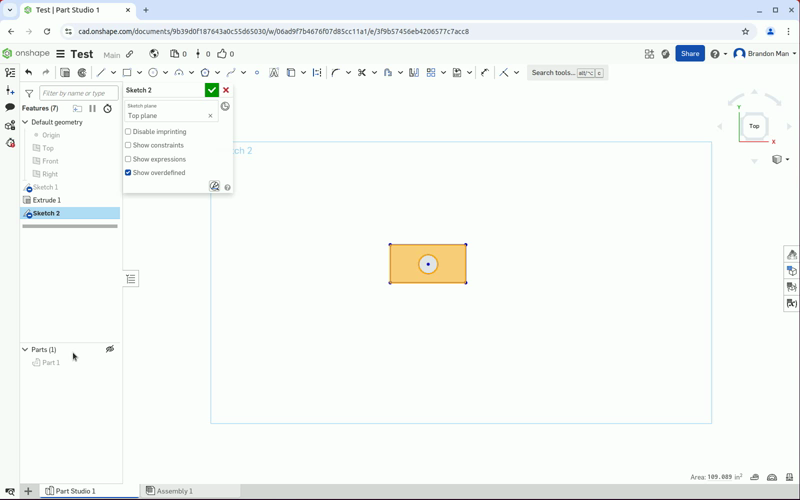
key(shift+e)
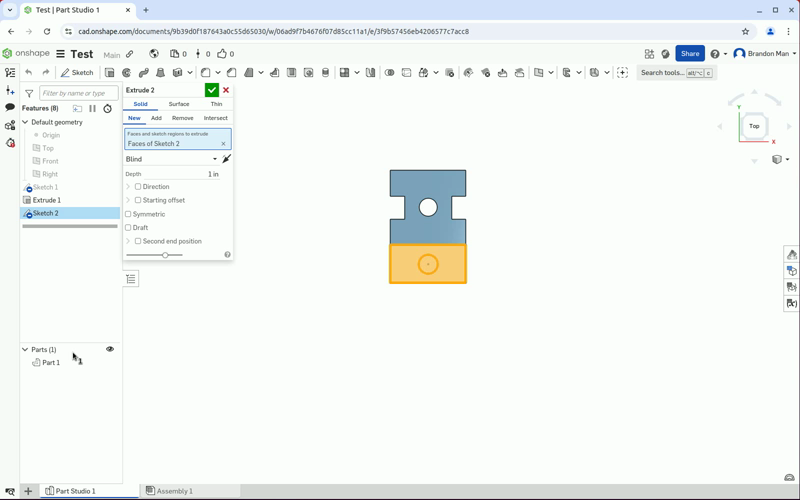
mouse_move(143, 106)
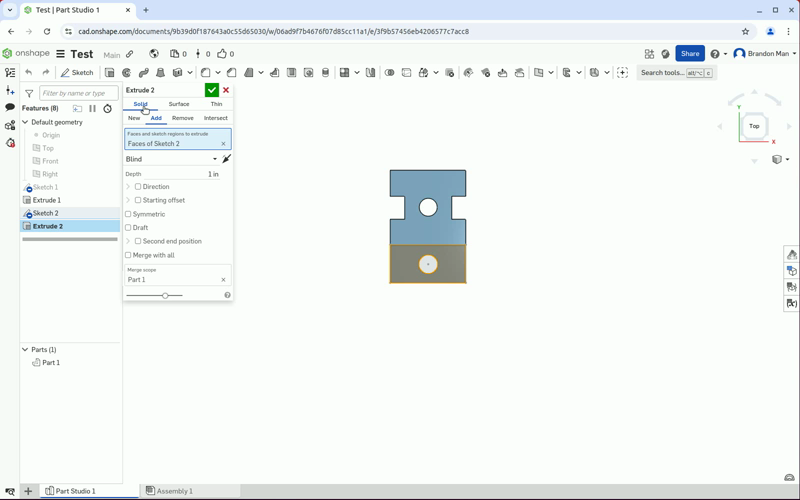
click(143, 106)
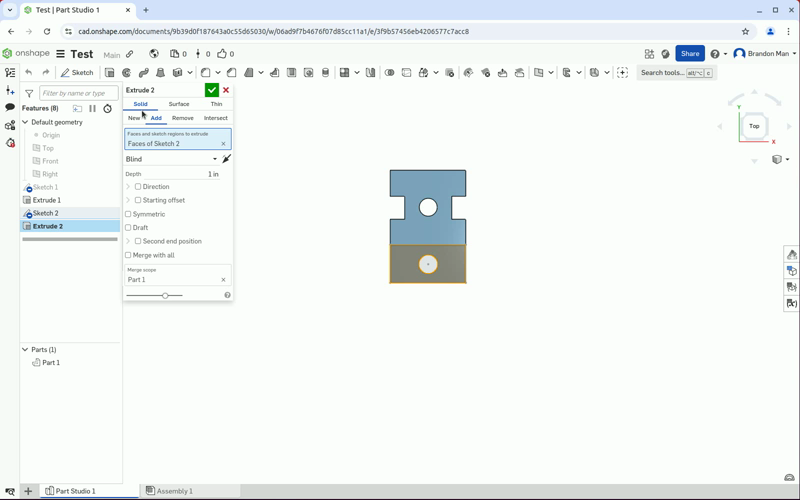
mouse_move(137, 120)
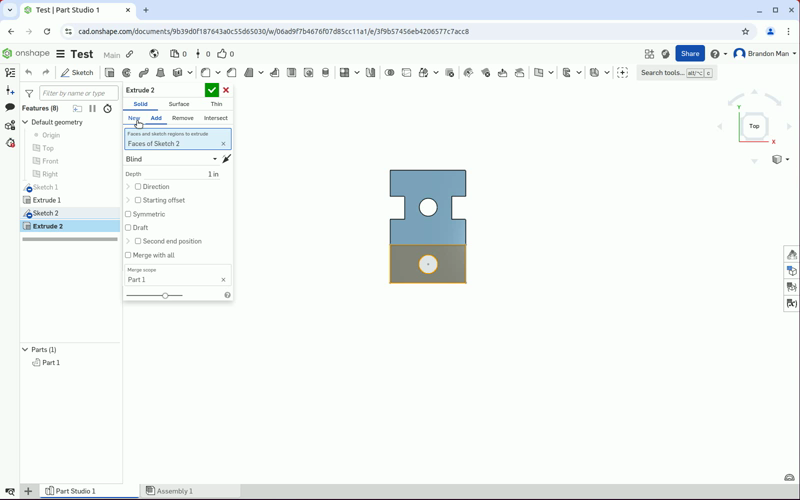
click(137, 120)
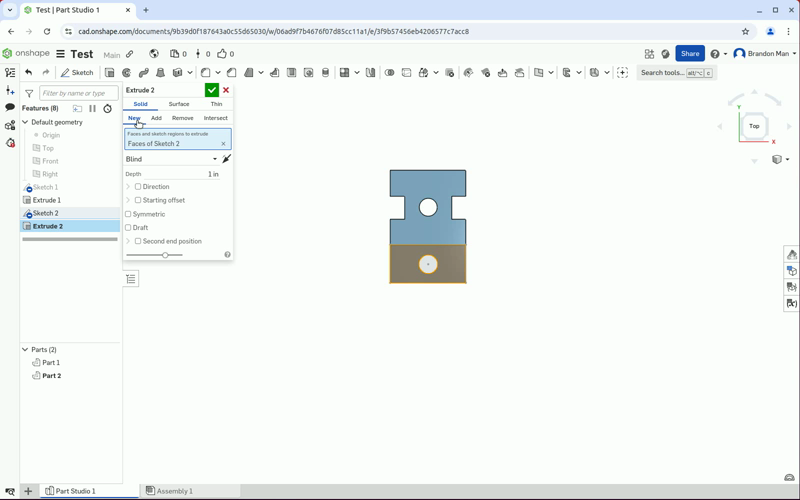
key(tab, 4)
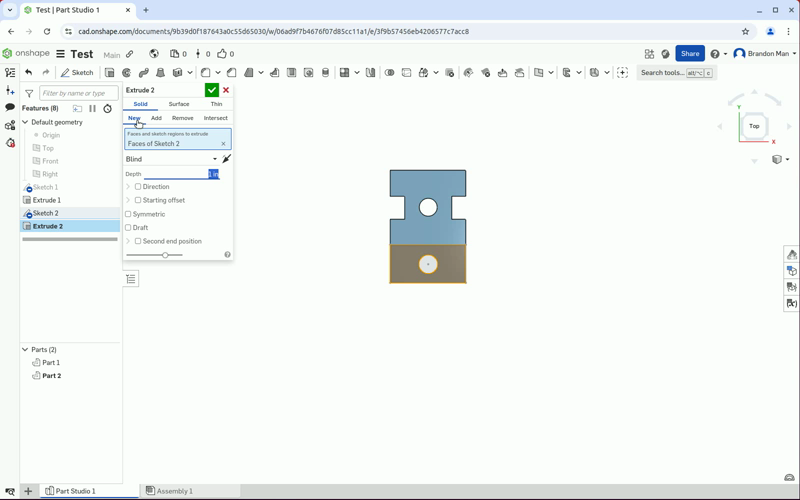
text(3.851)
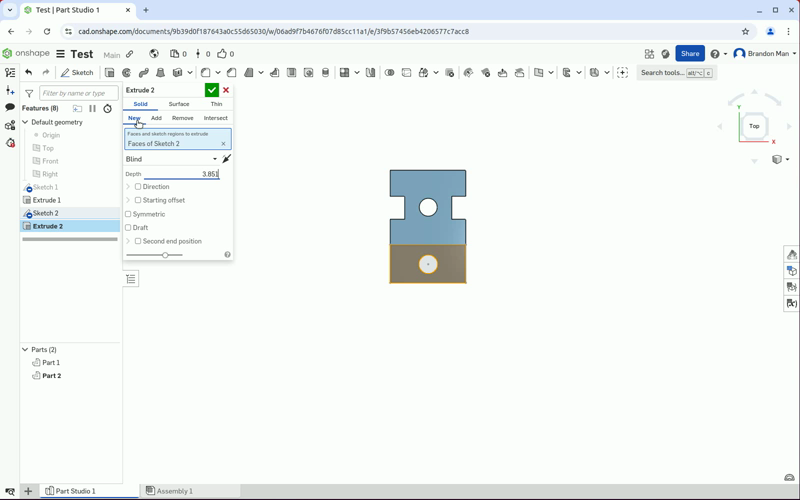
key(enter)
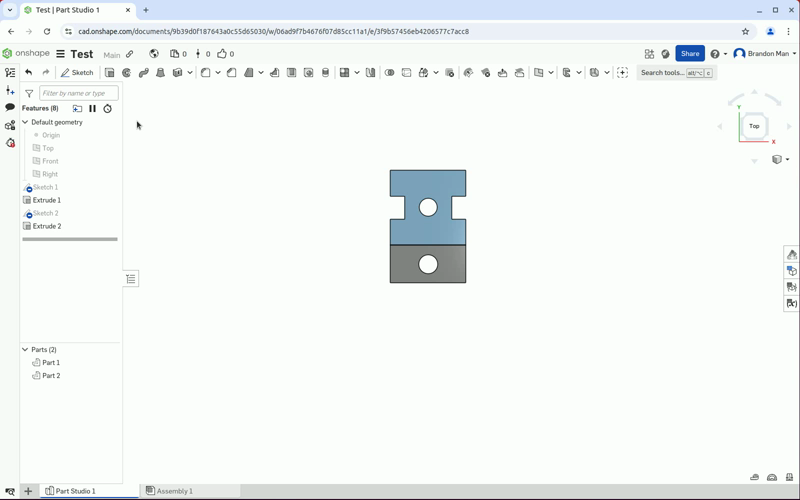
key(shift+h)
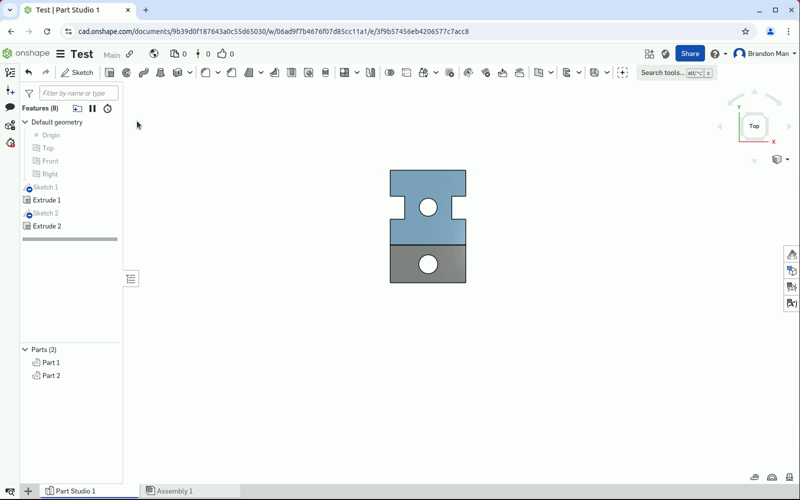
key(shift+h)
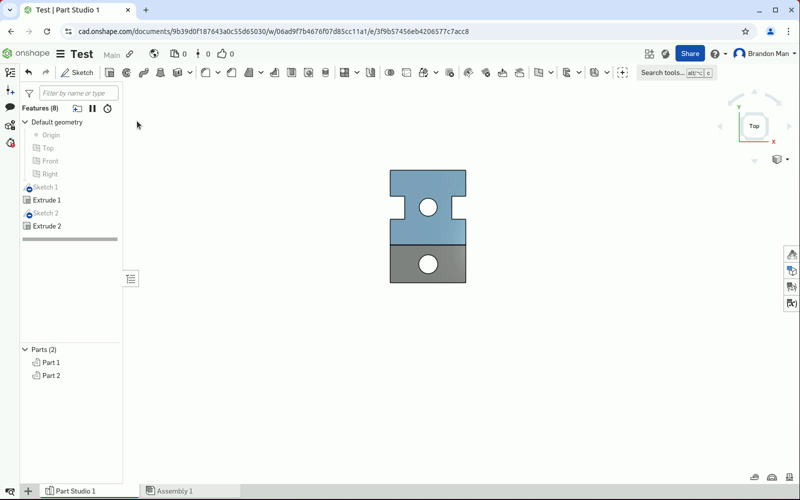
mouse_move(73, 189)
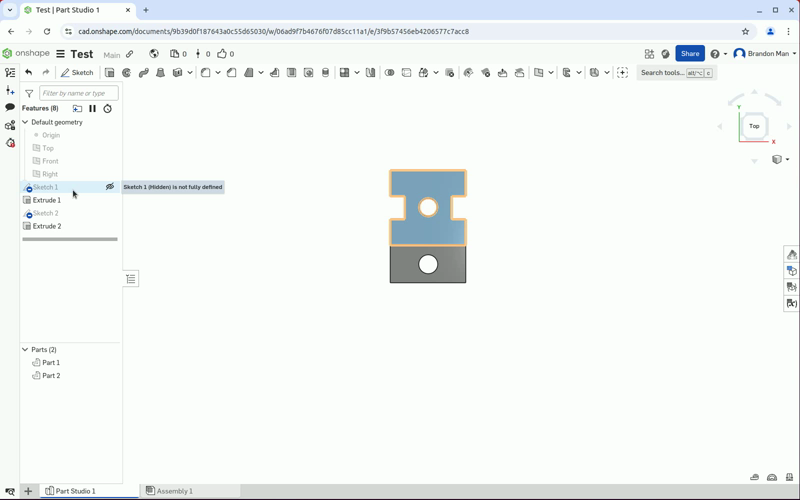
click(73, 189)
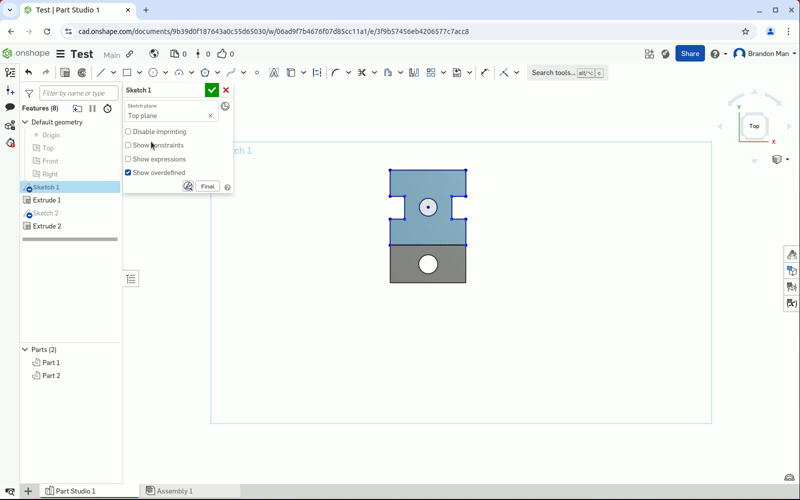
mouse_move(229, 92)
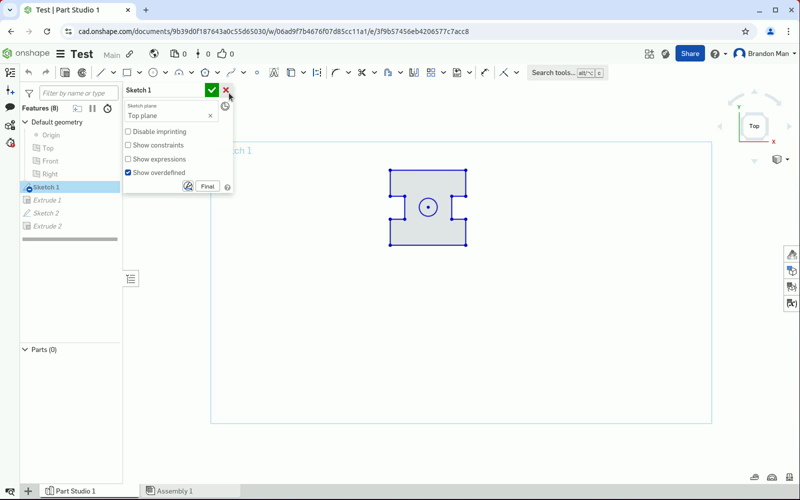
click(229, 92)
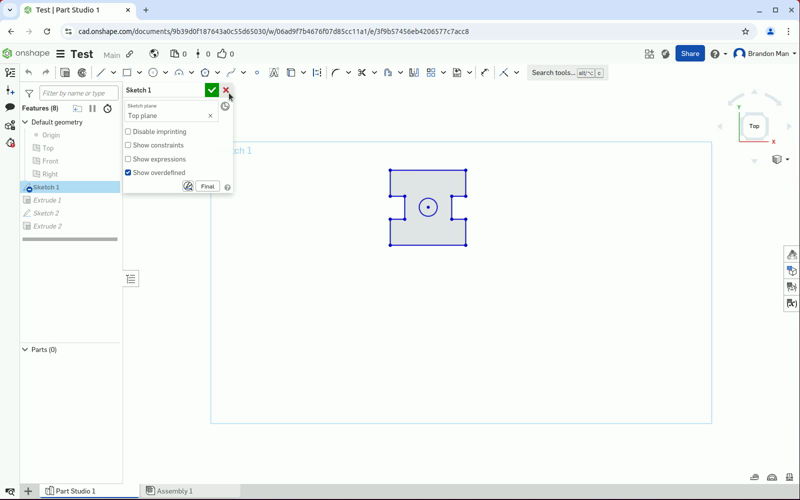
key(shift+s)
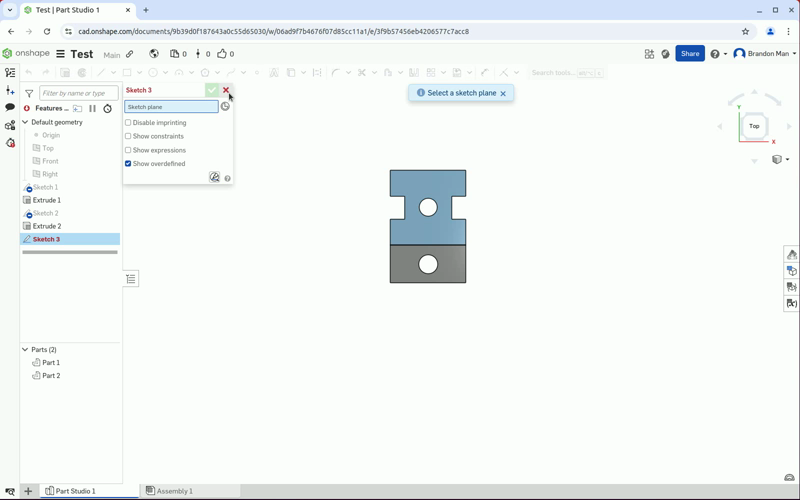
mouse_move(73, 150)
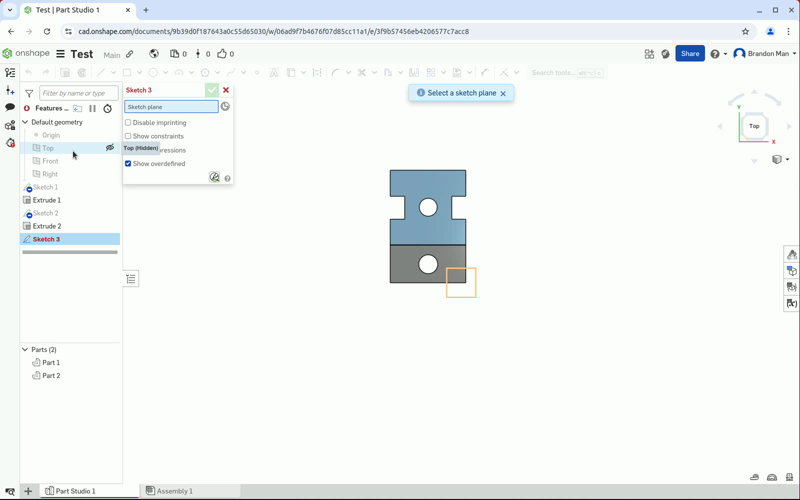
click(73, 150)
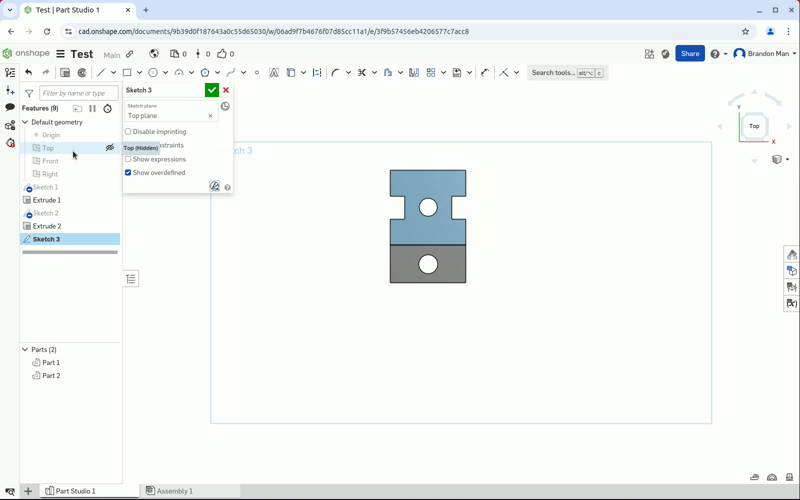
mouse_move(73, 352)
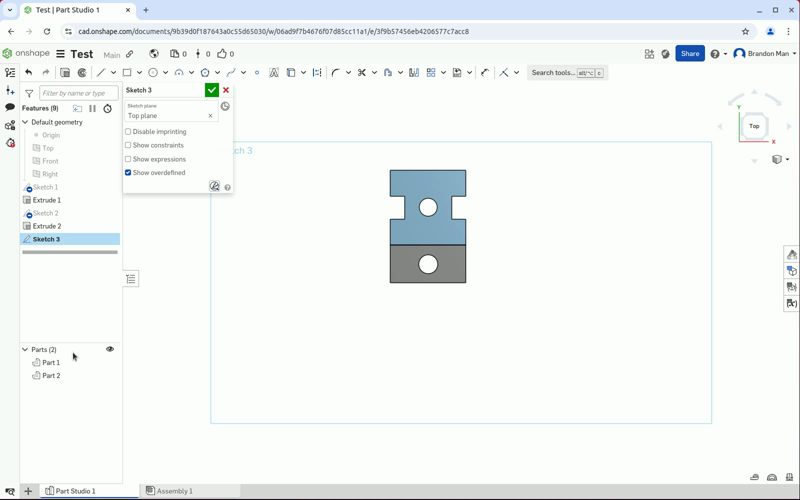
key(y)
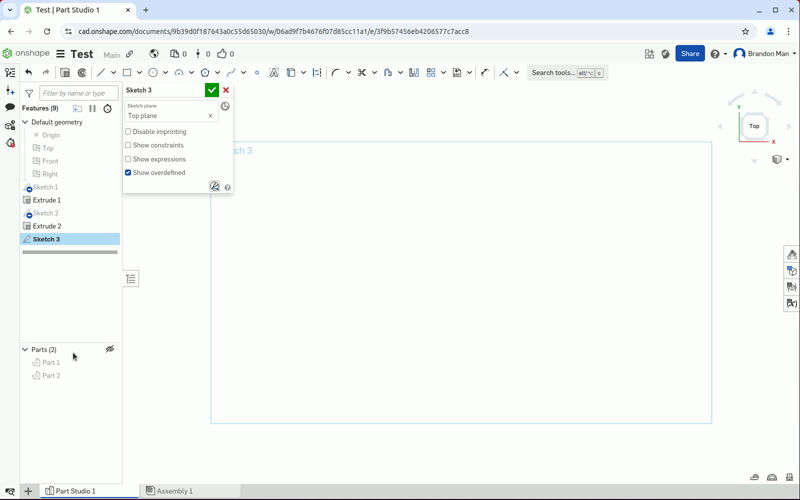
key(l)
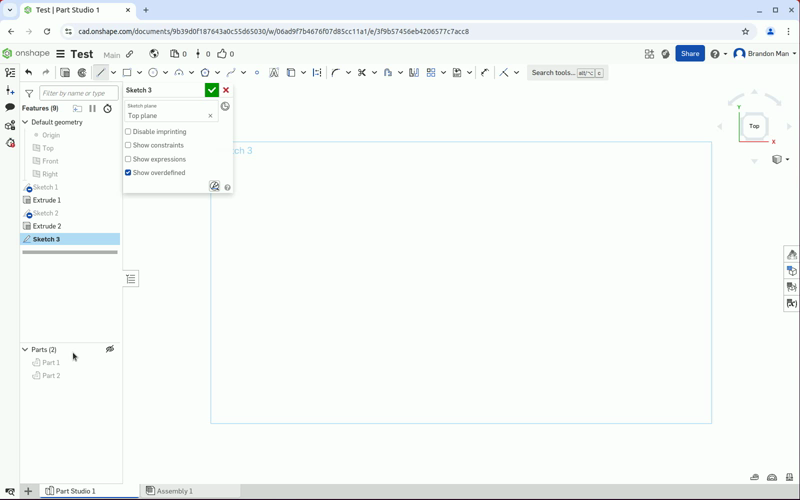
key_down(shift)
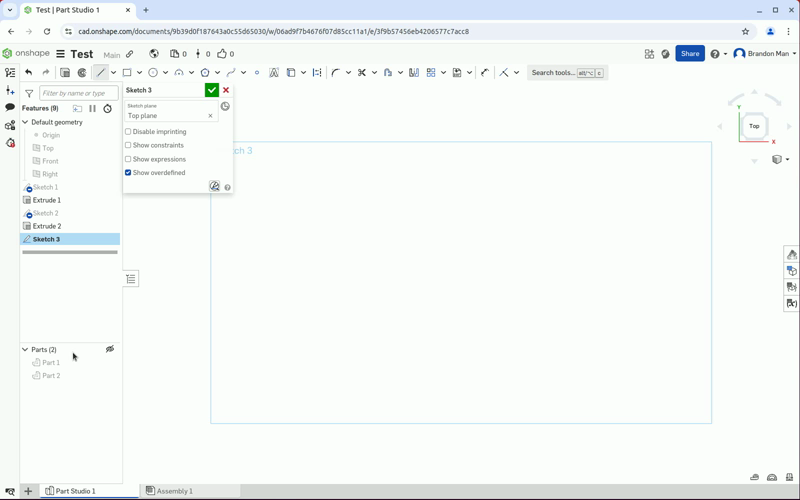
mouse_move(390, 218)
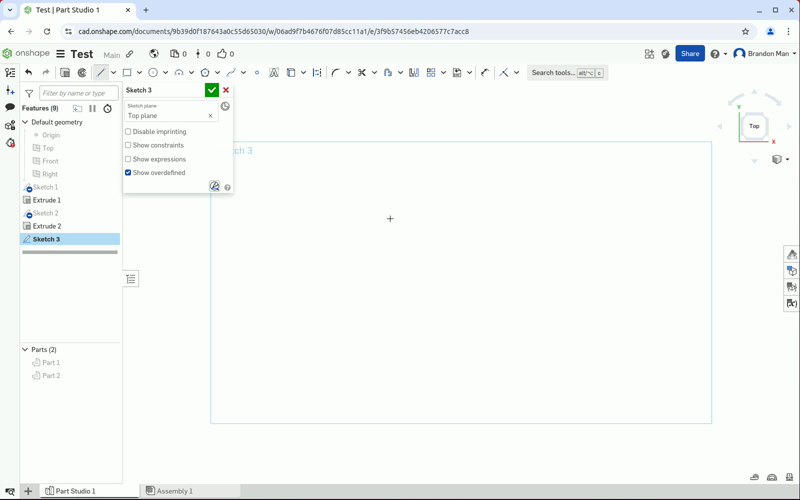
click(390, 218)
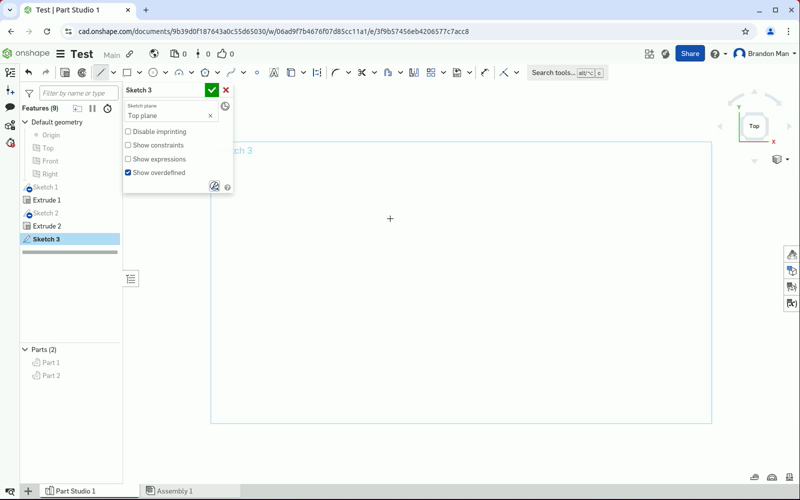
key_up(shift)
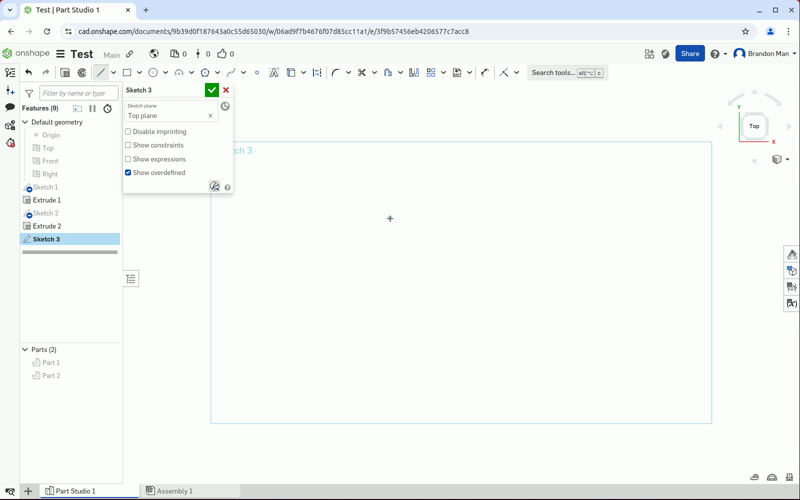
key_down(shift)
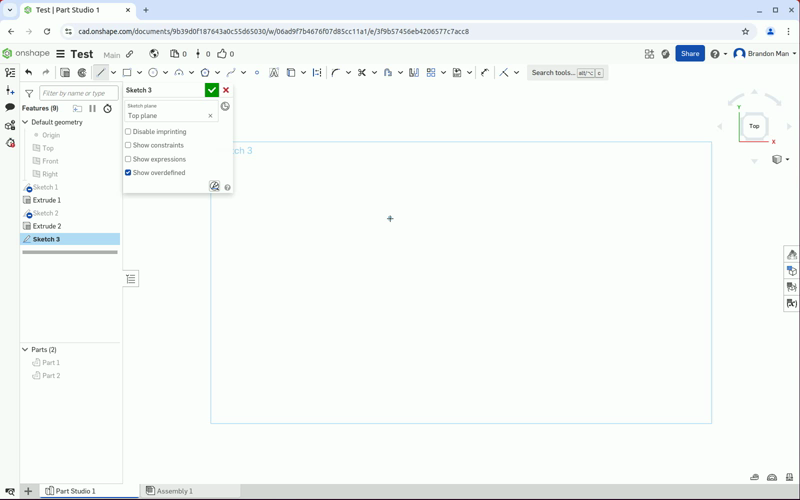
mouse_move(420, 218)
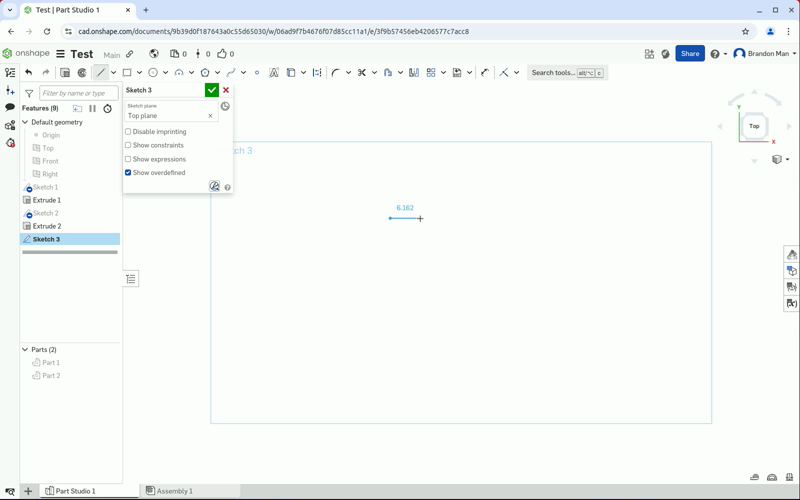
mouse_move(404, 218)
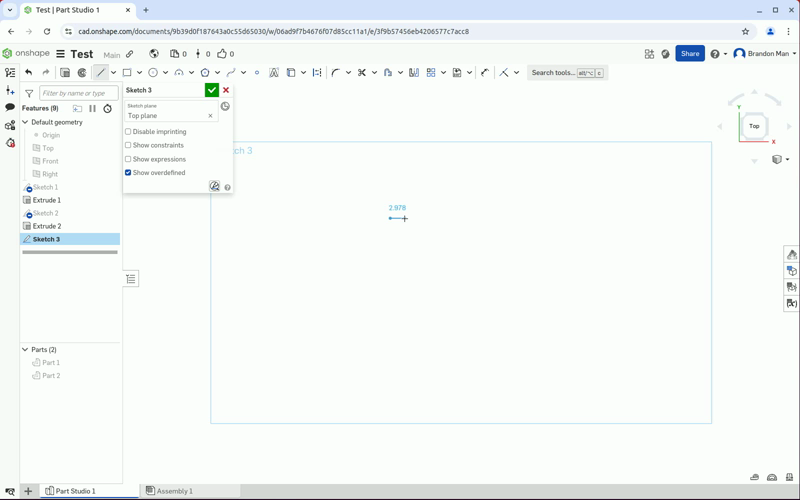
click(404, 218)
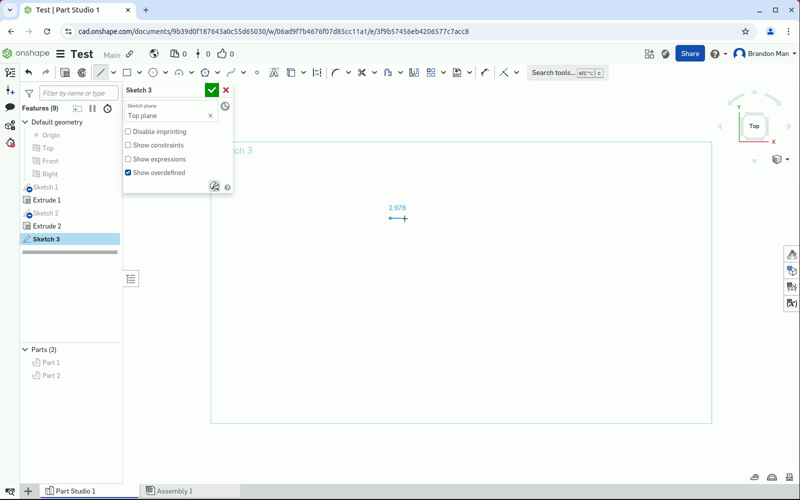
key_up(shift)
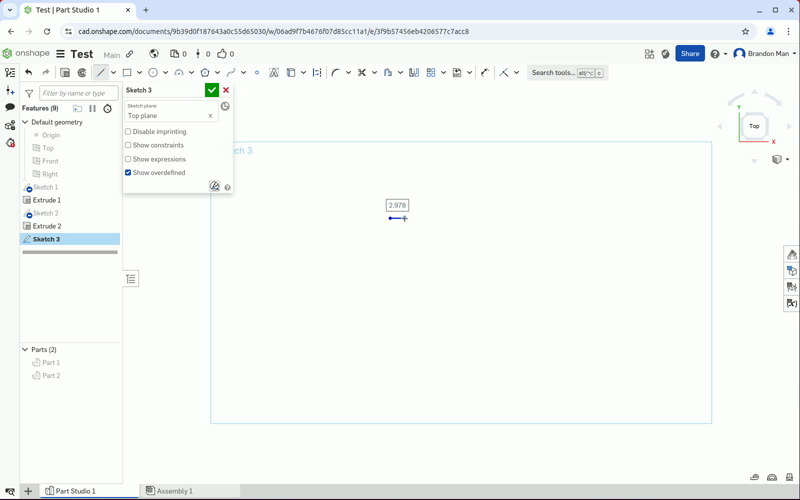
key_down(shift)
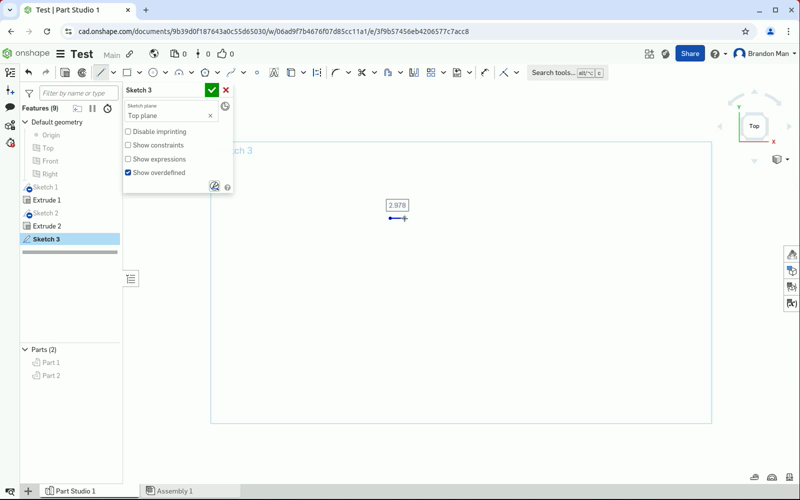
mouse_move(434, 218)
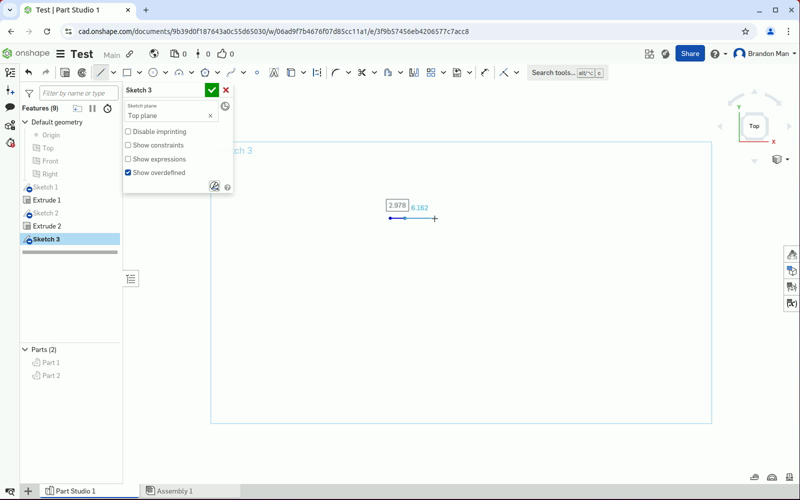
mouse_move(404, 195)
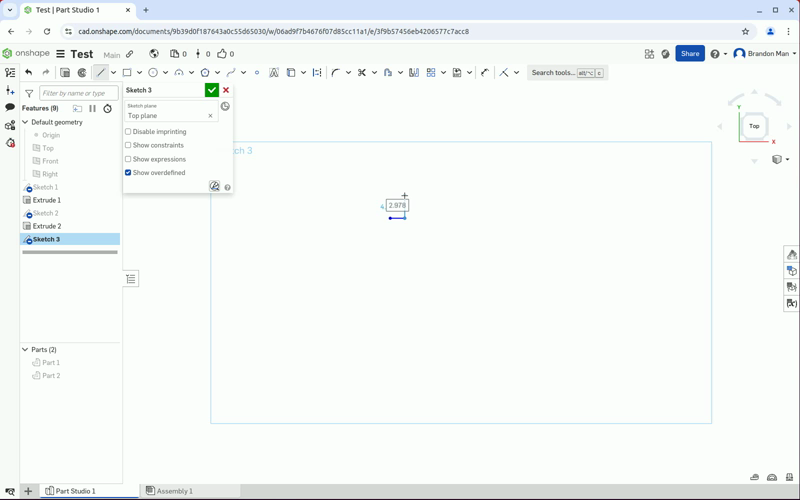
click(404, 195)
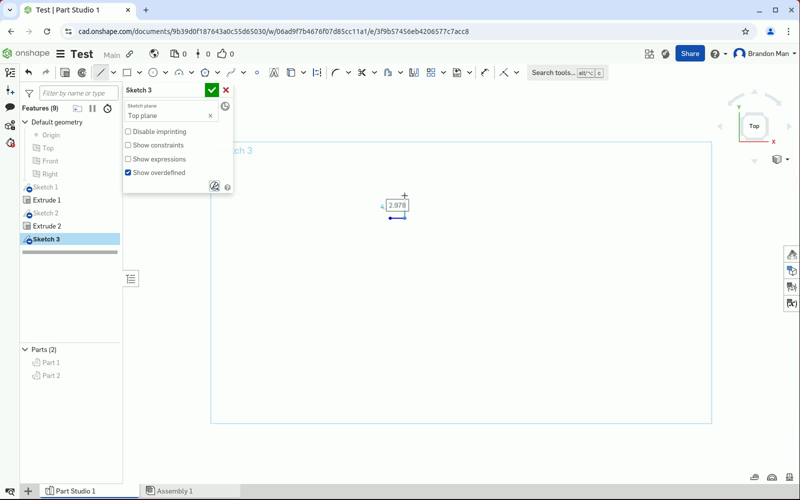
key_up(shift)
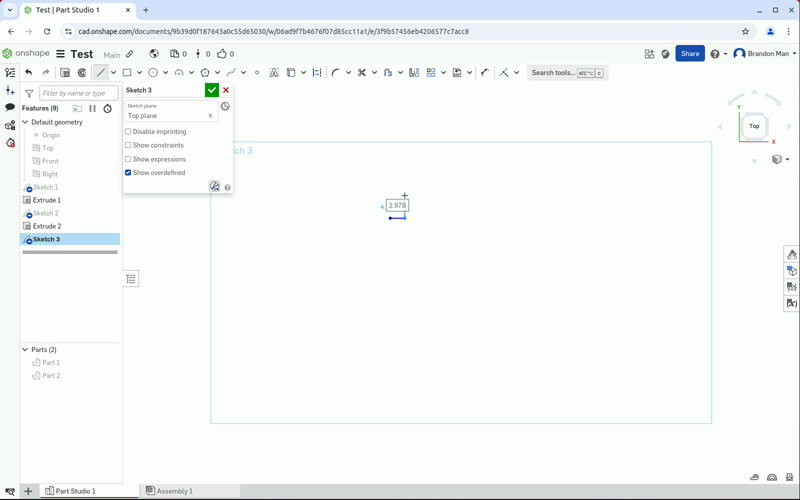
key_down(shift)
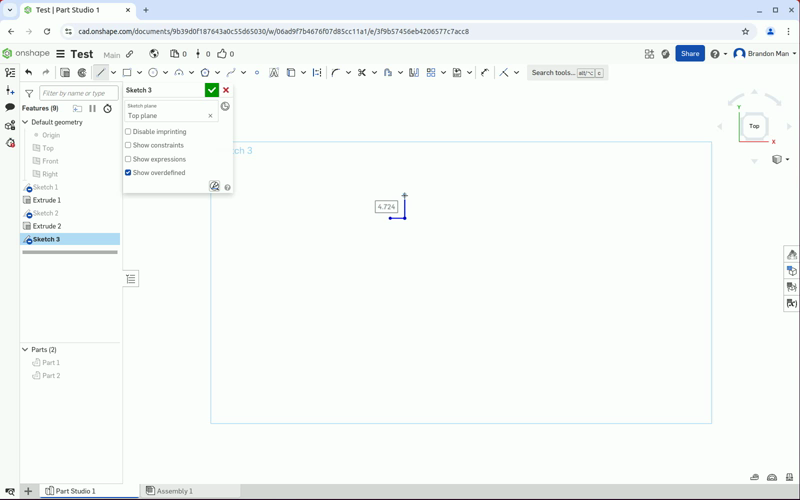
mouse_move(434, 195)
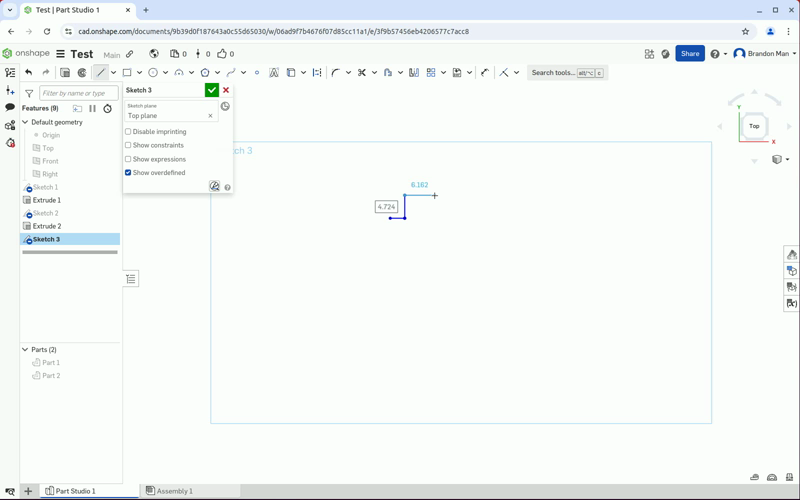
mouse_move(390, 195)
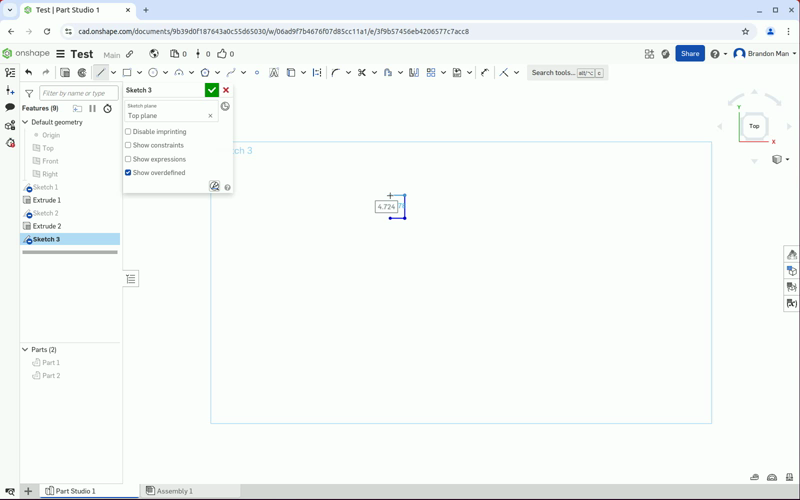
click(390, 195)
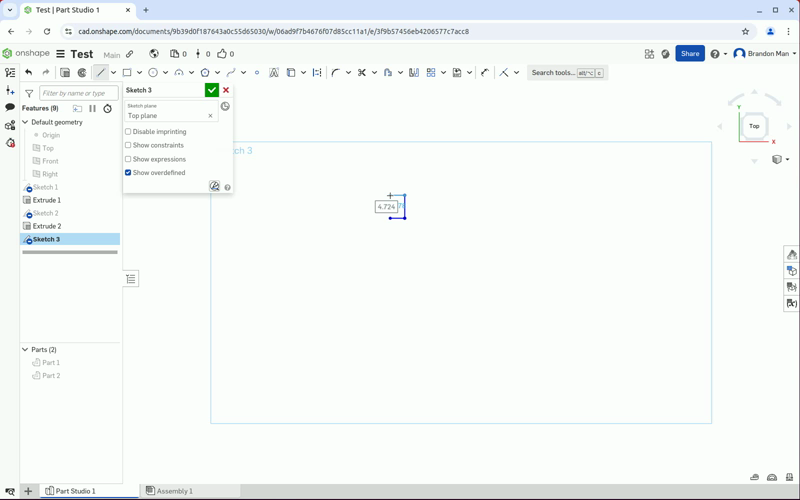
key_up(shift)
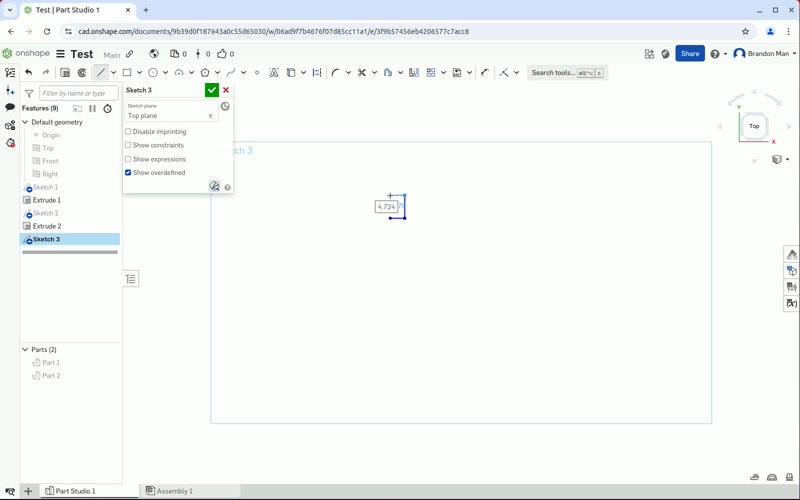
mouse_move(420, 195)
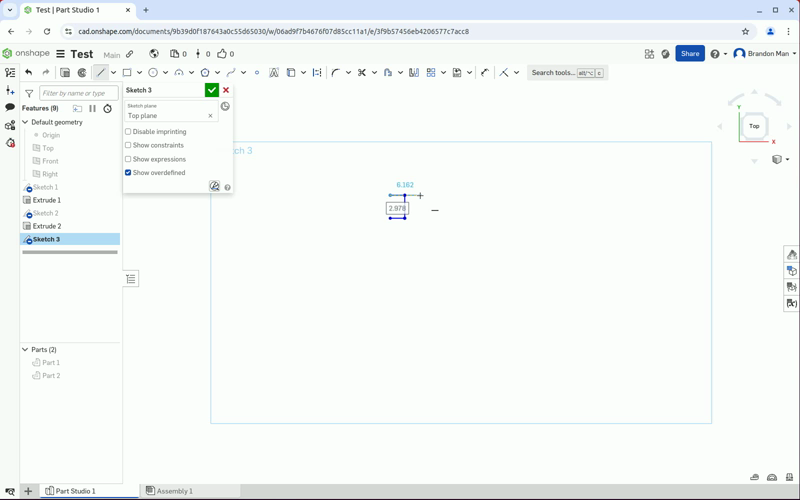
key_down(shift)
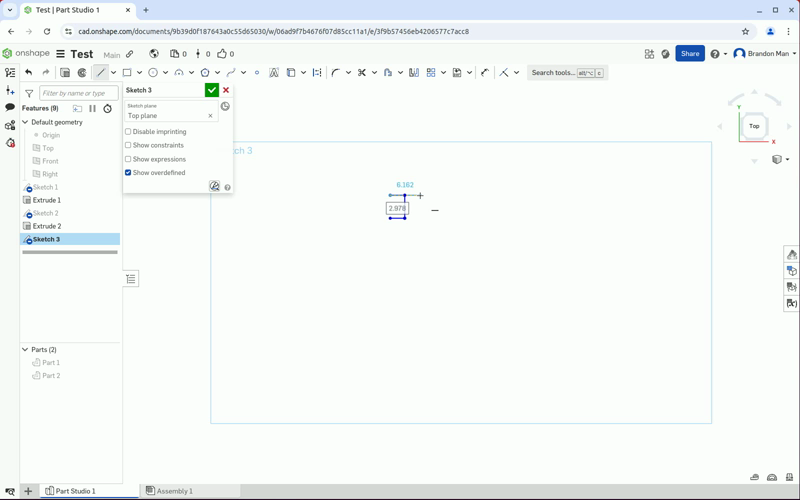
mouse_move(390, 218)
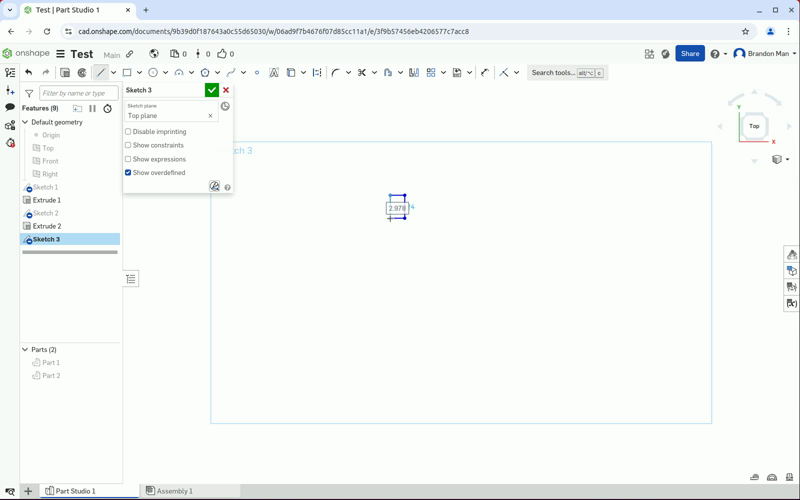
key_up(shift)
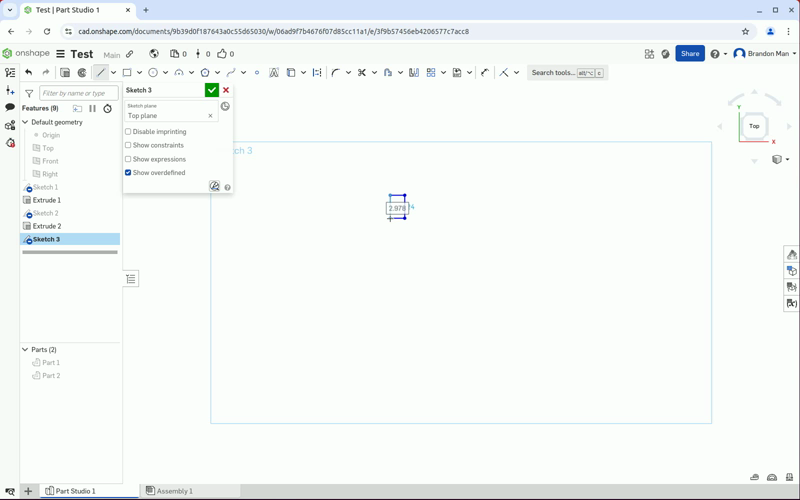
click(390, 218)
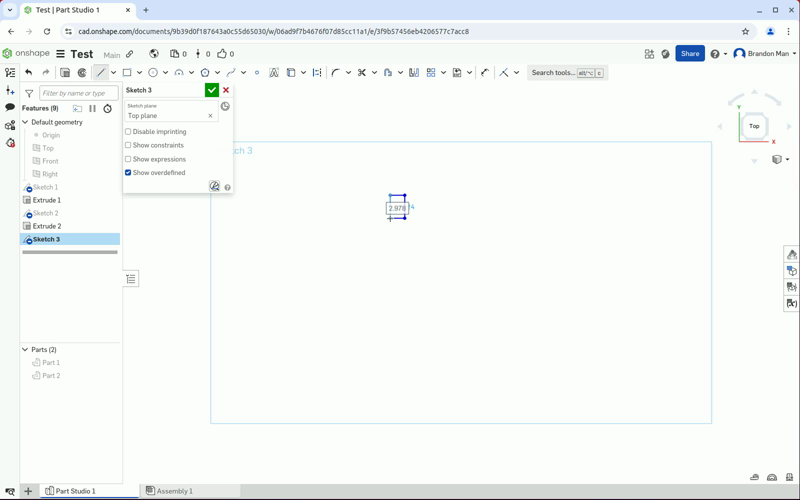
key(esc)
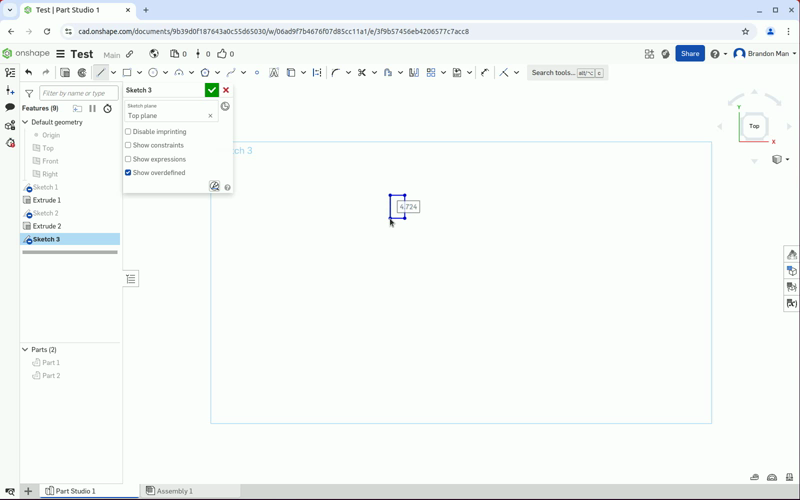
mouse_move(402, 197)
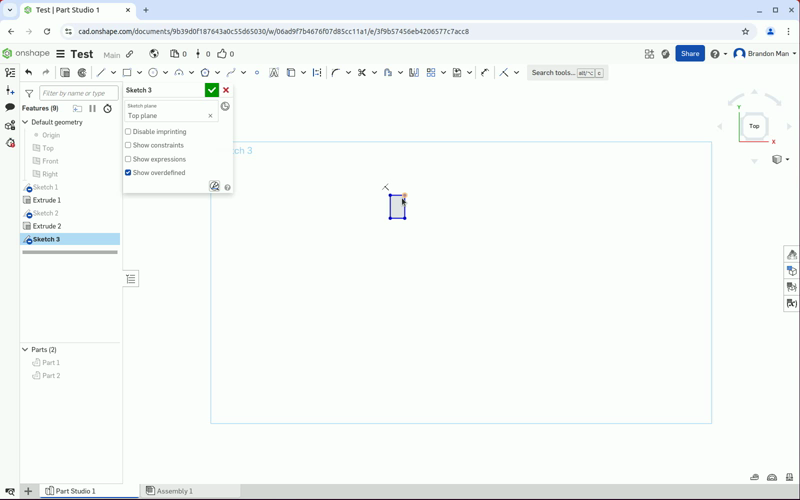
scroll(6)
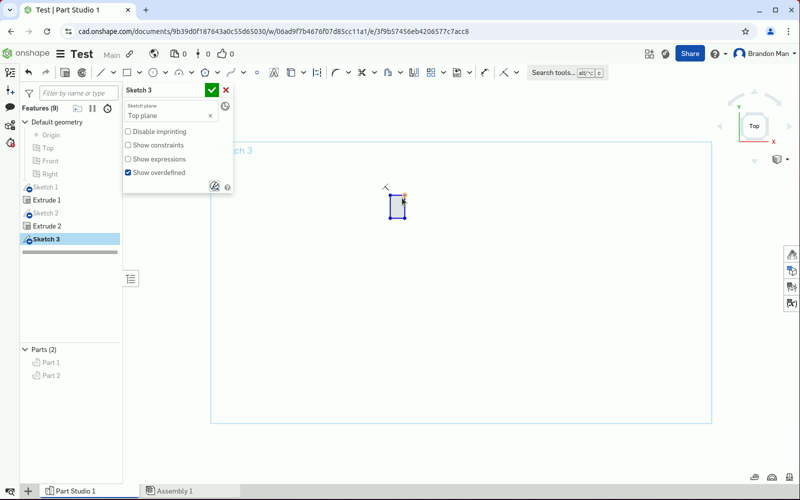
scroll(6)
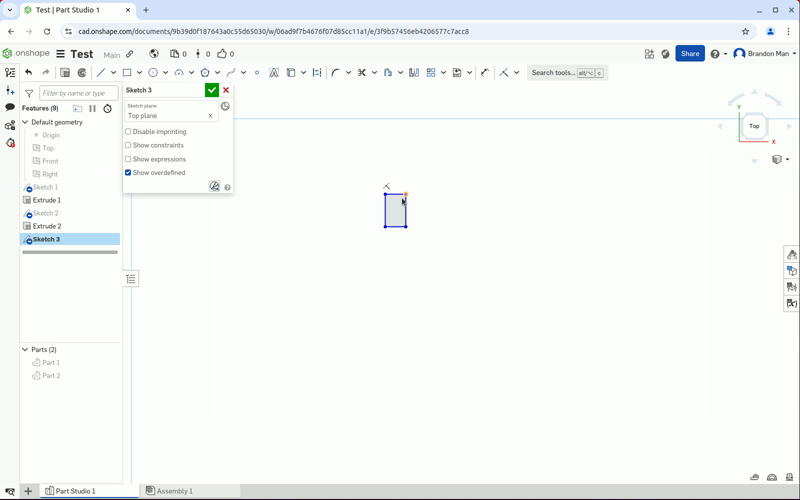
scroll(6)
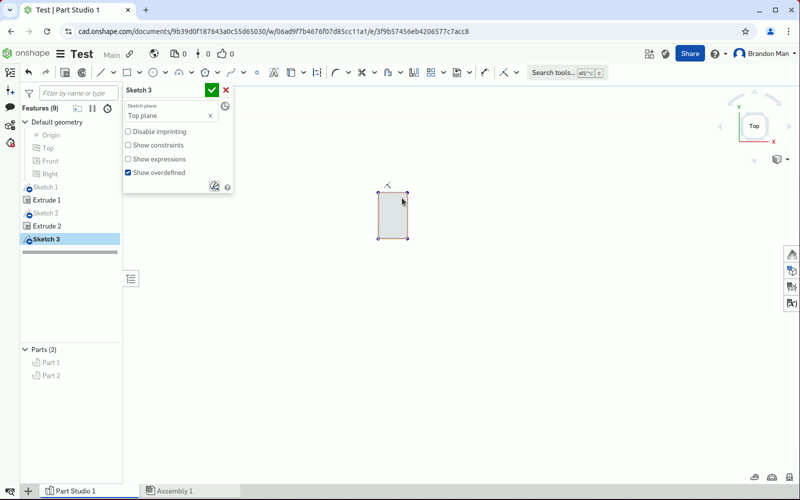
scroll(6)
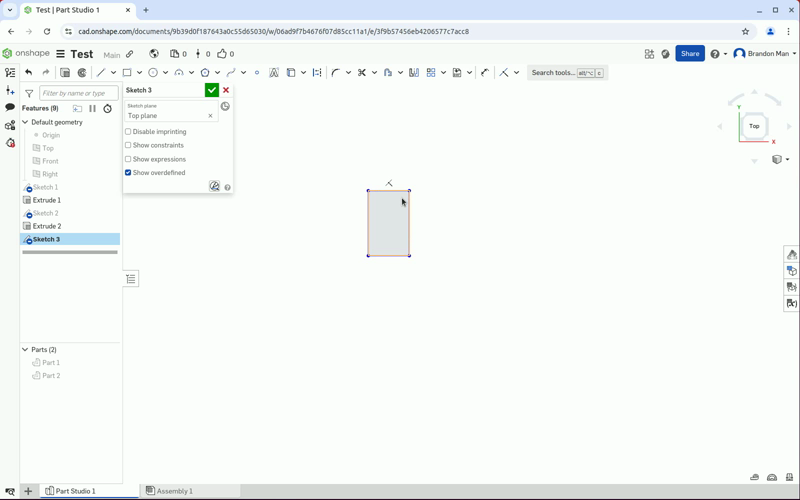
scroll(6)
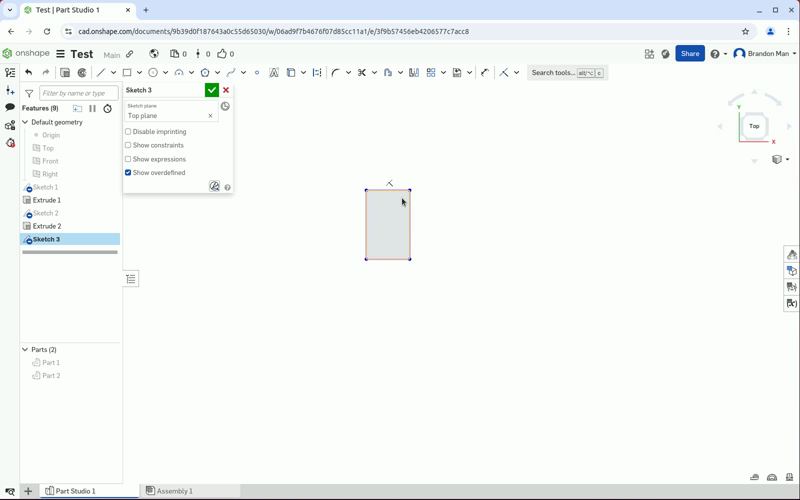
scroll(6)
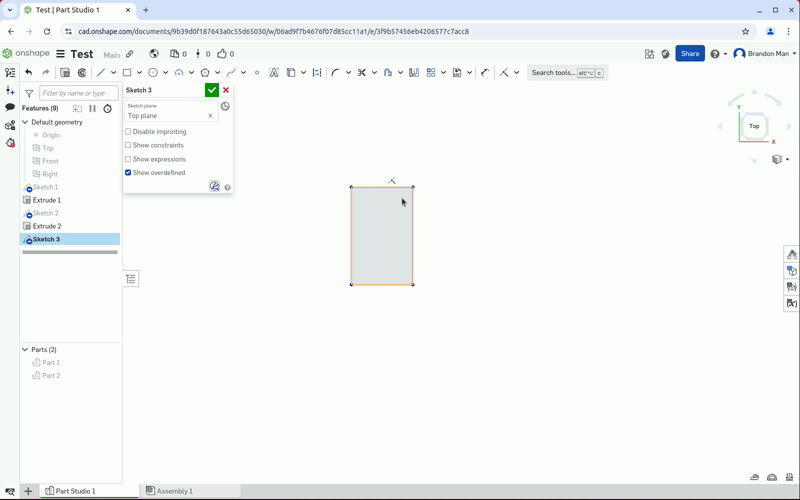
scroll(6)
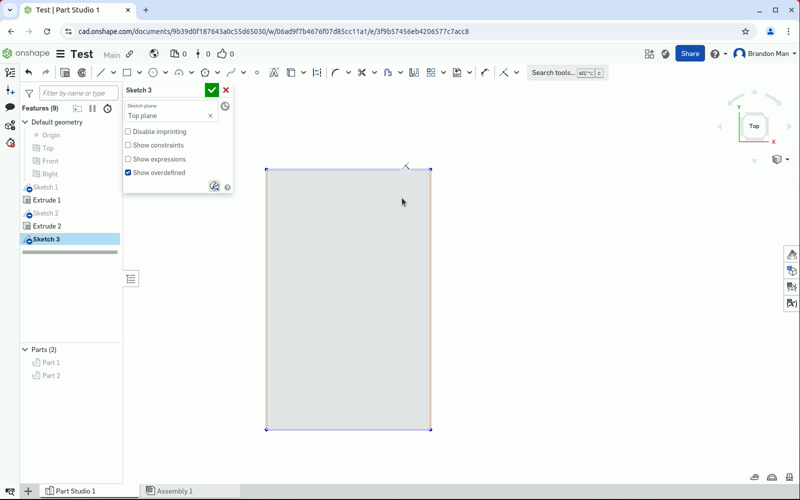
click(402, 197)
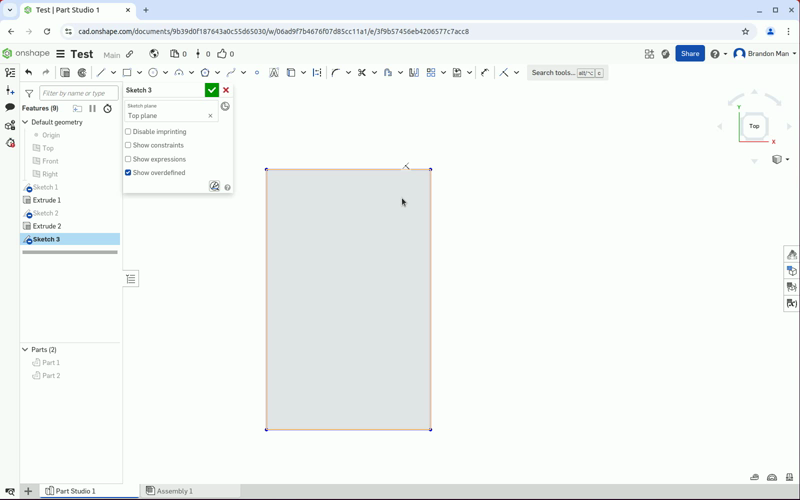
scroll(-6)
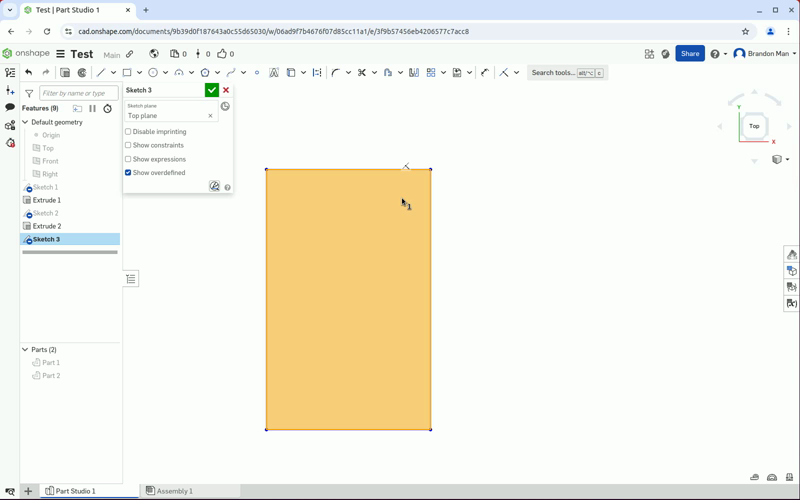
scroll(-6)
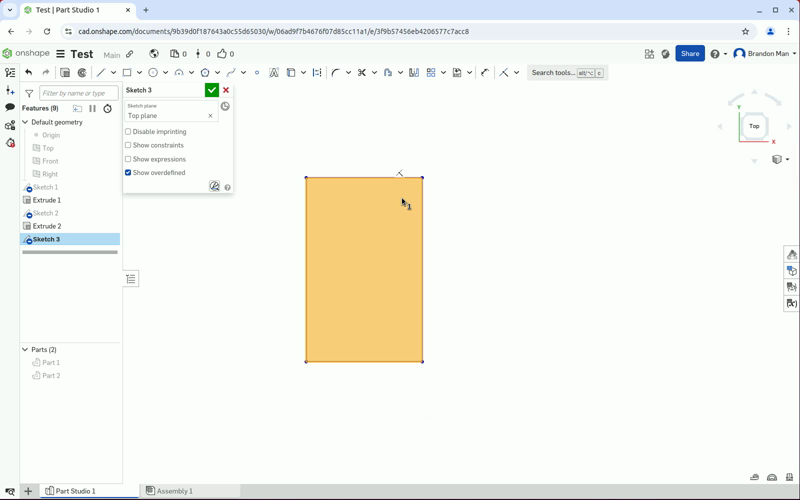
scroll(-6)
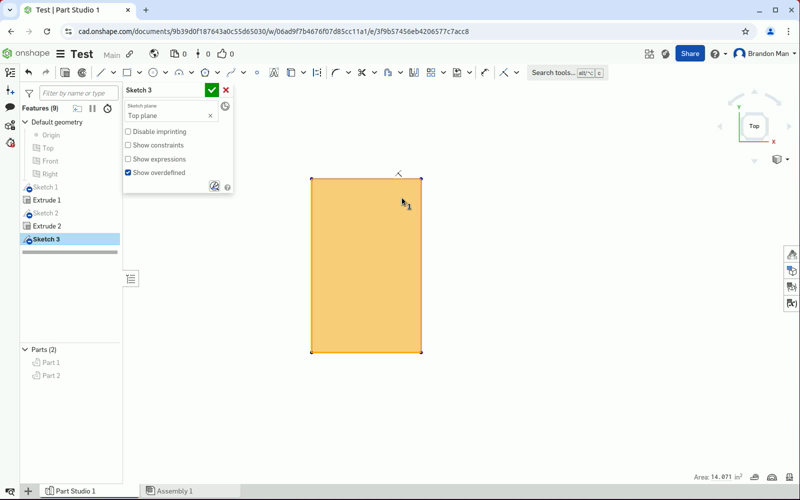
scroll(-6)
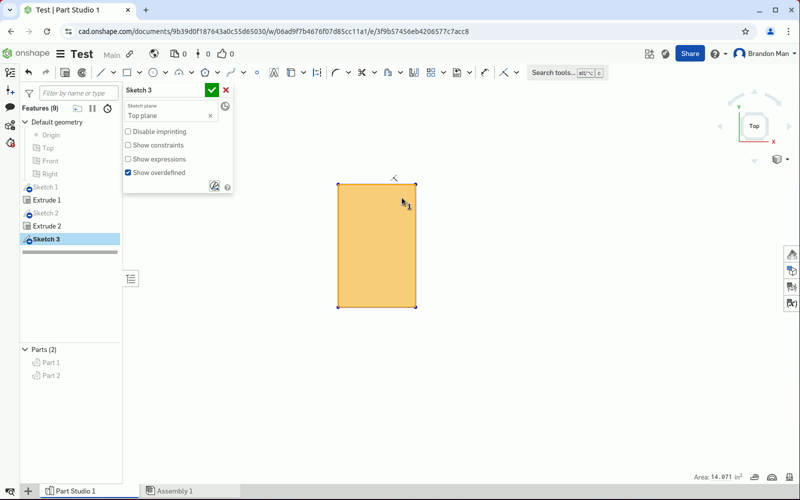
scroll(-6)
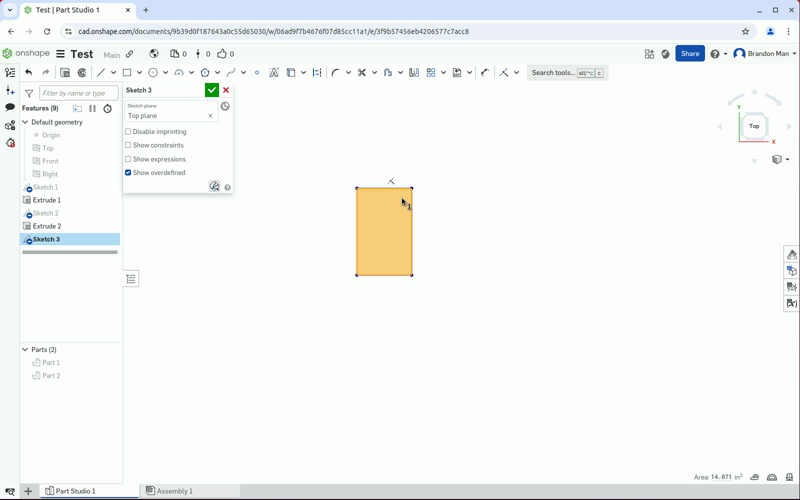
scroll(-6)
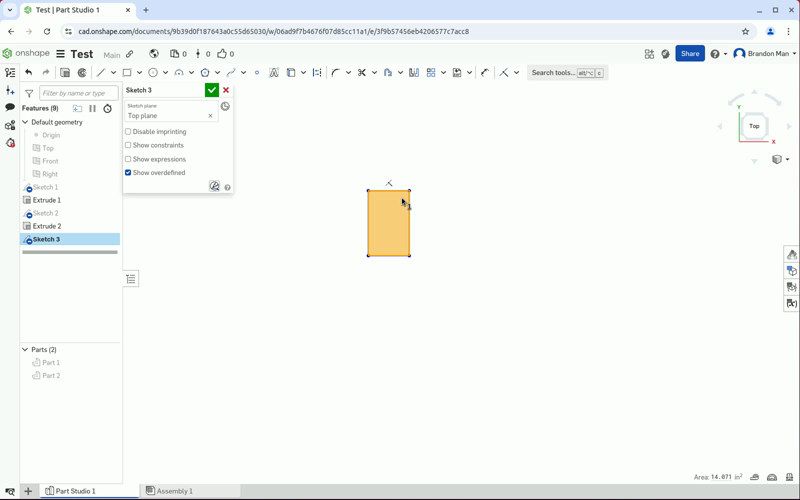
scroll(-6)
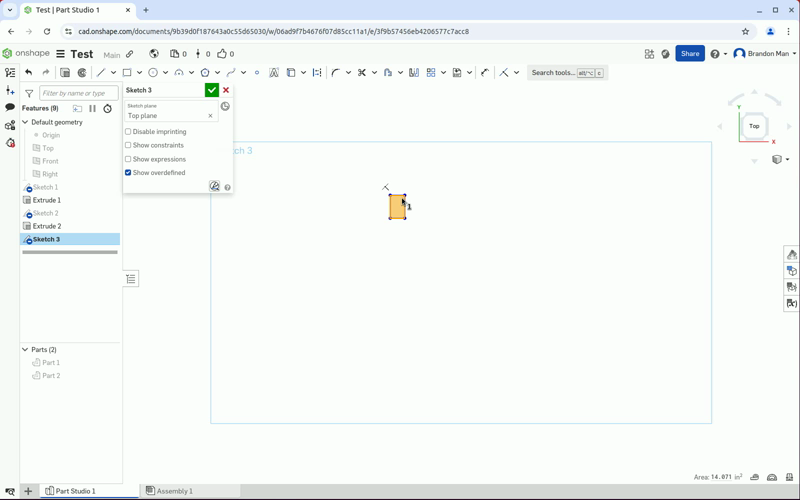
mouse_move(73, 352)
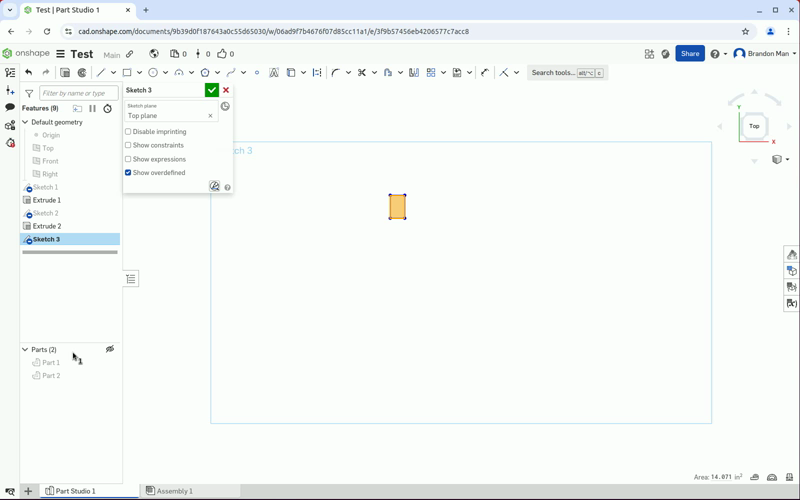
key(shift+y)
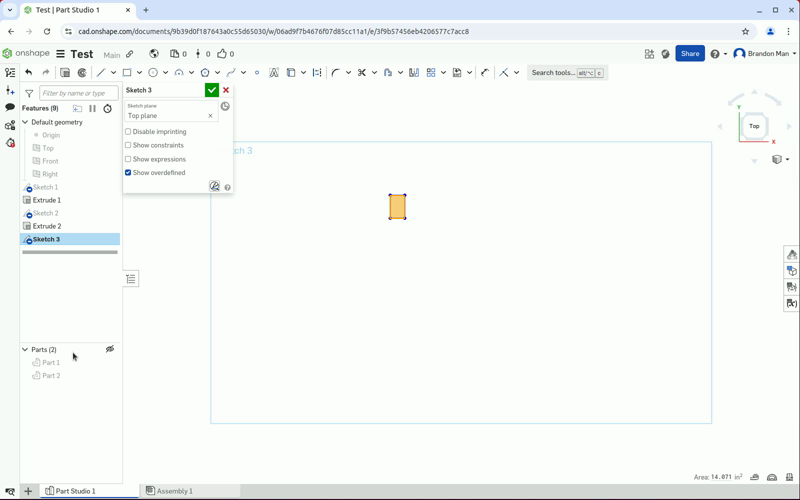
key(shift+e)
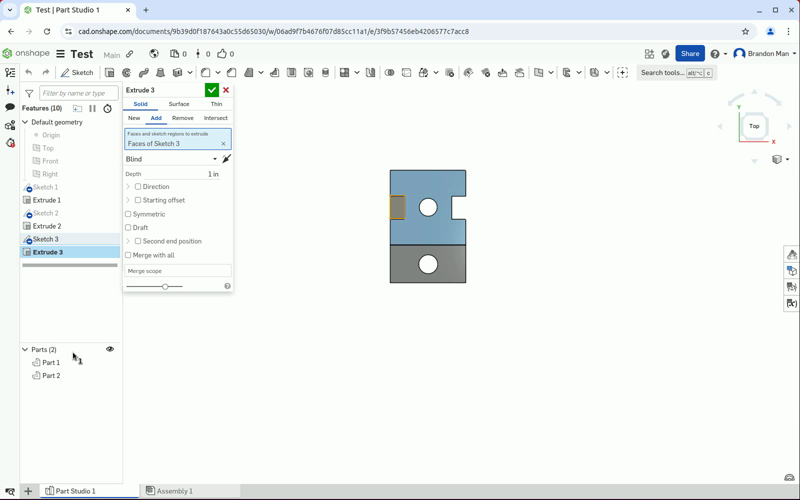
mouse_move(143, 106)
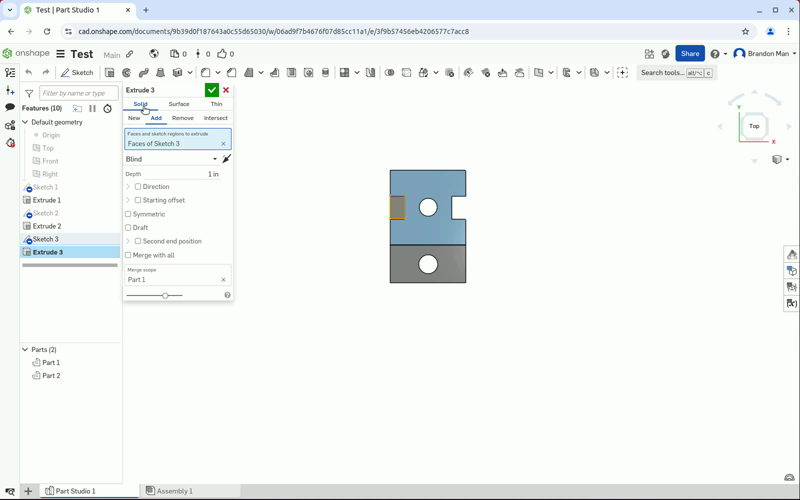
click(143, 106)
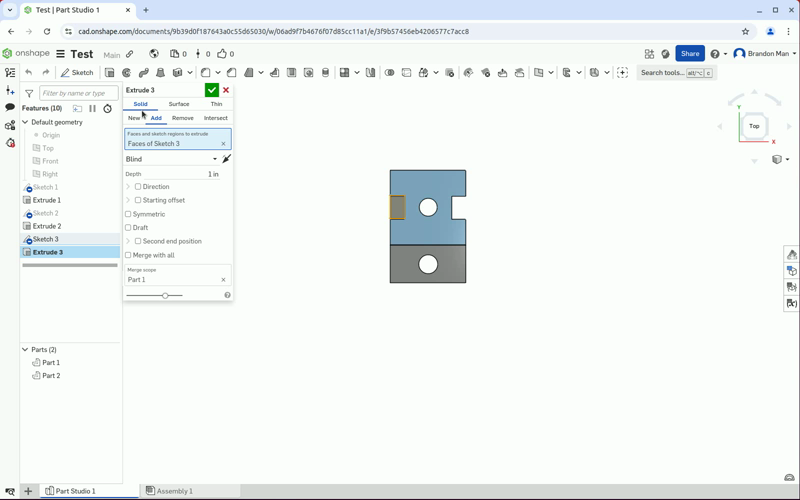
mouse_move(137, 120)
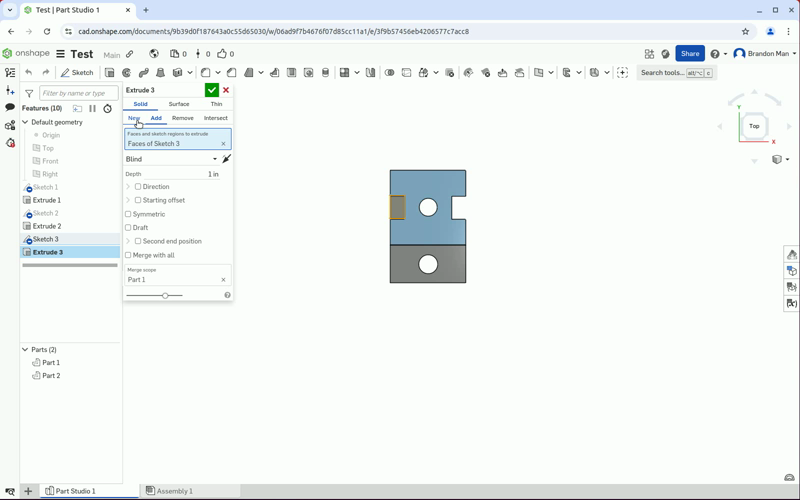
click(137, 120)
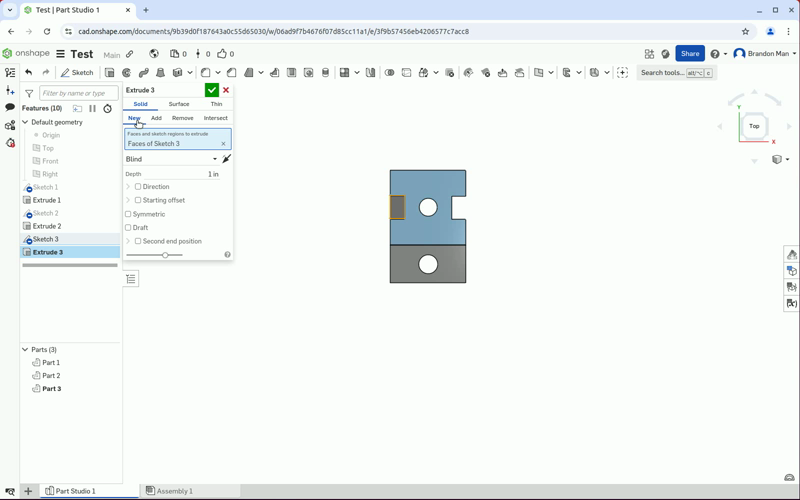
key(tab, 4)
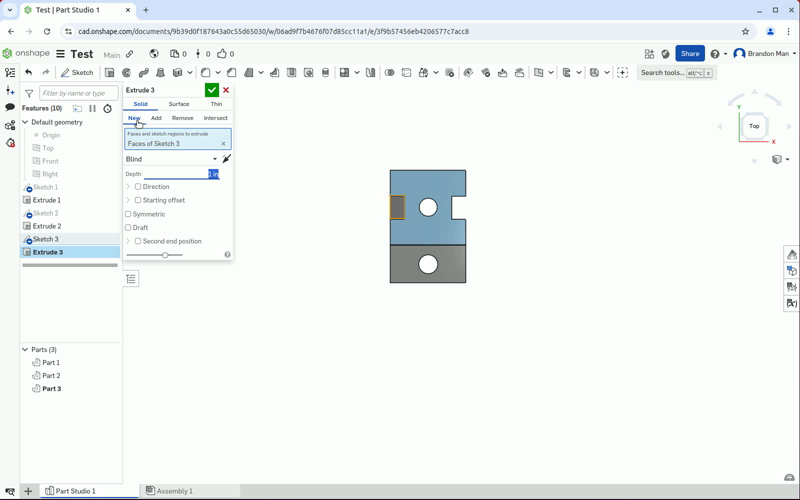
text(7.703)
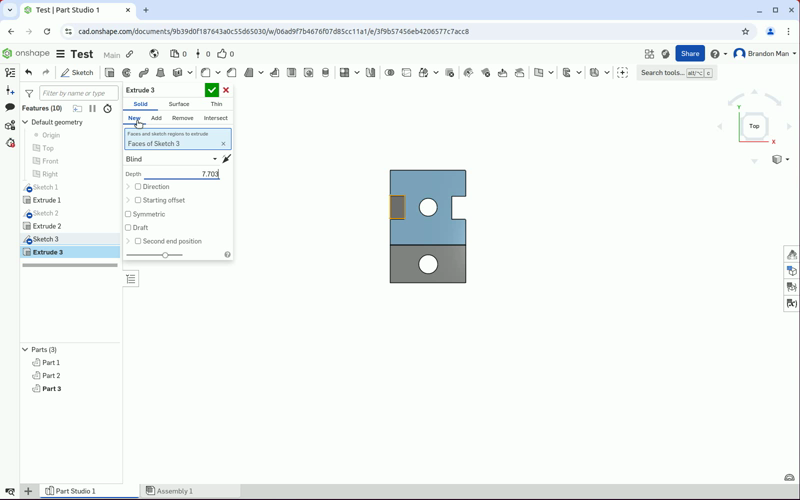
key(enter)
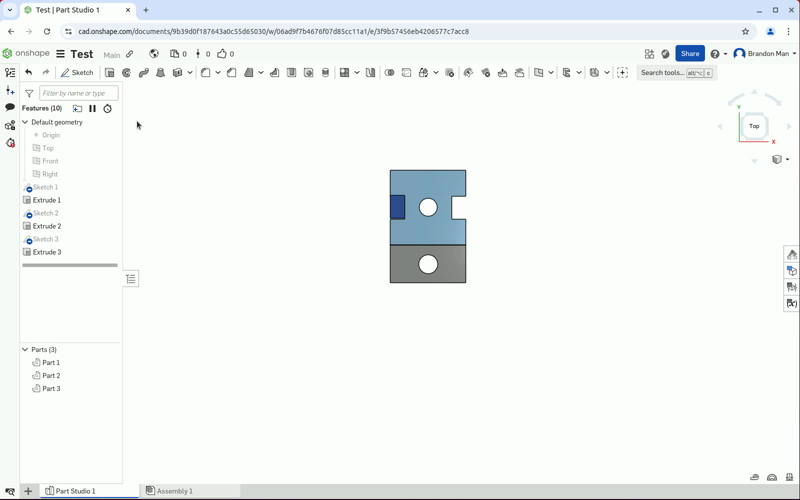
key(shift+h)
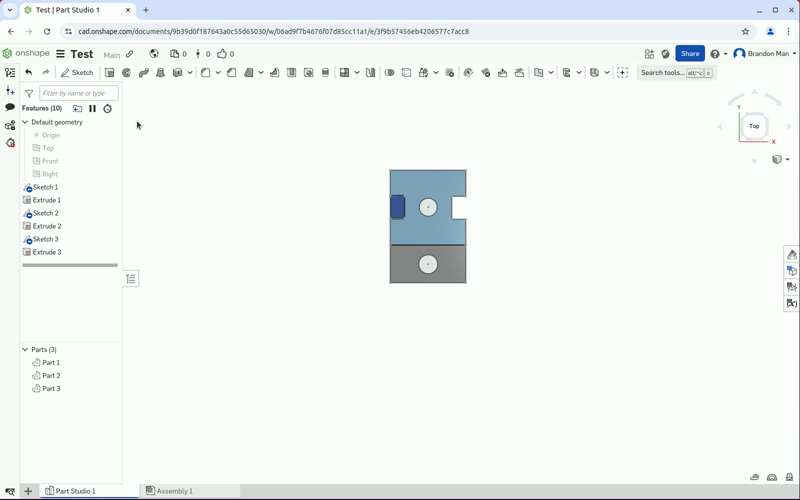
key(shift+h)
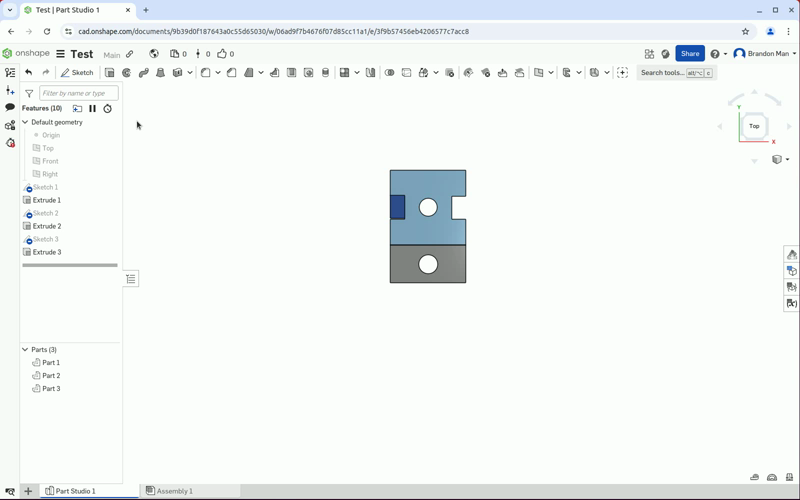
mouse_move(73, 189)
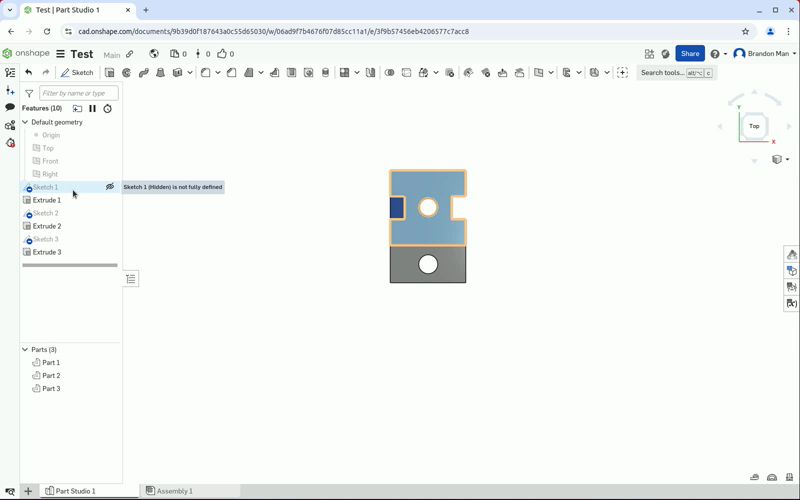
click(73, 189)
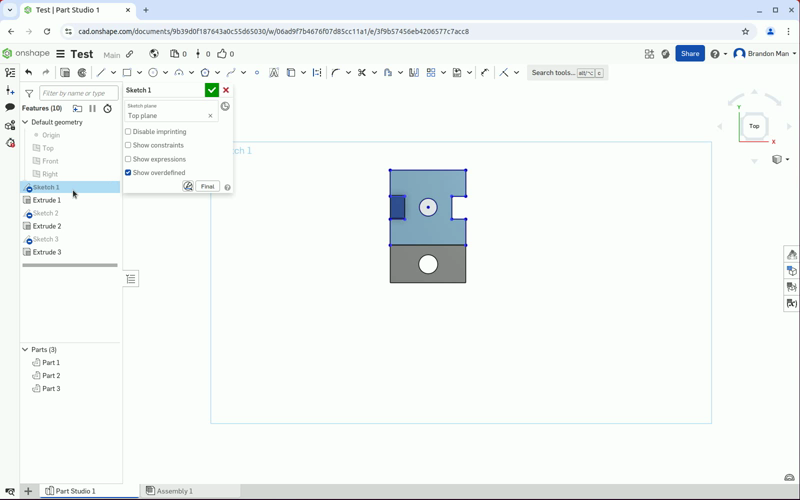
mouse_move(229, 92)
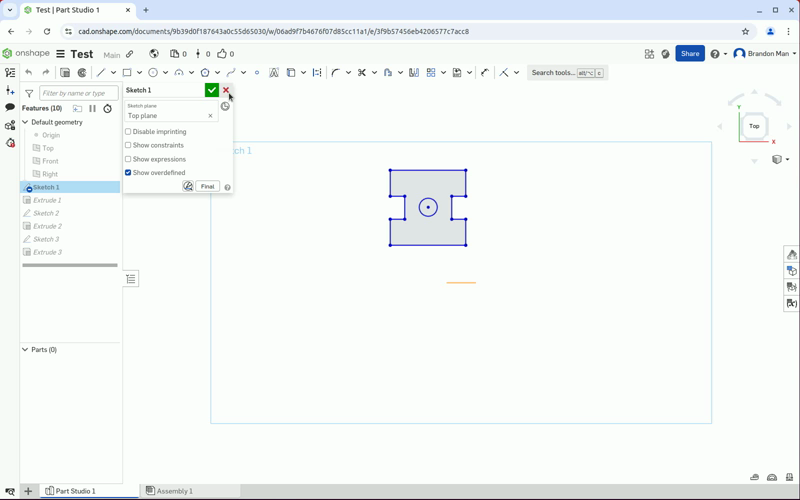
click(229, 92)
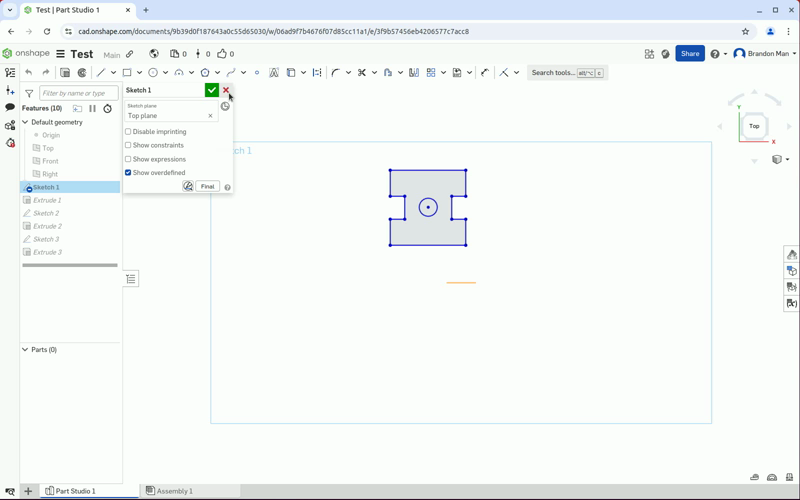
key(shift+s)
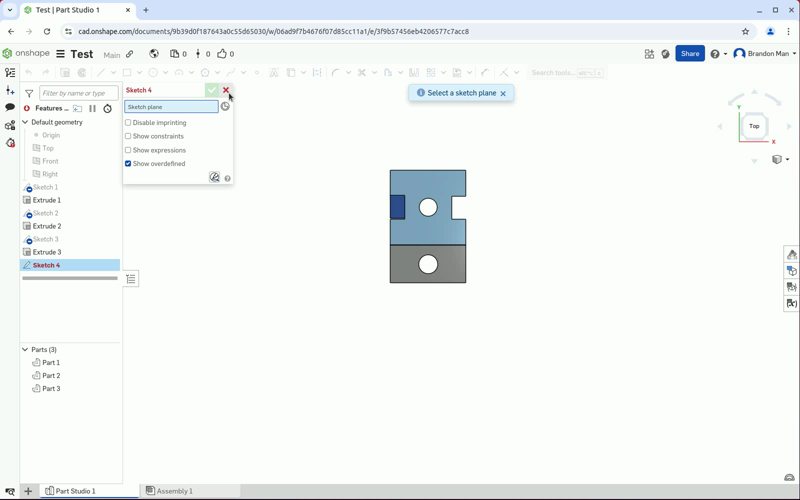
mouse_move(73, 150)
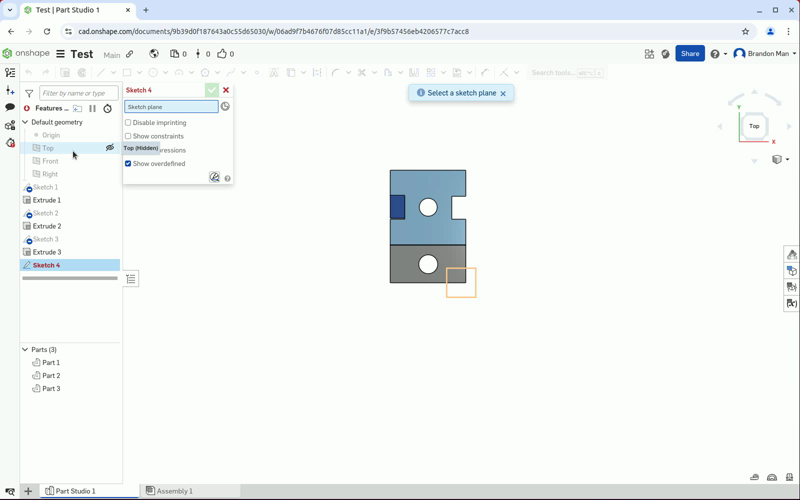
click(73, 150)
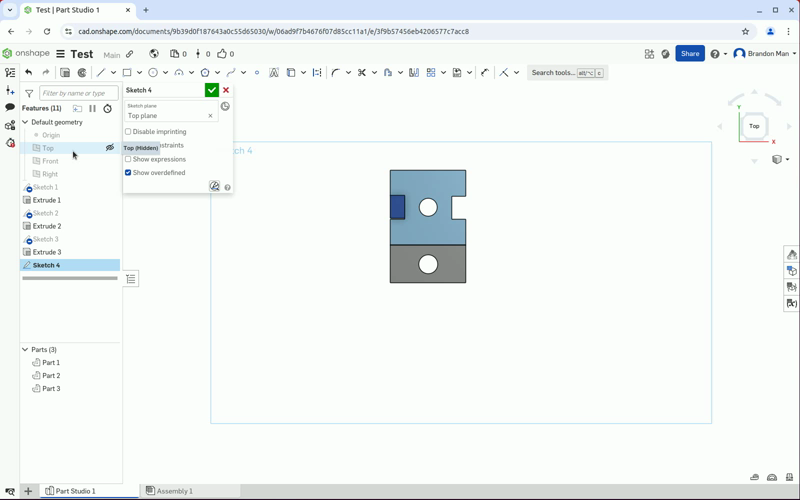
mouse_move(73, 352)
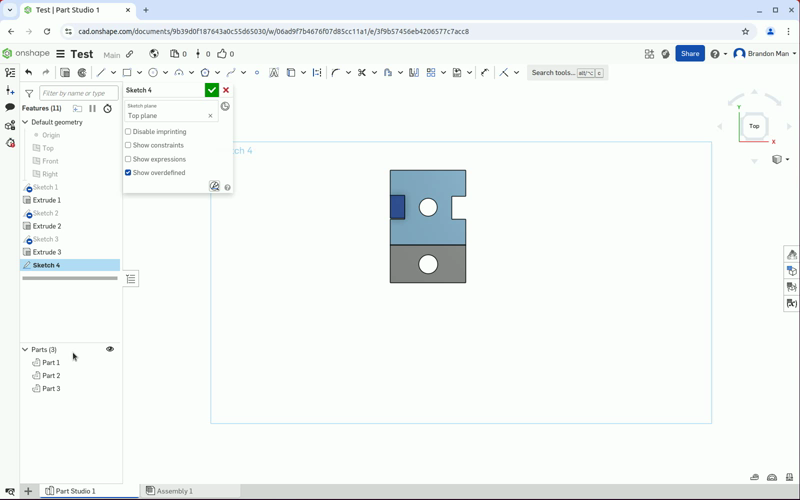
key(y)
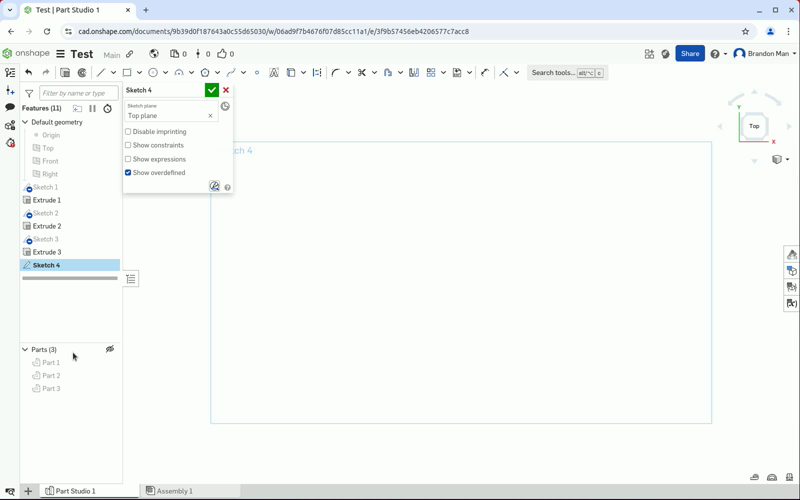
key(l)
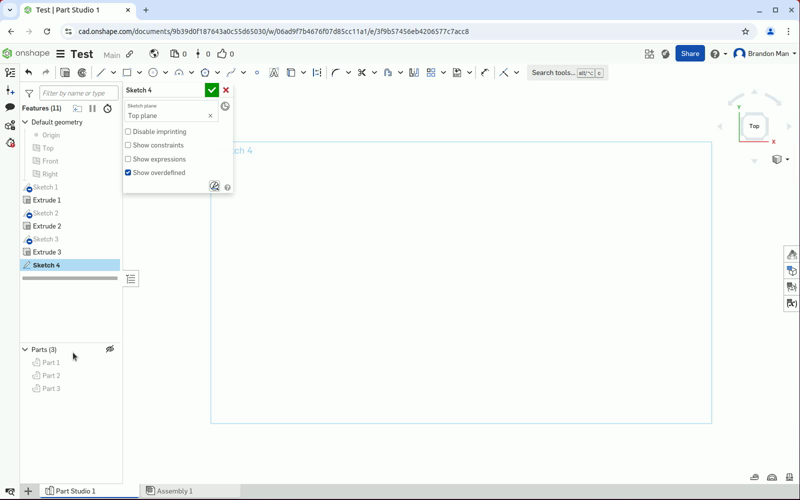
key_down(shift)
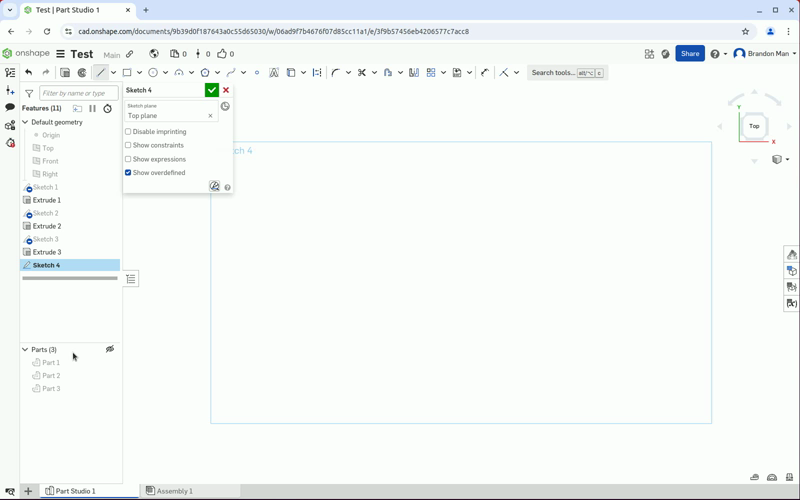
mouse_move(451, 218)
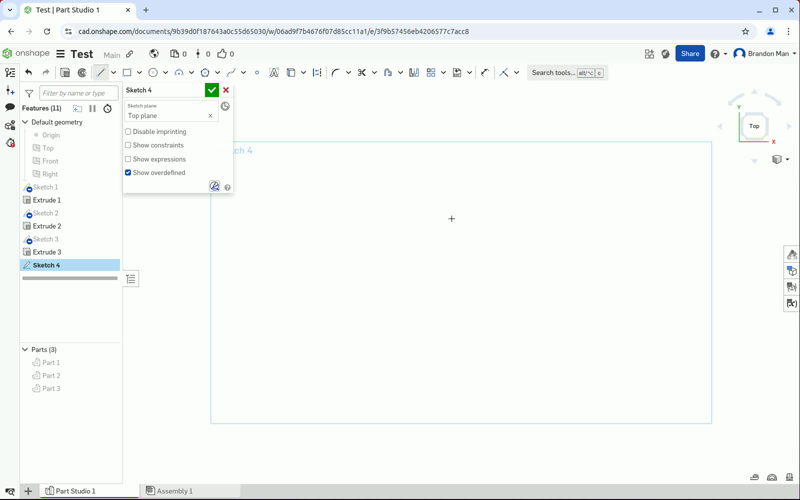
click(451, 218)
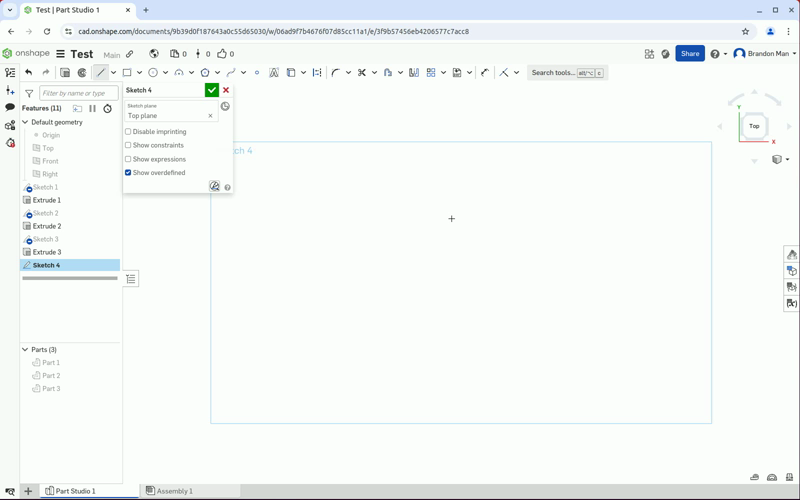
key_up(shift)
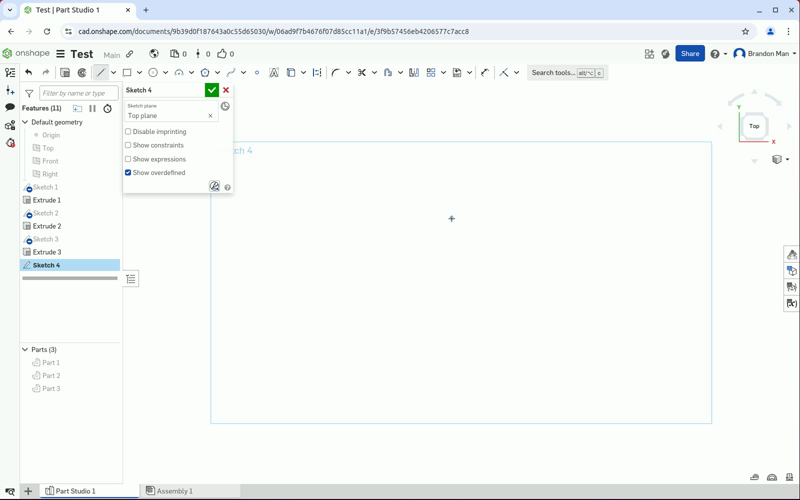
key_down(shift)
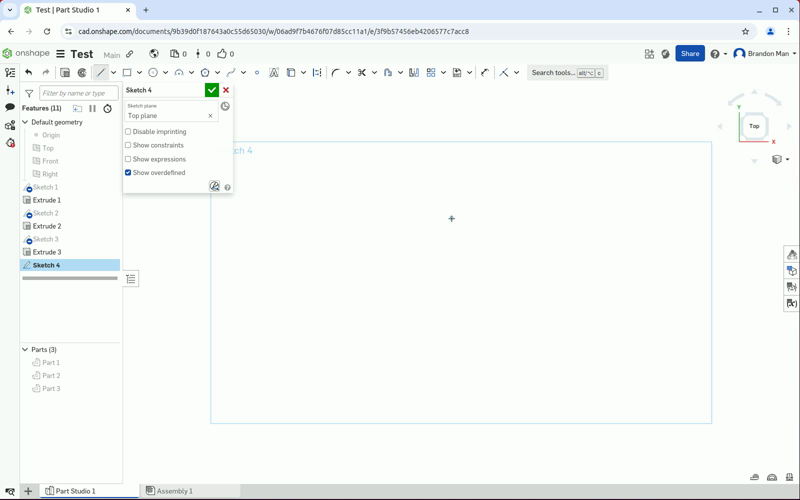
mouse_move(481, 218)
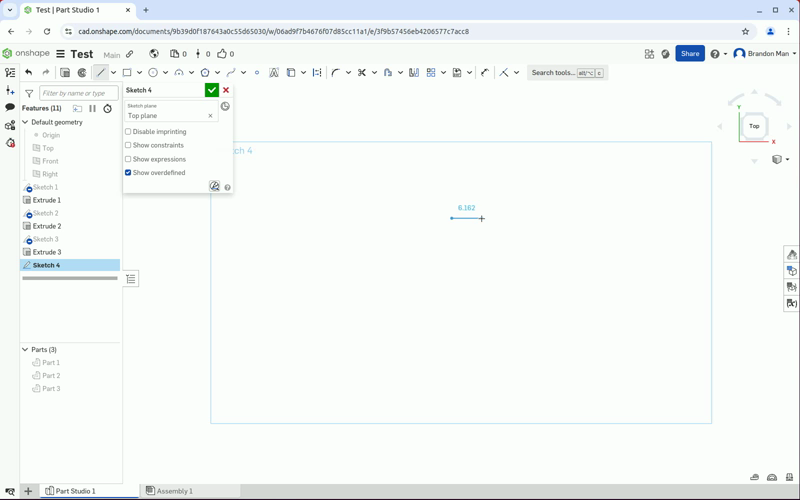
mouse_move(466, 218)
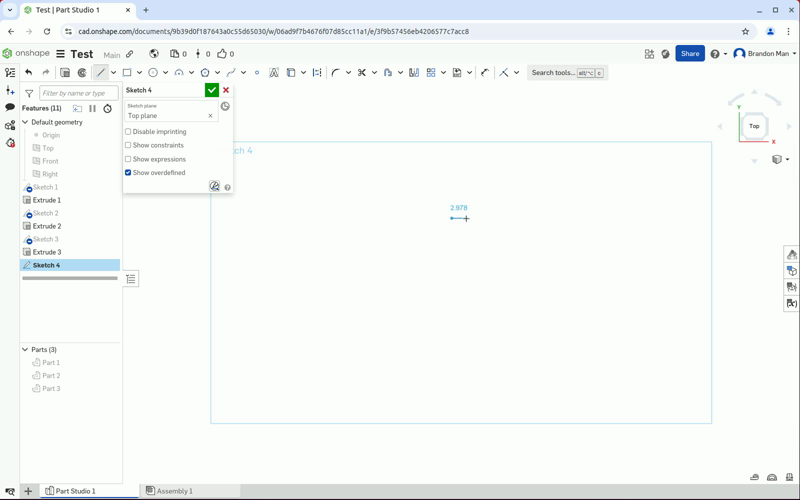
click(466, 218)
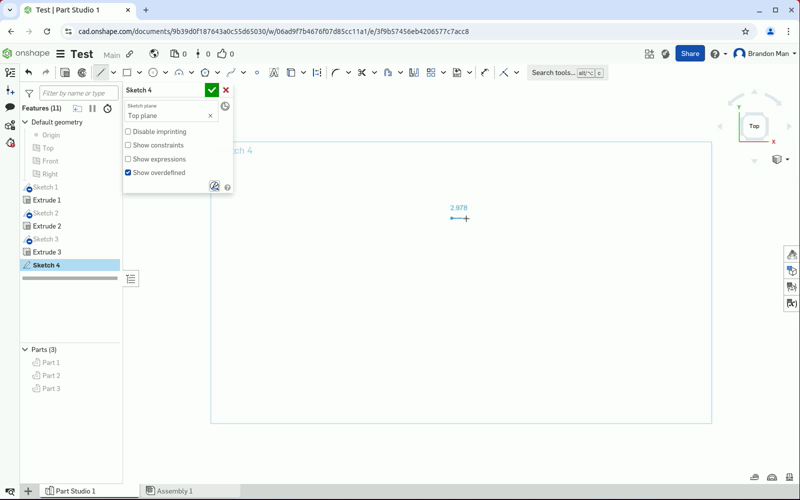
key_up(shift)
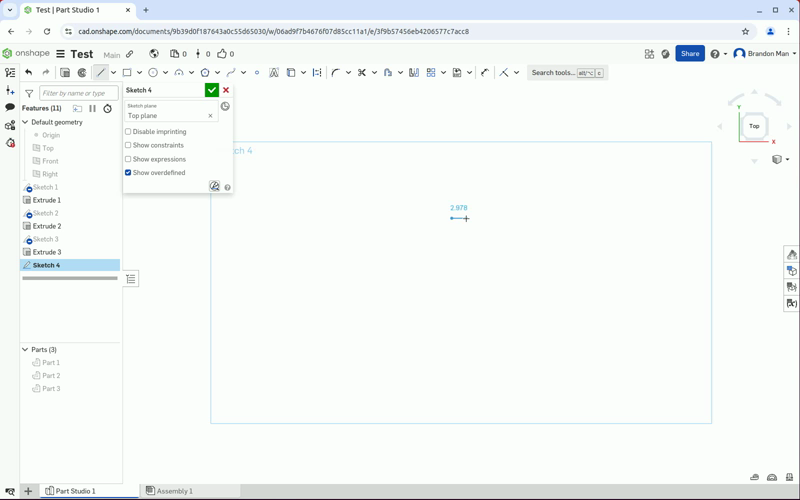
key_down(shift)
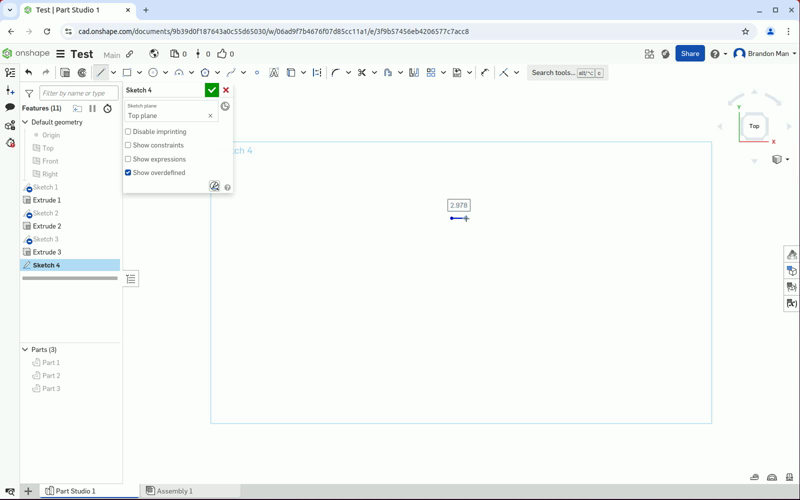
mouse_move(496, 218)
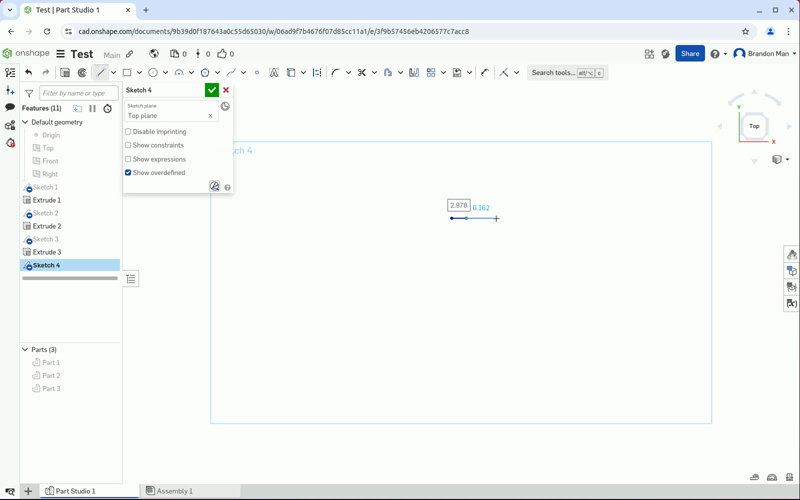
mouse_move(466, 195)
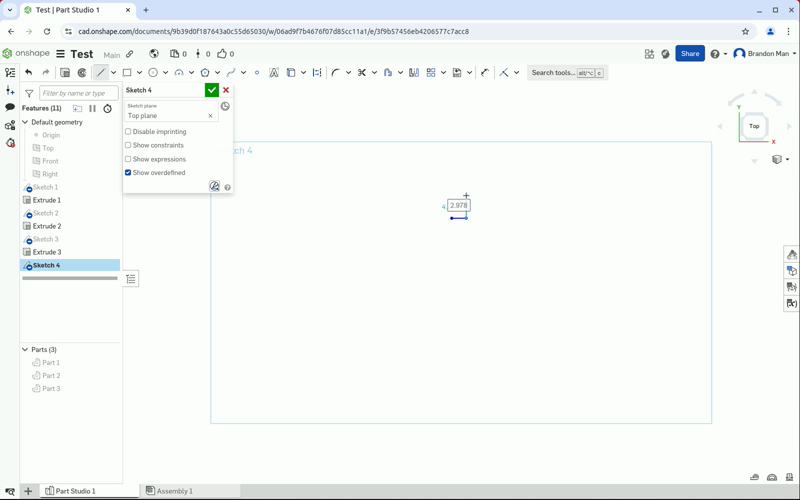
click(466, 195)
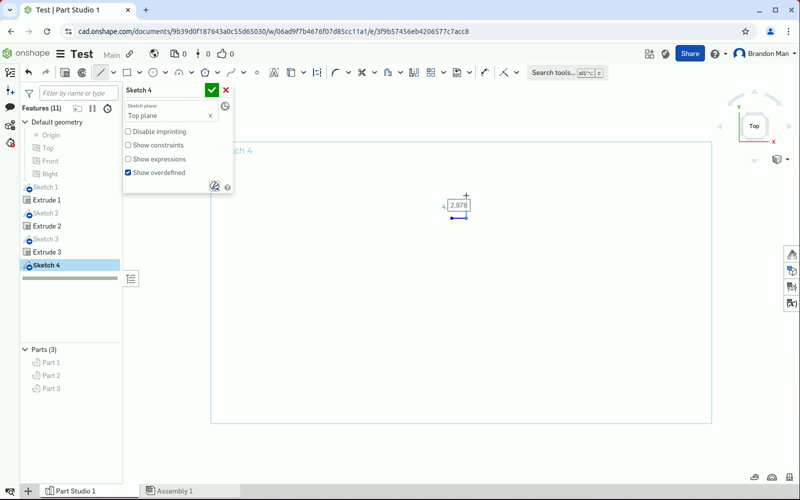
key_up(shift)
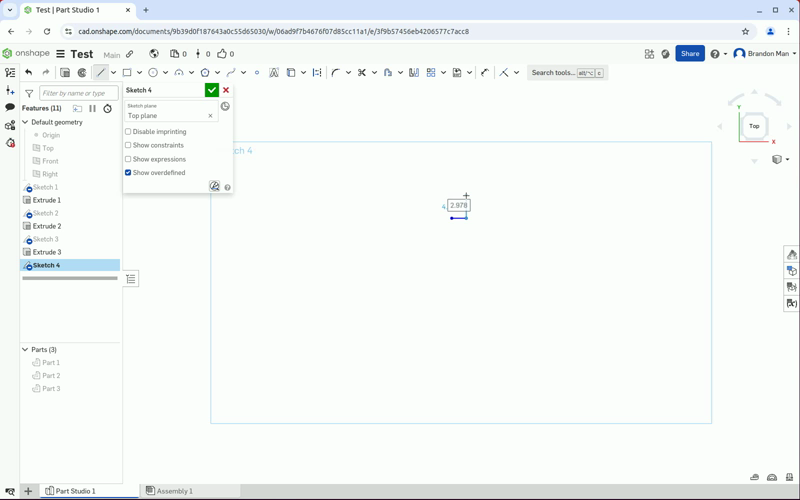
key_down(shift)
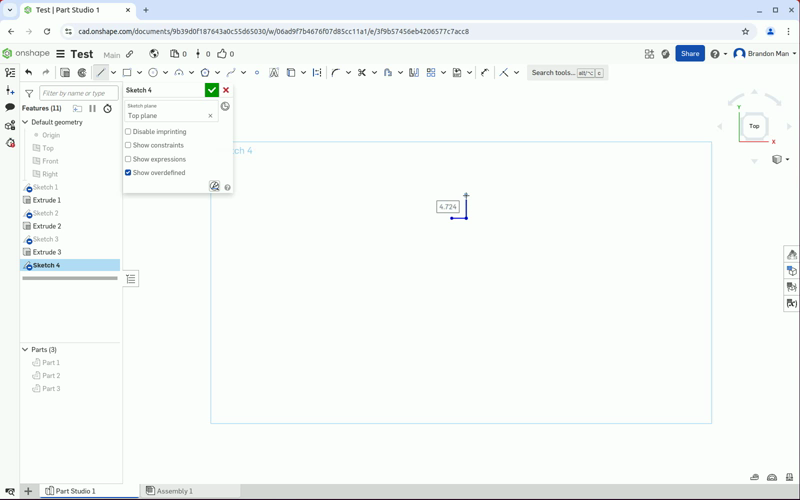
mouse_move(496, 195)
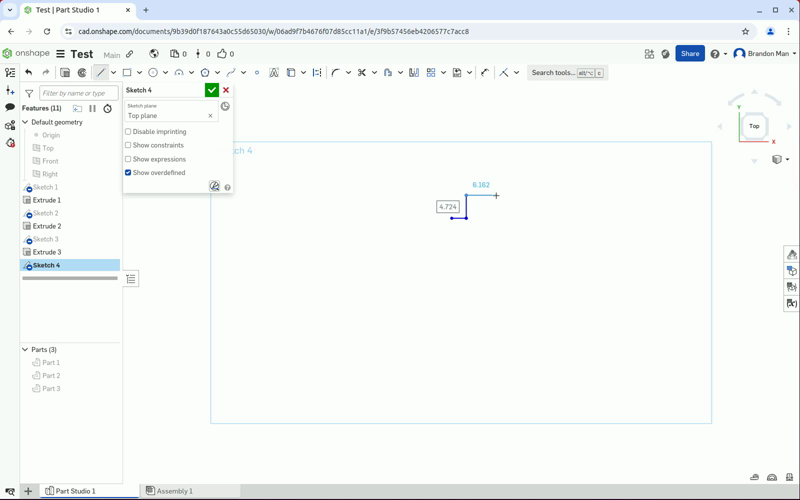
mouse_move(451, 195)
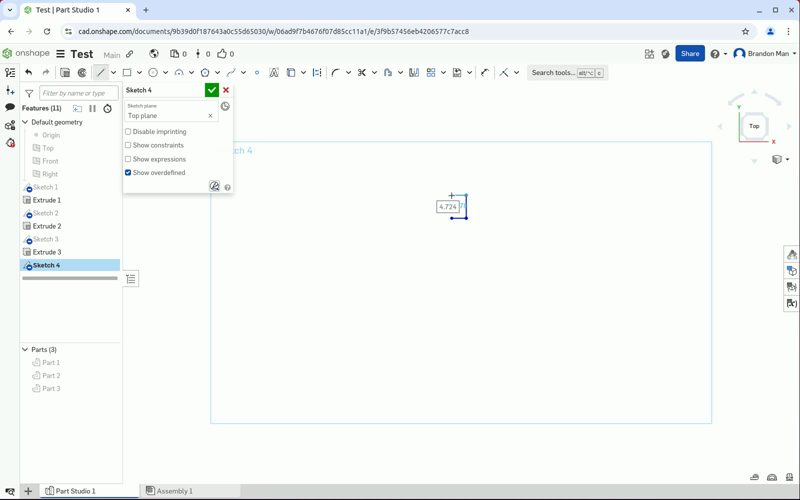
click(451, 195)
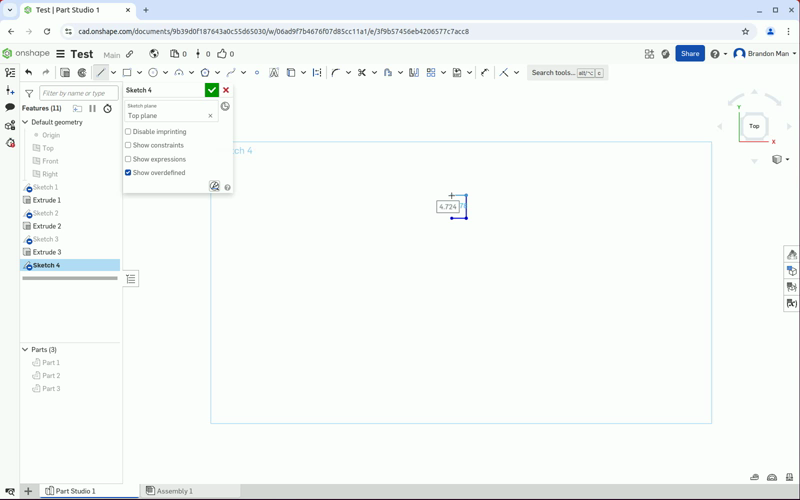
key_up(shift)
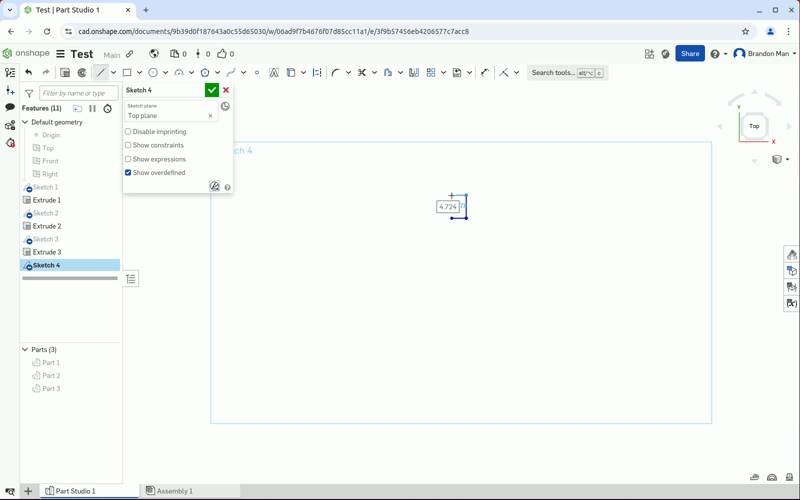
mouse_move(481, 195)
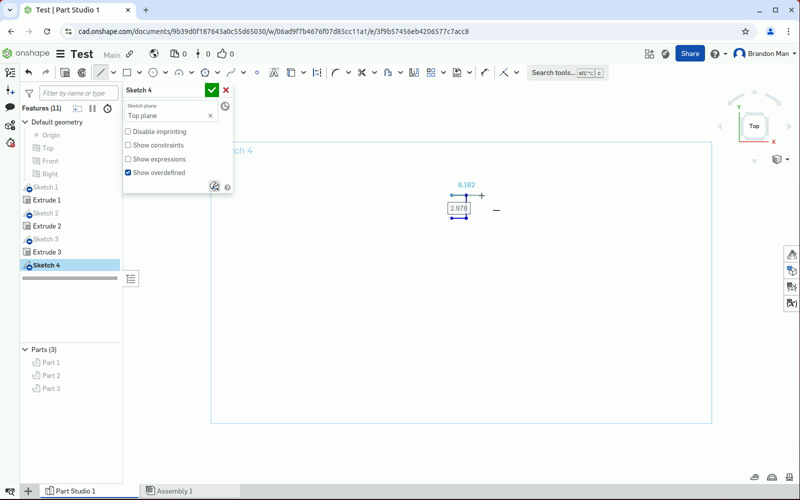
key_down(shift)
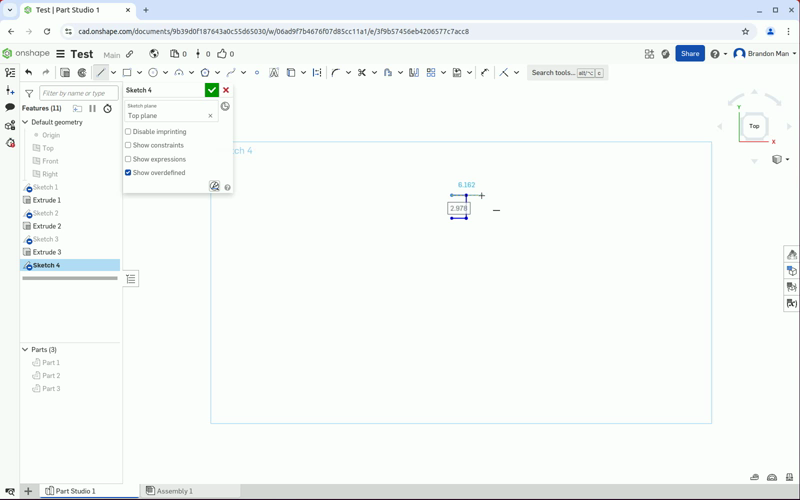
mouse_move(451, 218)
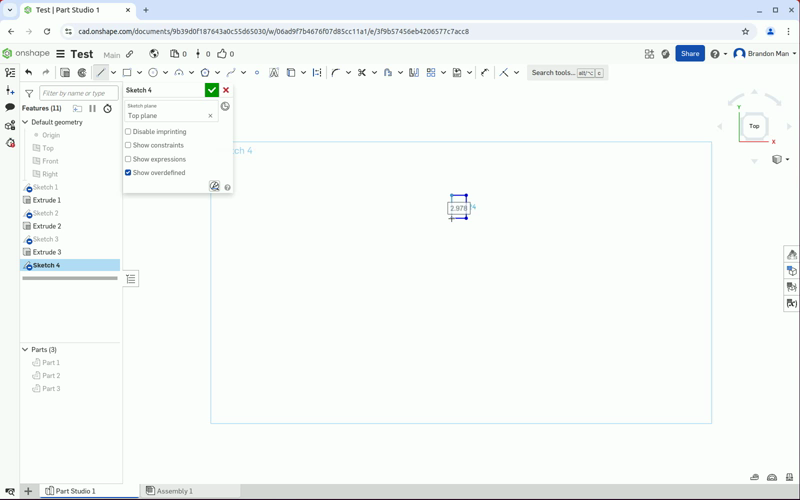
key_up(shift)
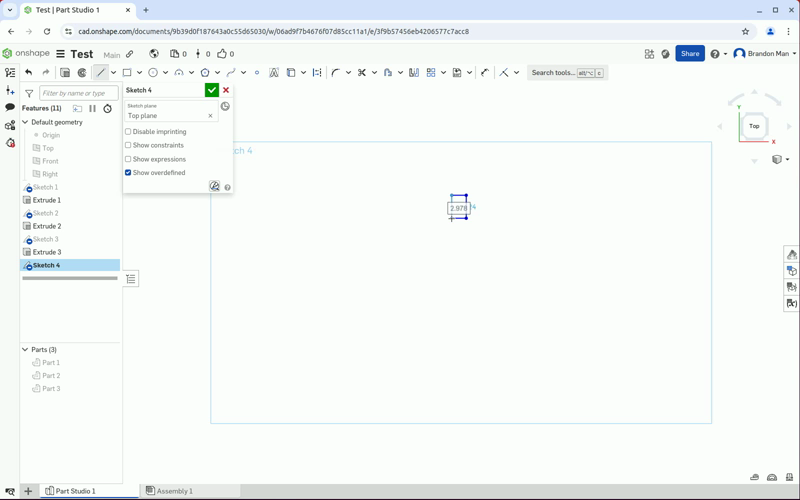
click(451, 218)
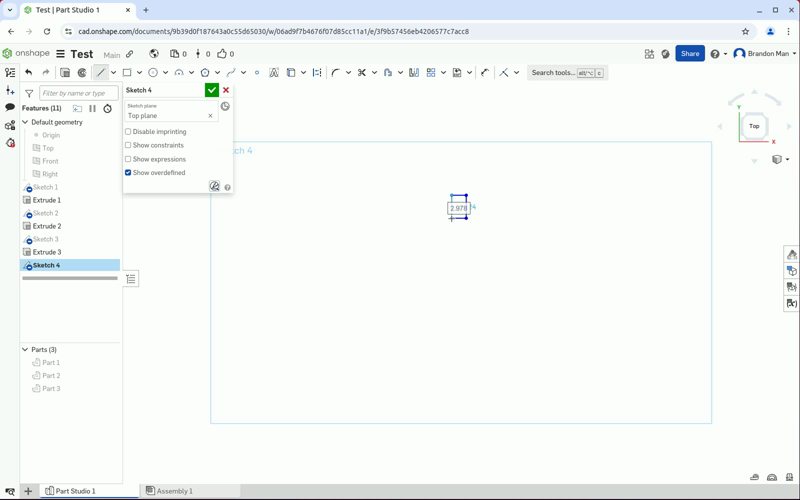
key(esc)
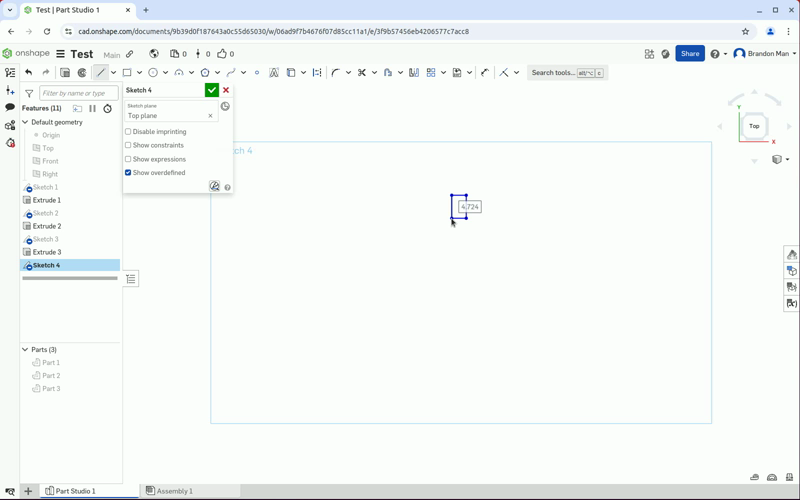
mouse_move(452, 197)
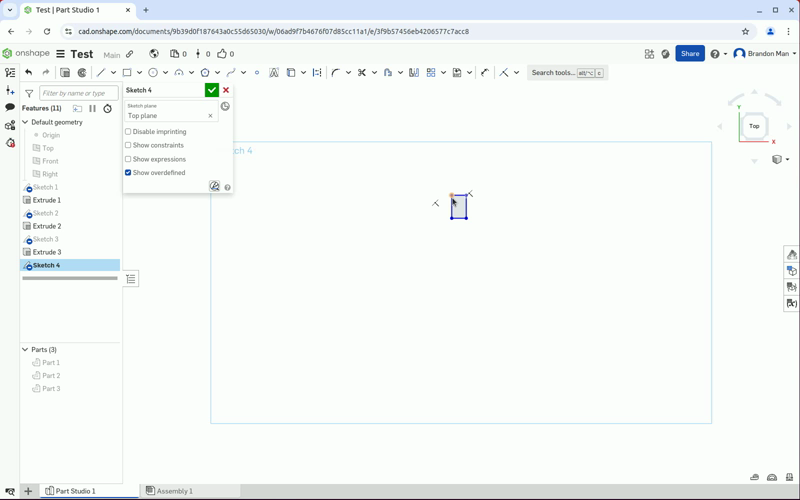
scroll(6)
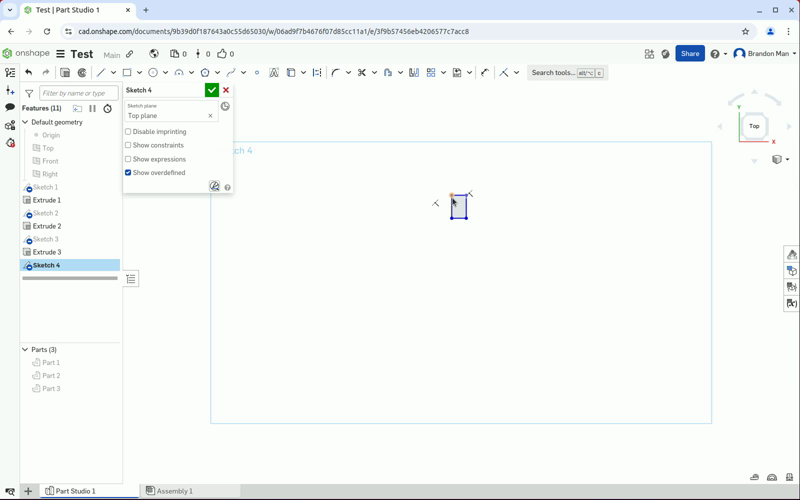
scroll(6)
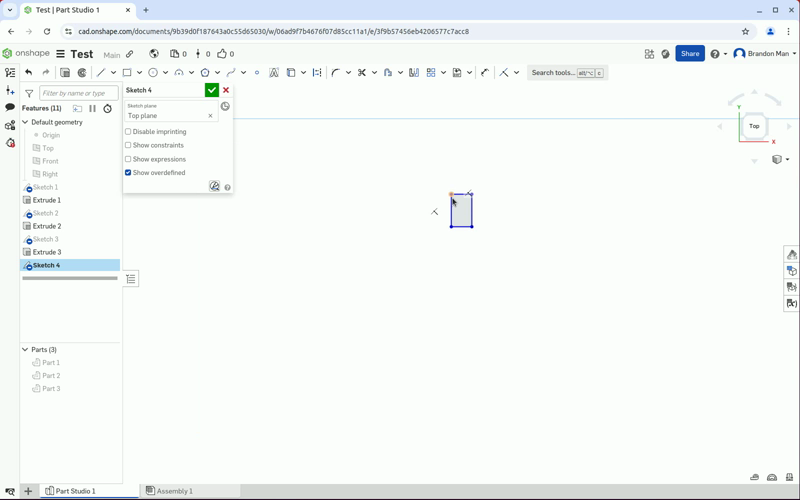
scroll(6)
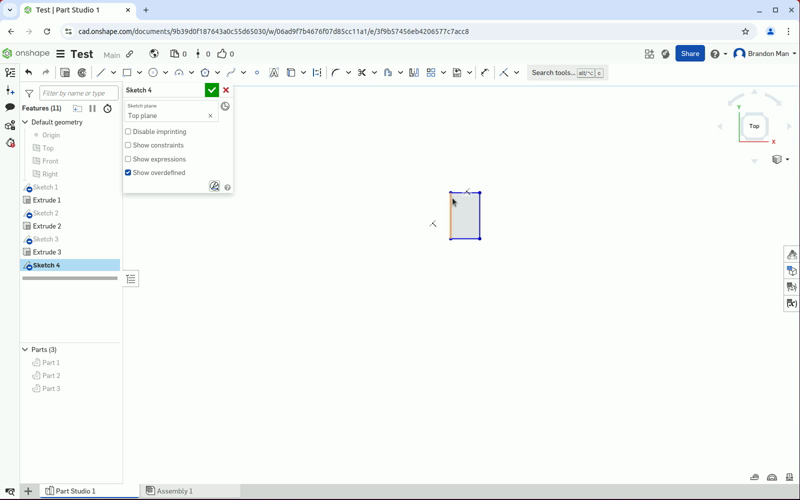
scroll(6)
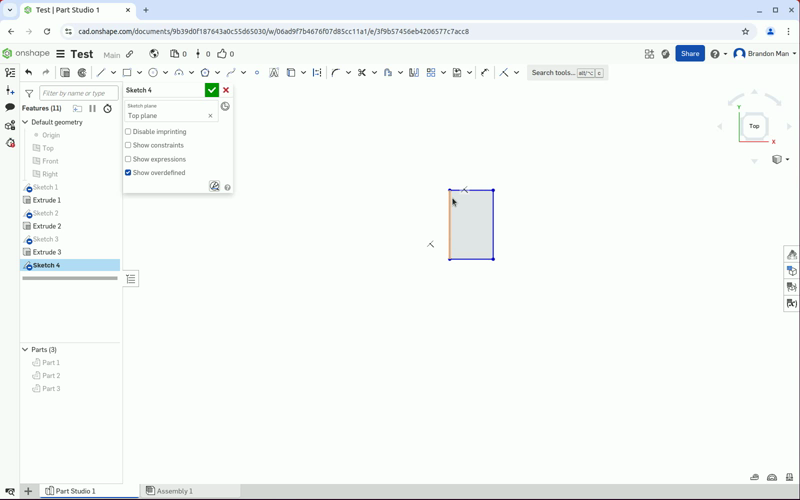
scroll(6)
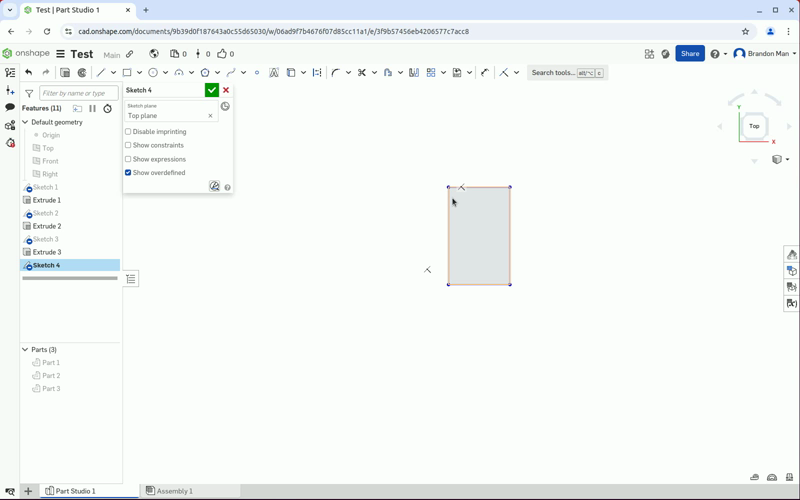
scroll(6)
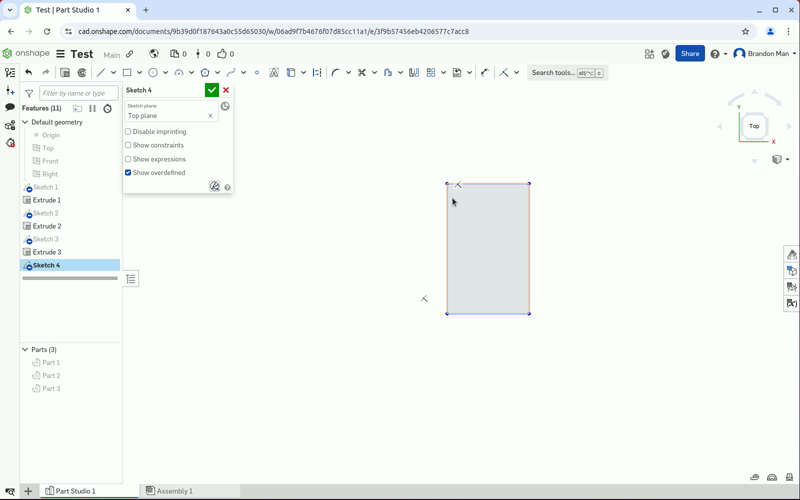
scroll(6)
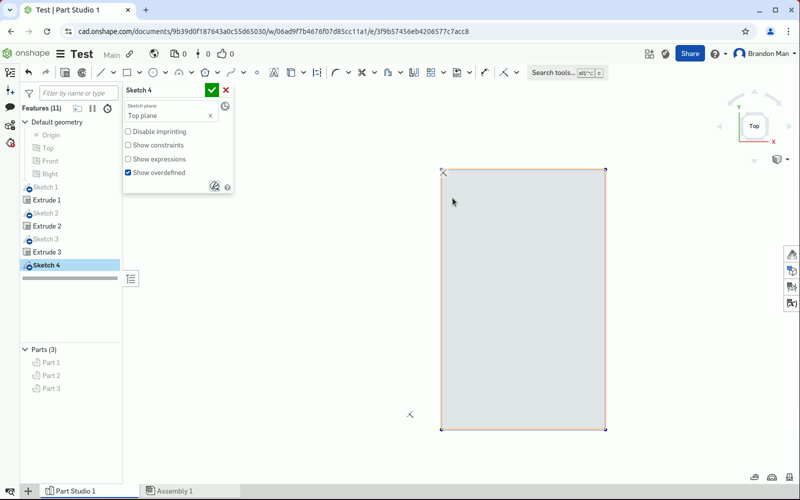
click(452, 197)
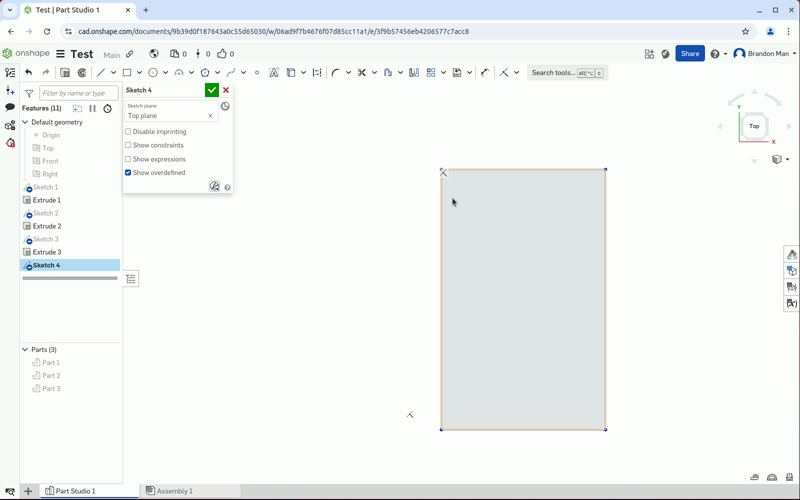
scroll(-6)
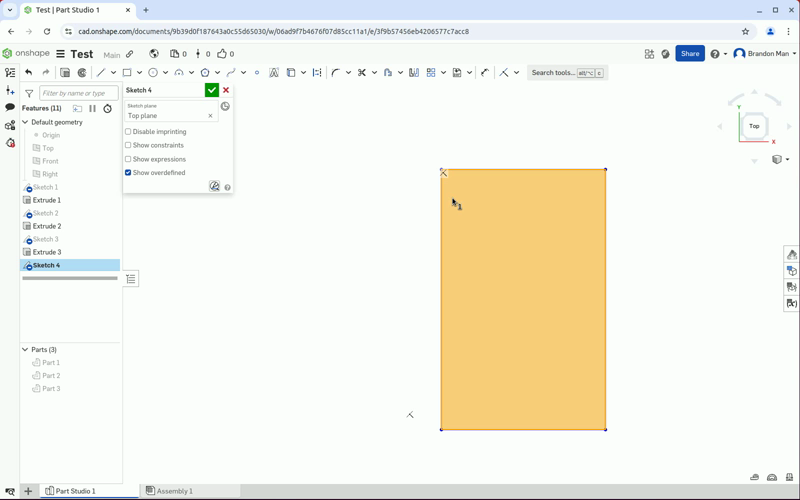
scroll(-6)
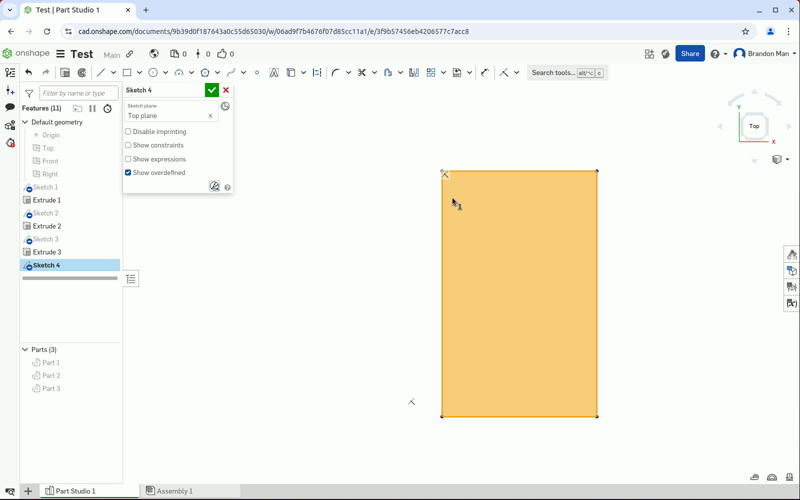
scroll(-6)
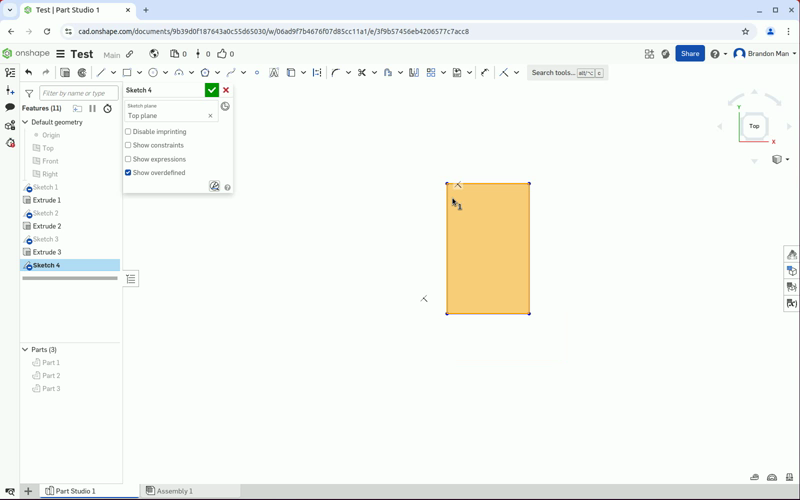
scroll(-6)
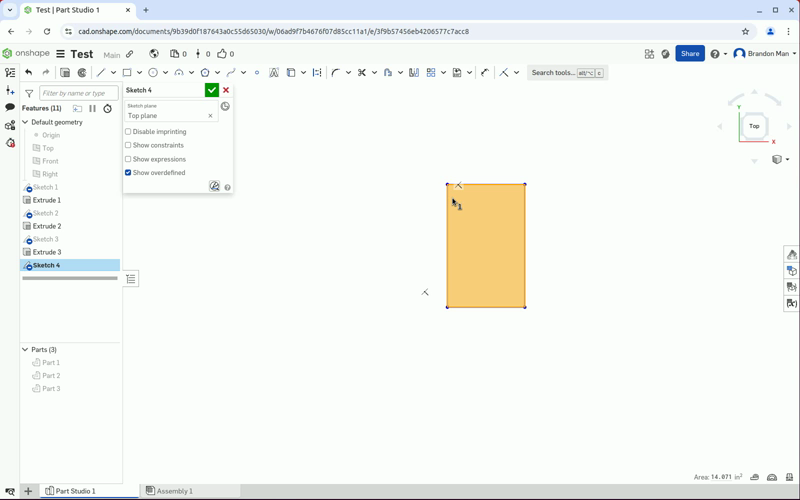
scroll(-6)
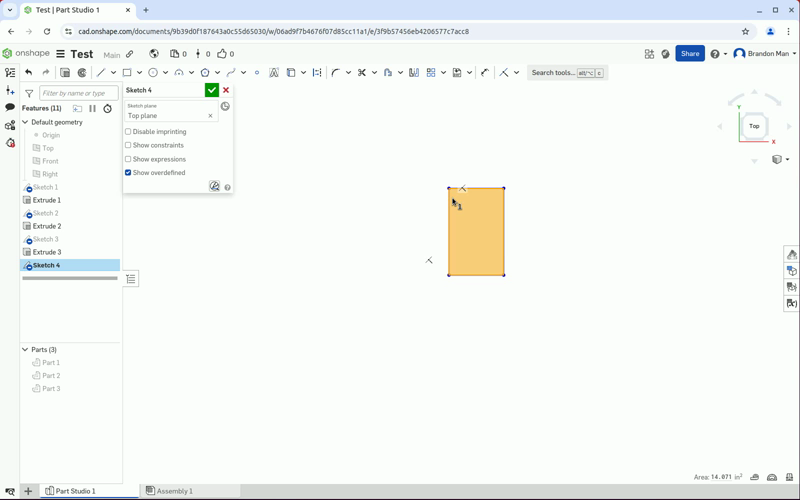
scroll(-6)
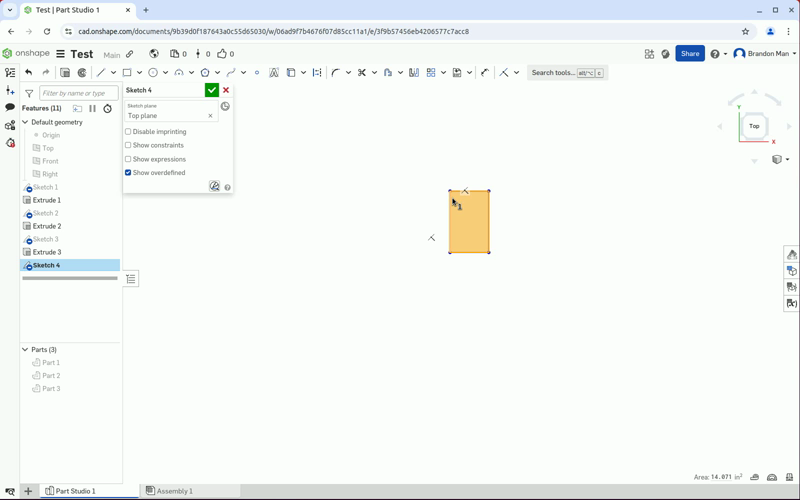
scroll(-6)
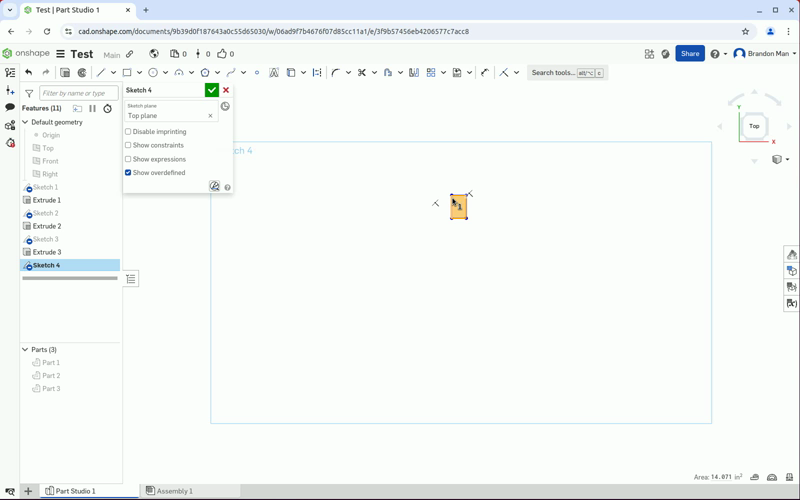
mouse_move(73, 352)
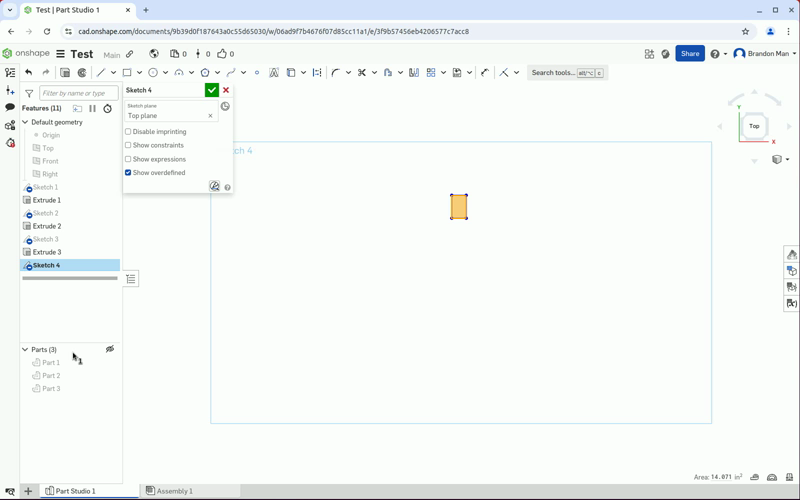
key(shift+y)
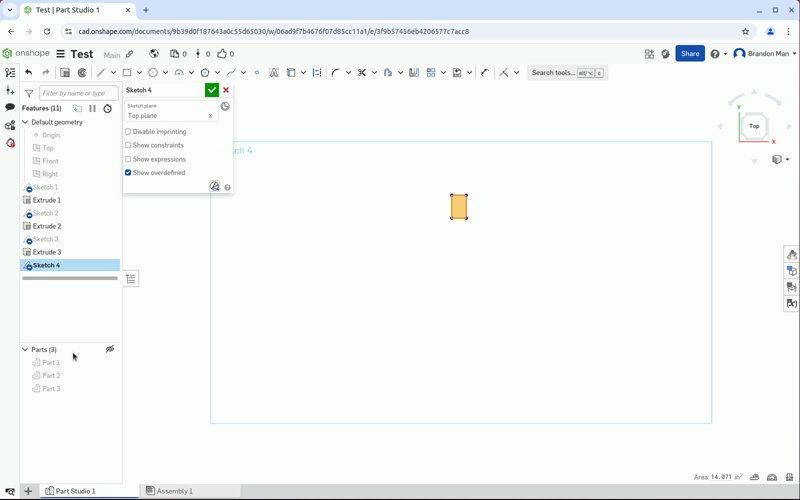
key(shift+e)
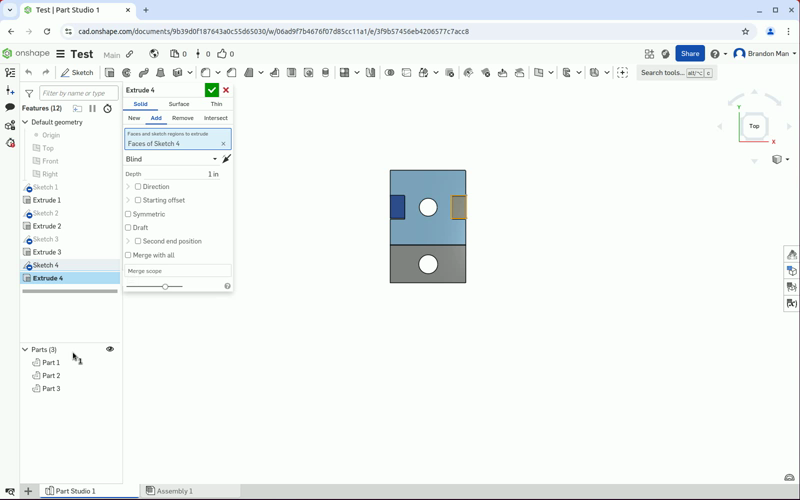
mouse_move(143, 106)
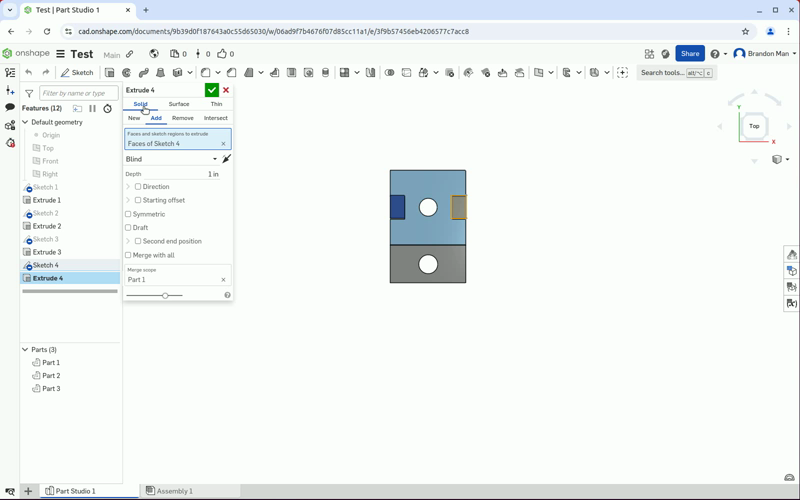
click(143, 106)
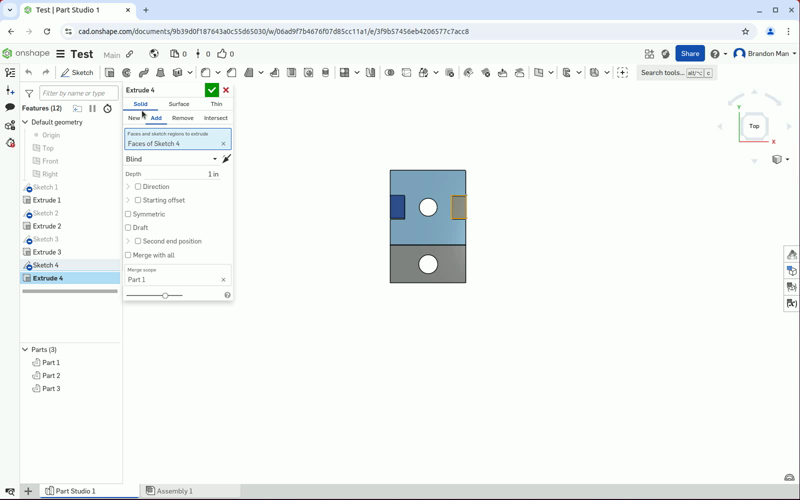
mouse_move(137, 120)
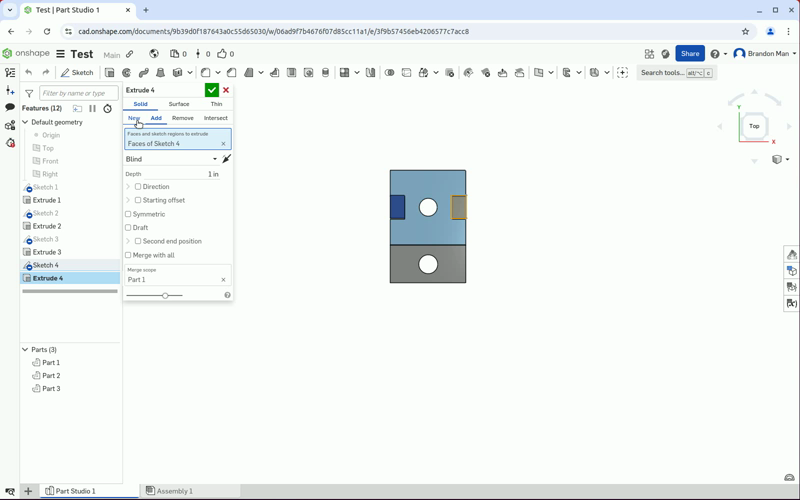
click(137, 120)
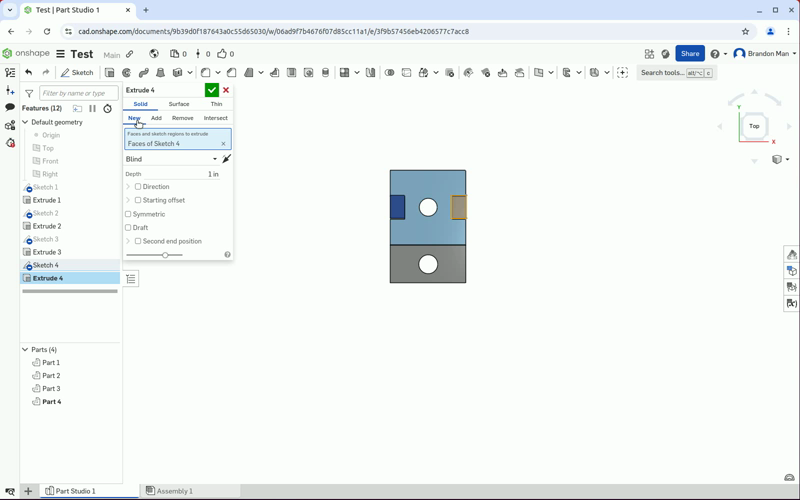
key(tab, 4)
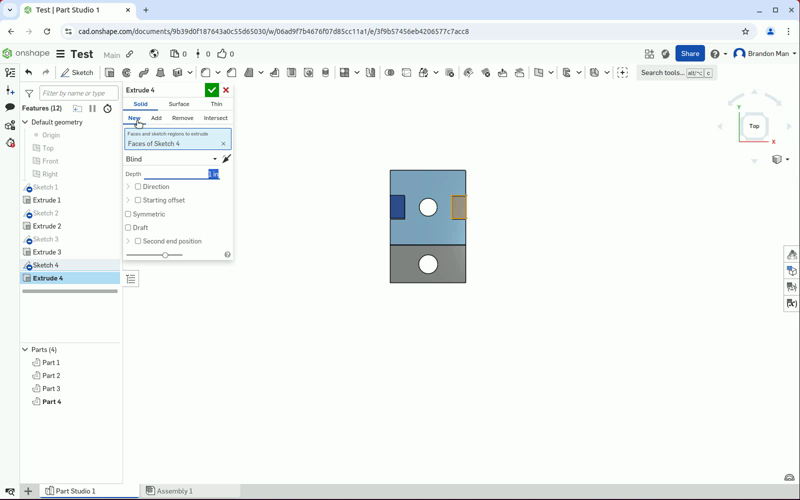
text(7.703)
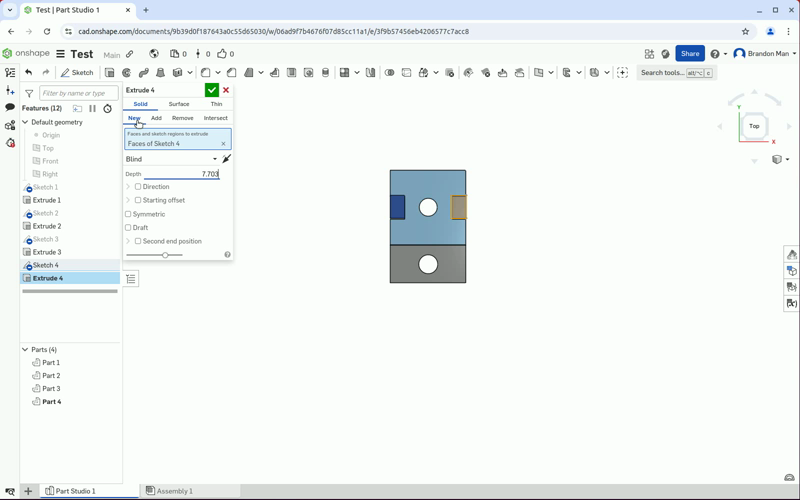
key(enter)
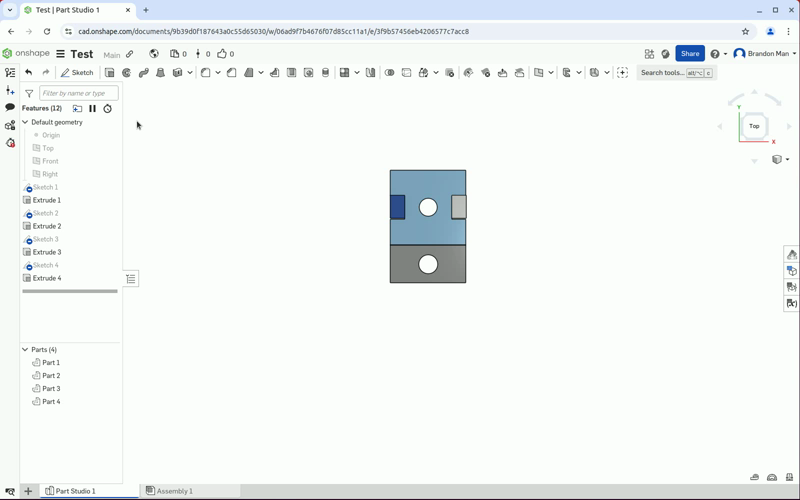
key(shift+h)
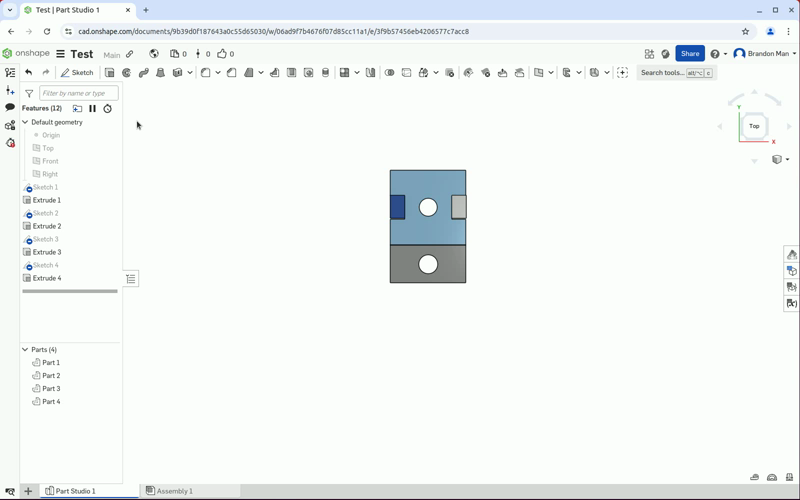
key(shift+h)
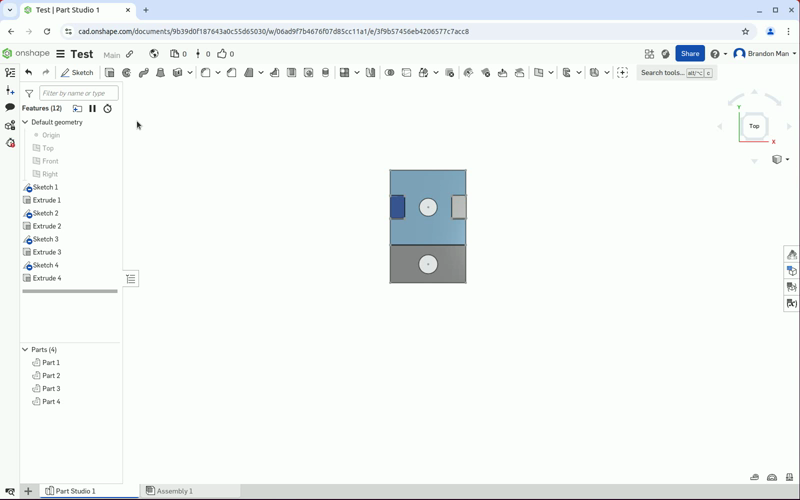
key(shift+7)
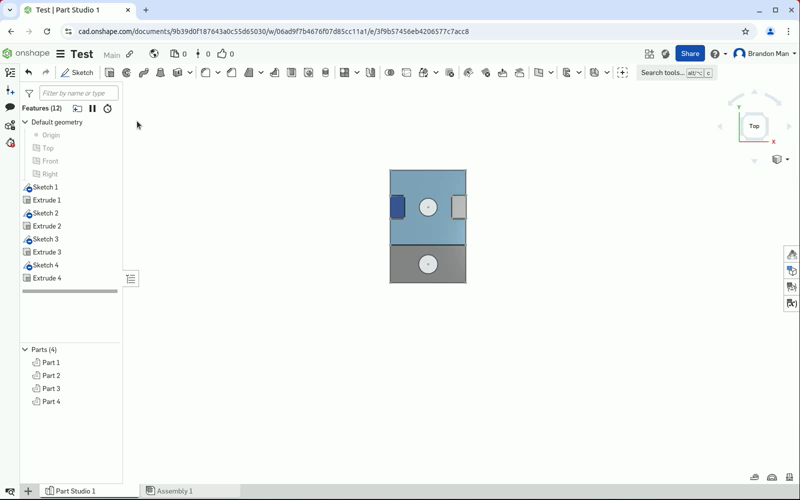
key(up, 3)
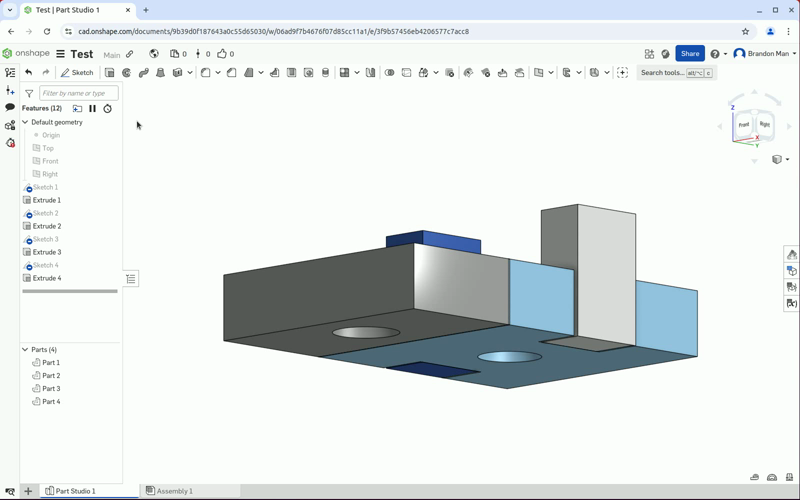
key(left, 3)
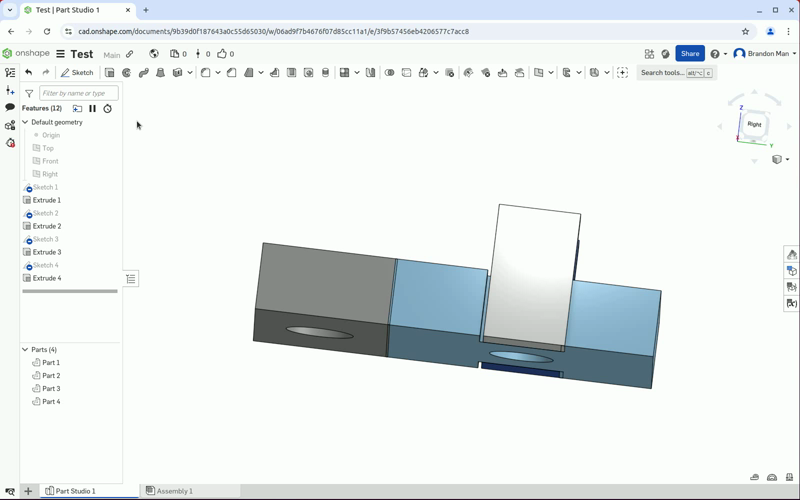
key(right, 3)
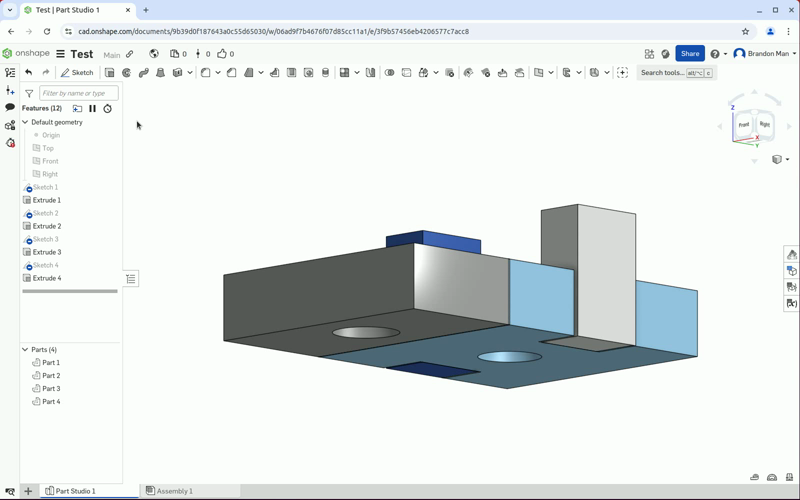
key(down, 3)
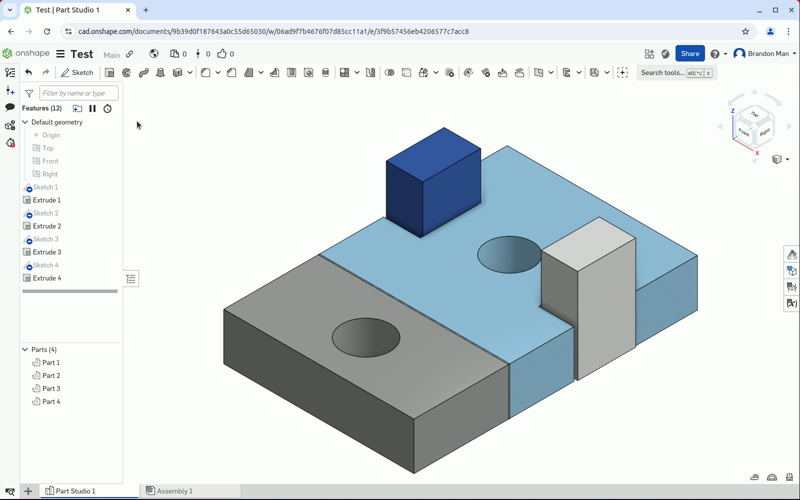
mouse_move(73, 189)
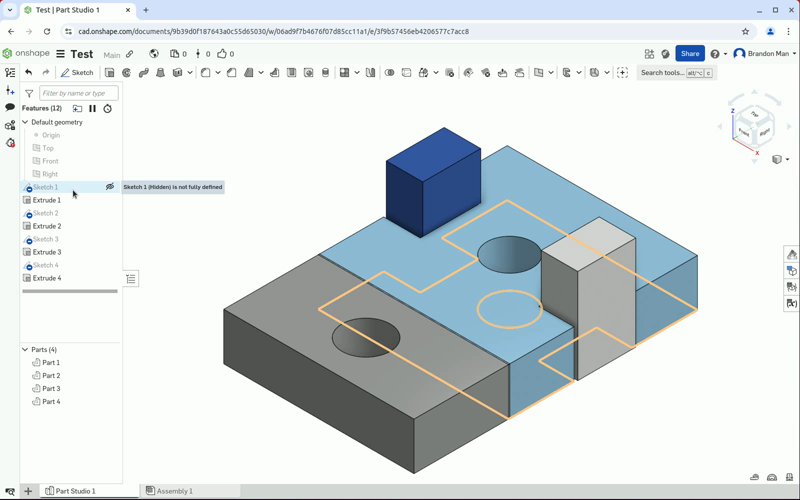
click(73, 189)